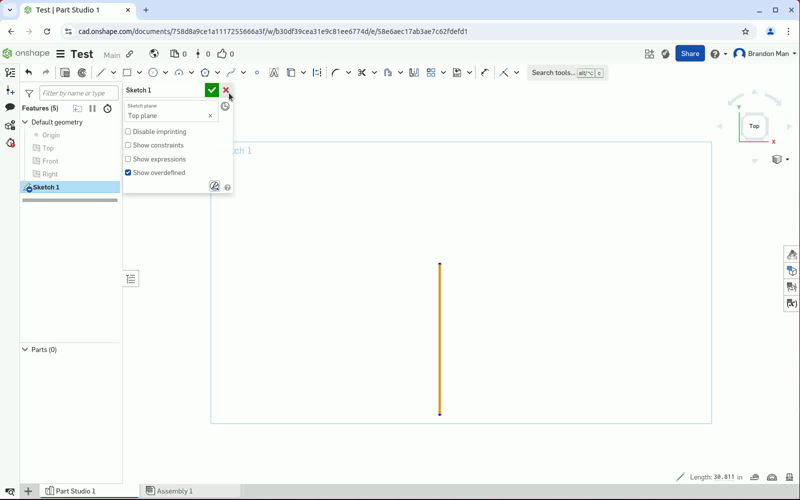
key(shift+h)
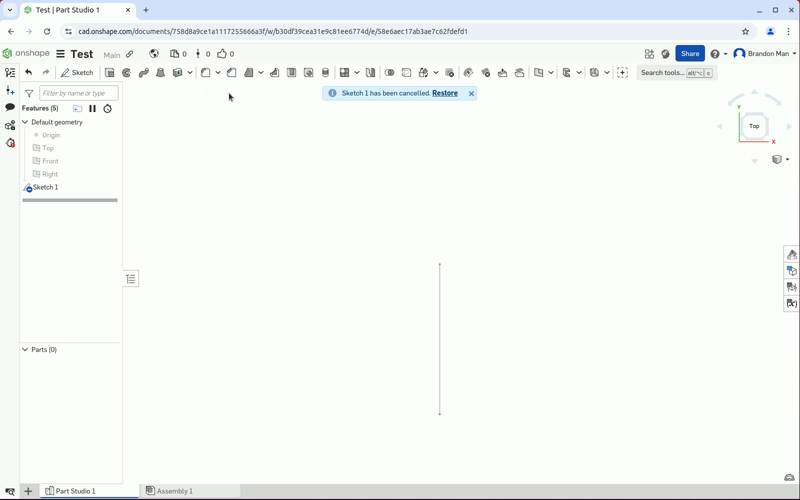
key(shift+s)
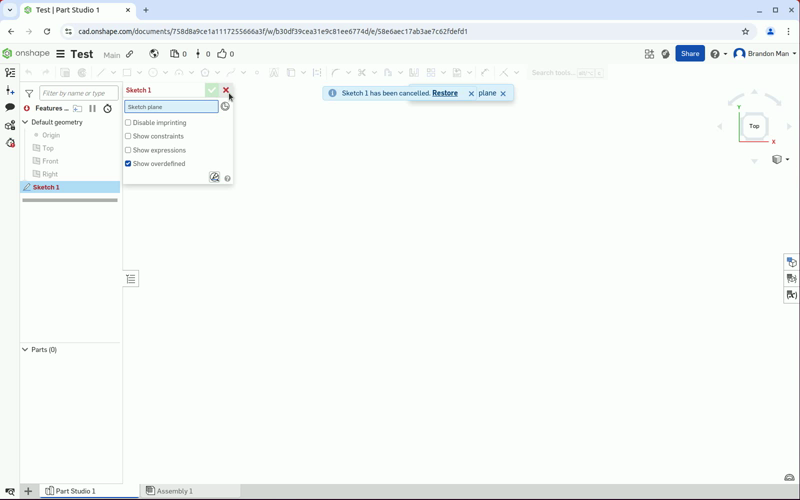
mouse_move(73, 150)
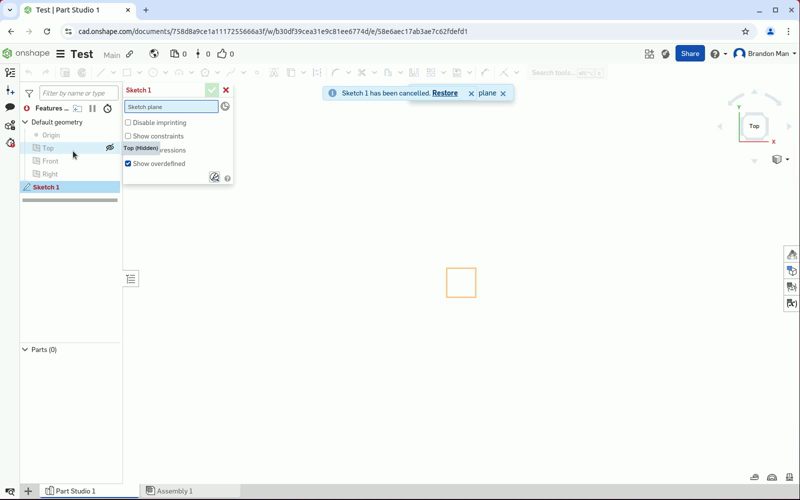
click(73, 150)
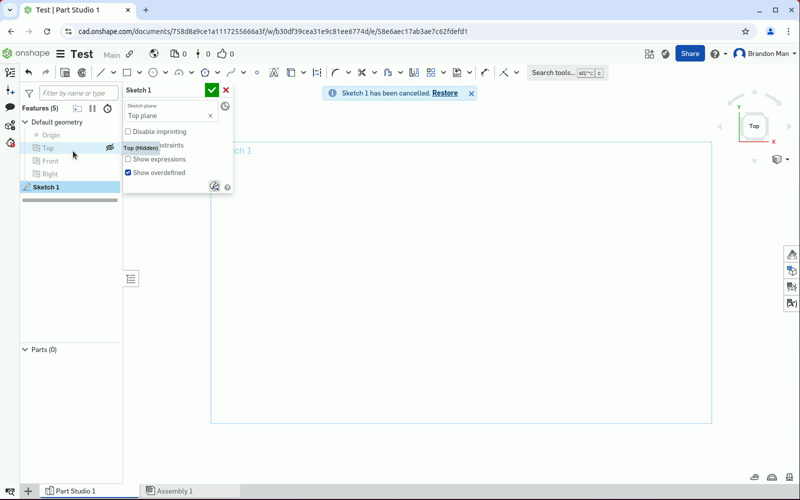
mouse_move(73, 352)
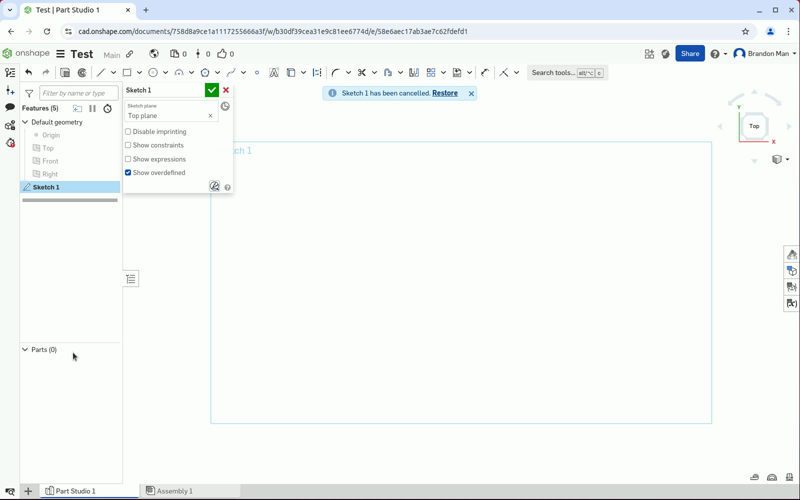
key(y)
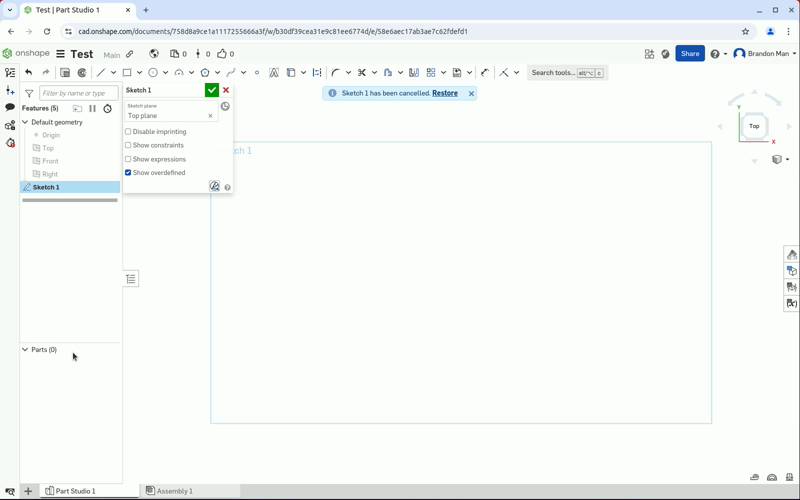
key(l)
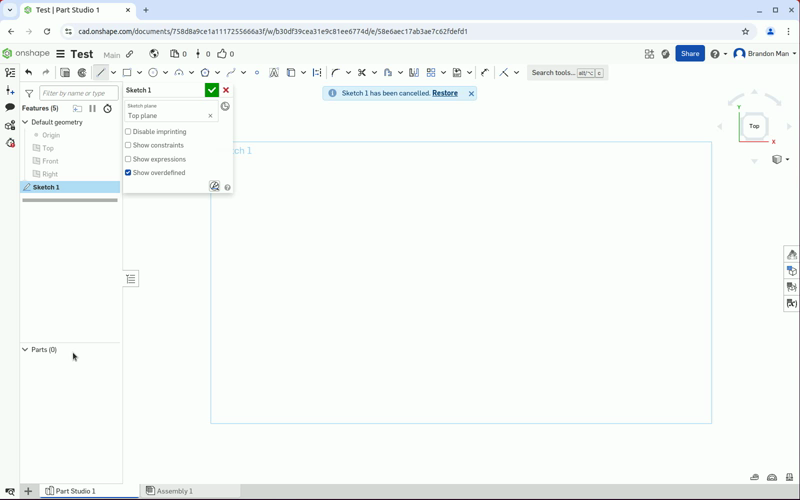
key_down(shift)
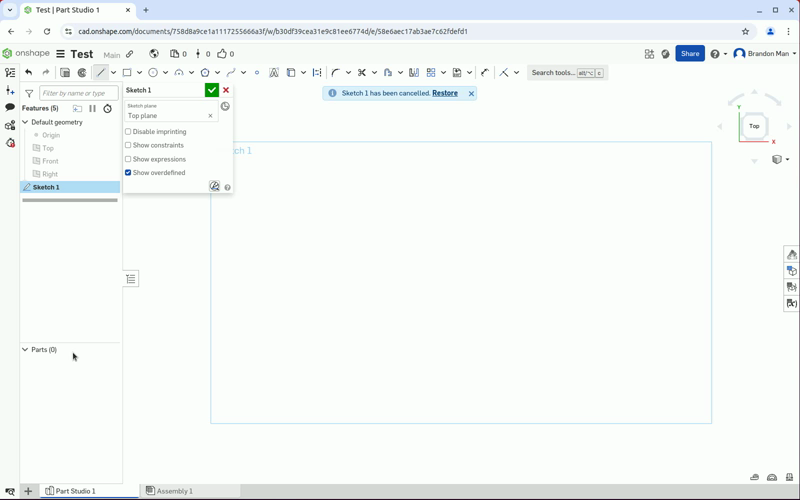
mouse_move(390, 245)
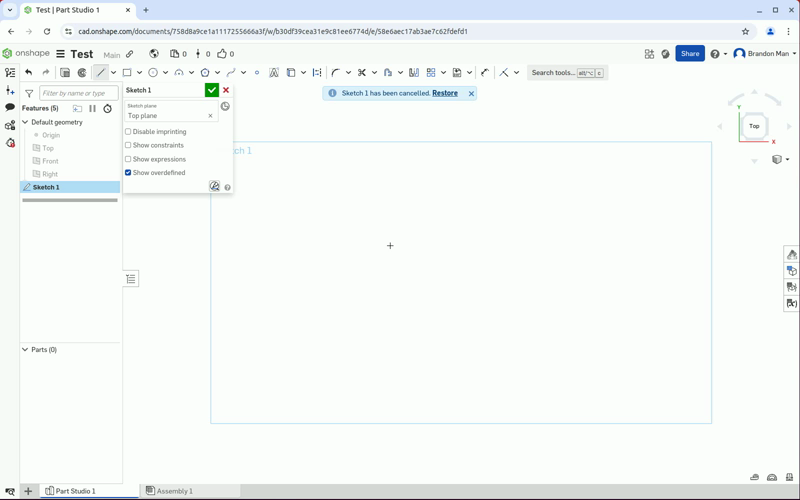
click(390, 245)
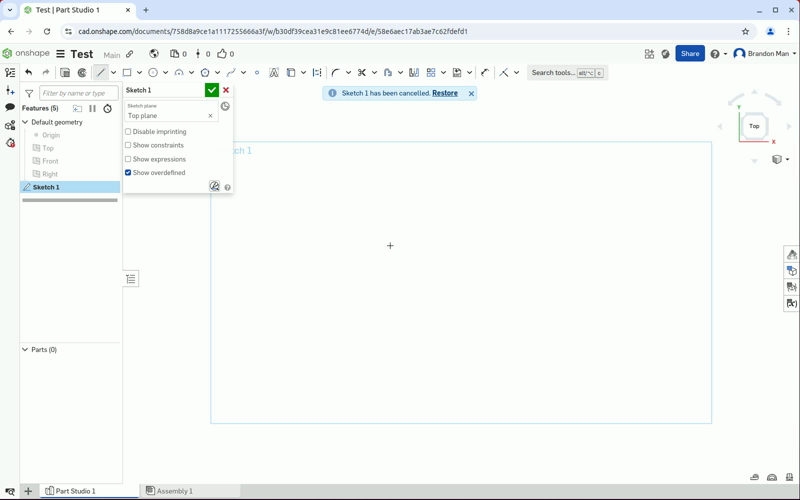
key_up(shift)
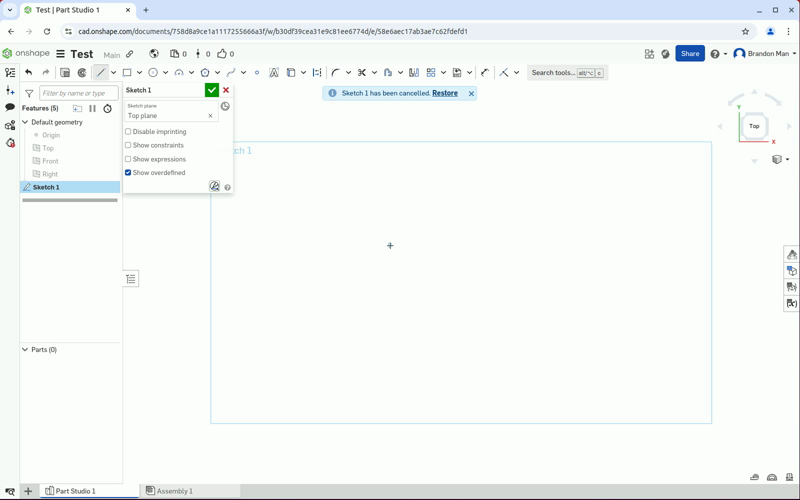
key_down(shift)
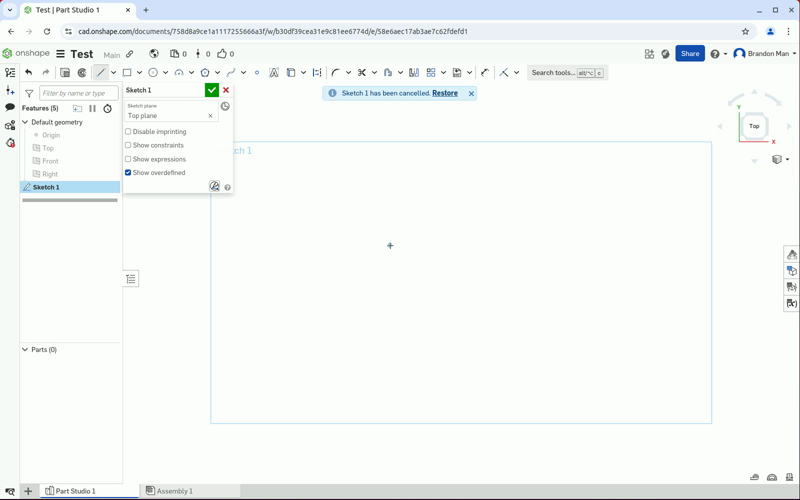
mouse_move(465, 245)
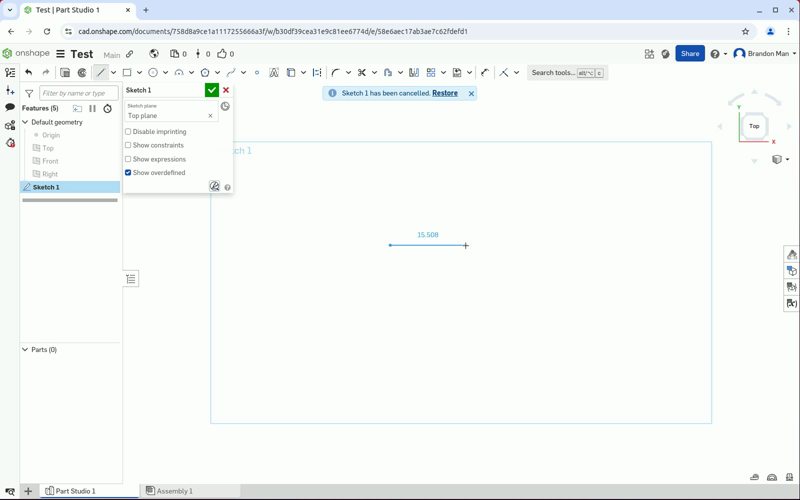
click(465, 245)
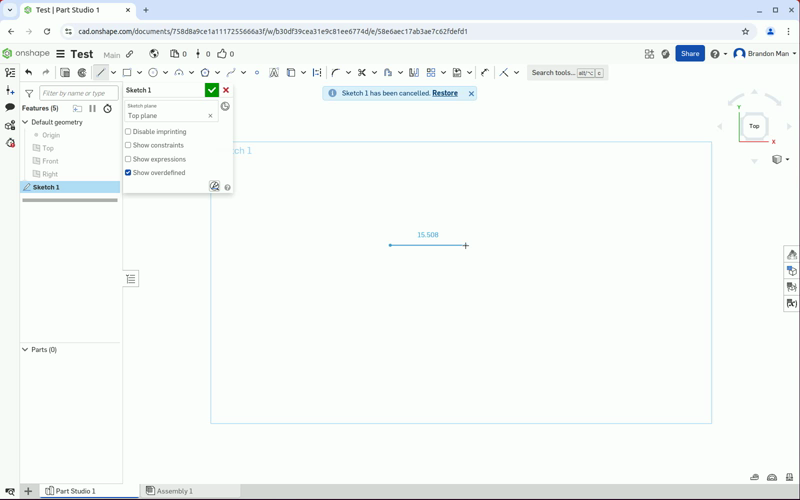
key_up(shift)
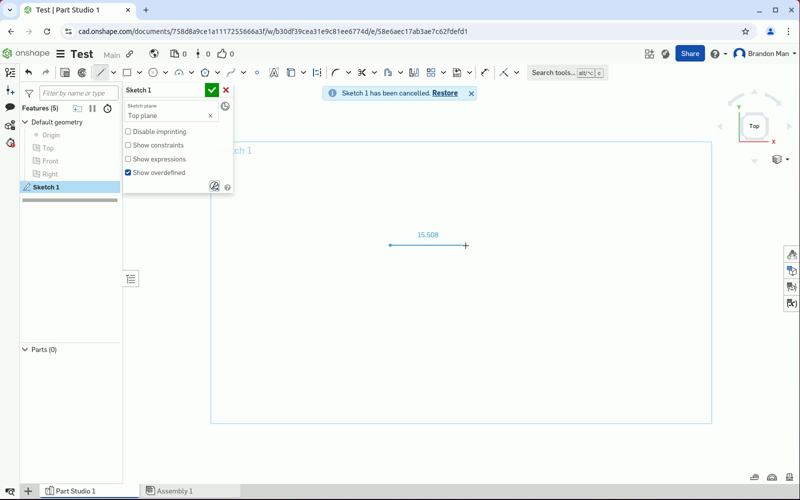
key_down(shift)
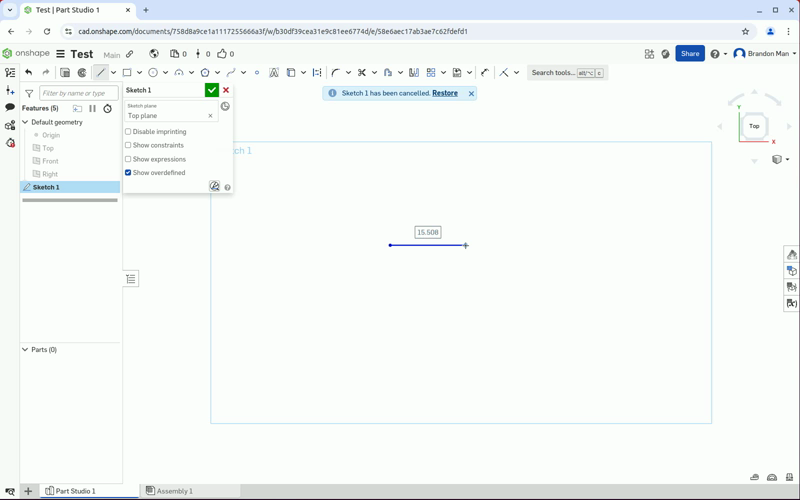
mouse_move(495, 245)
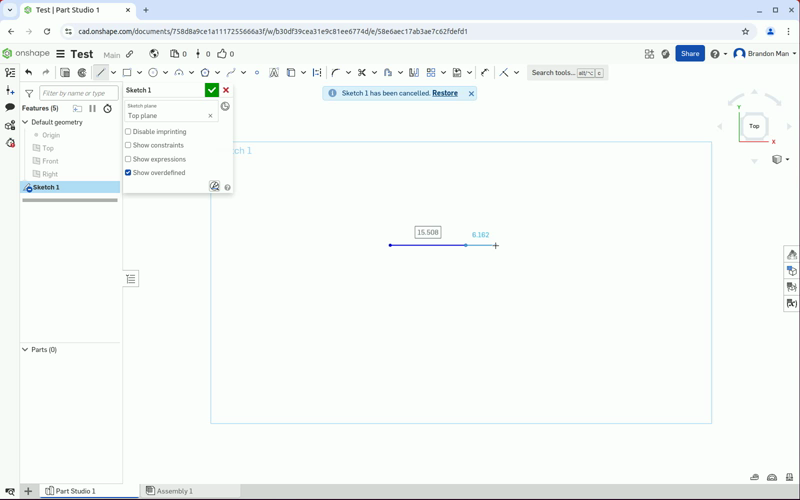
mouse_move(465, 219)
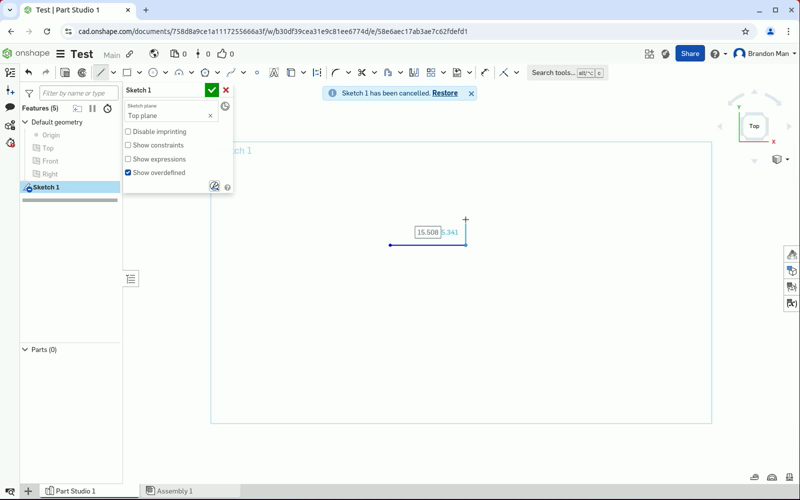
click(465, 219)
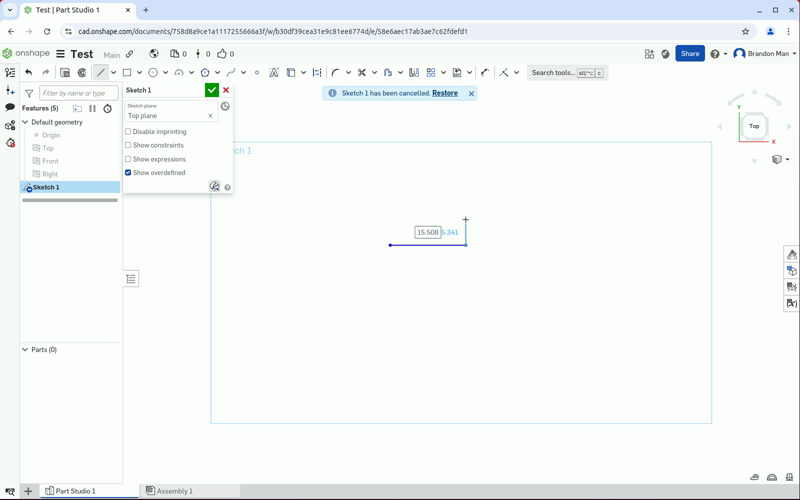
key_up(shift)
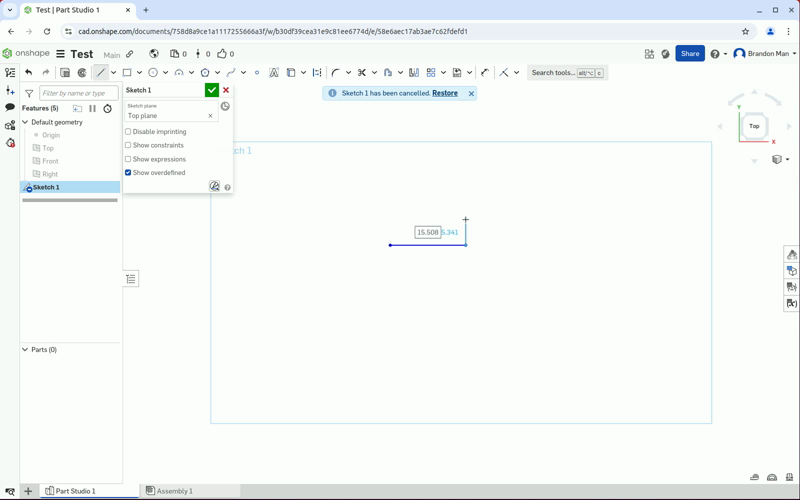
key_down(shift)
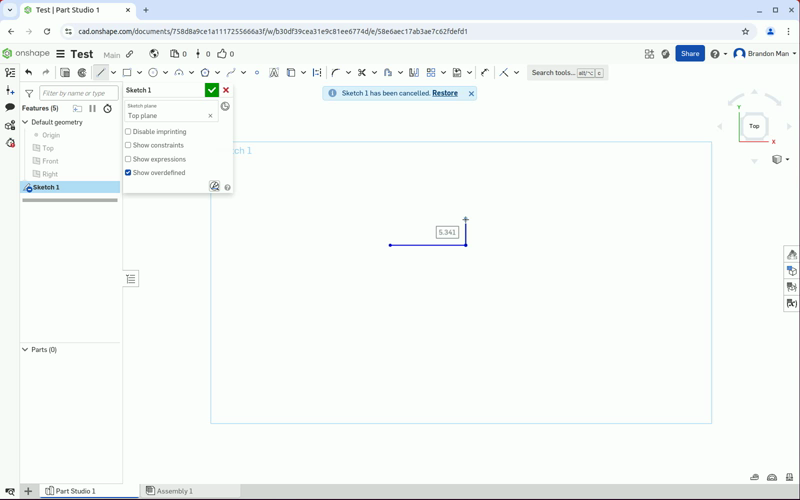
mouse_move(495, 219)
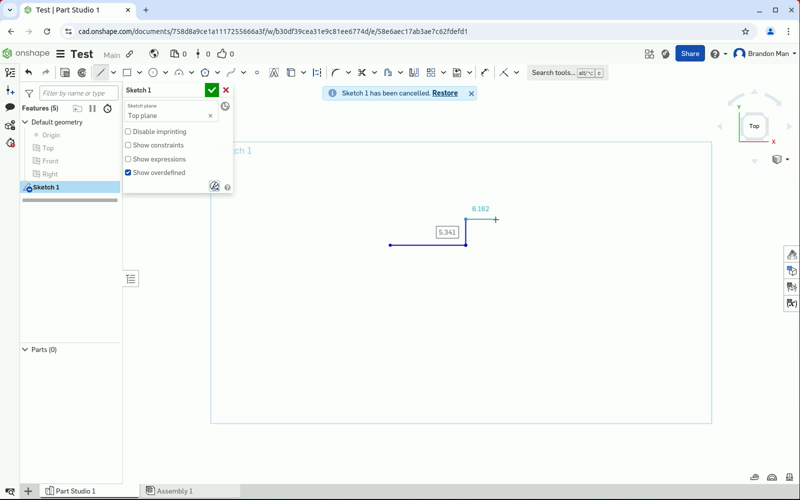
mouse_move(451, 219)
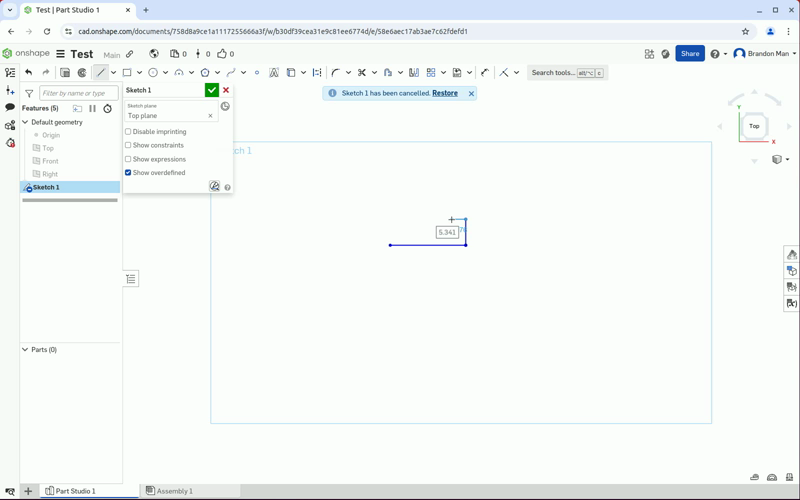
click(451, 219)
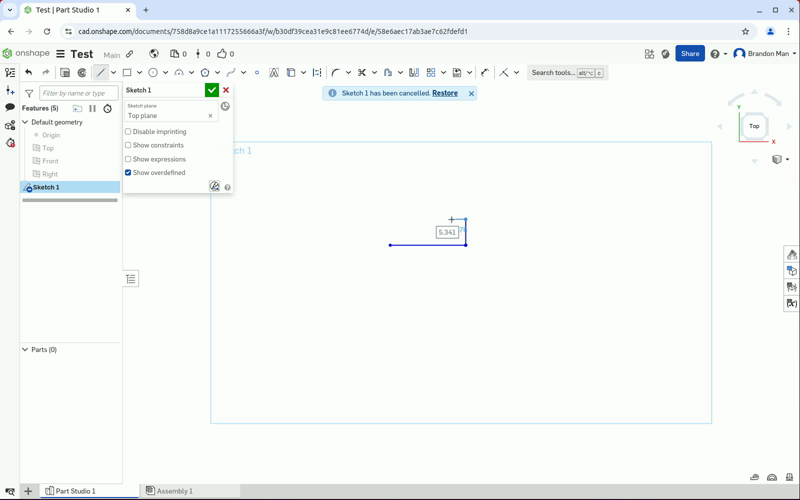
key_up(shift)
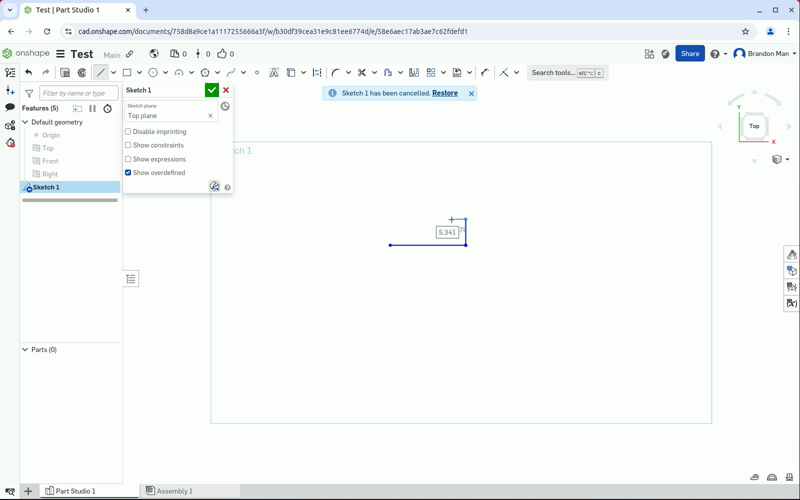
key_down(shift)
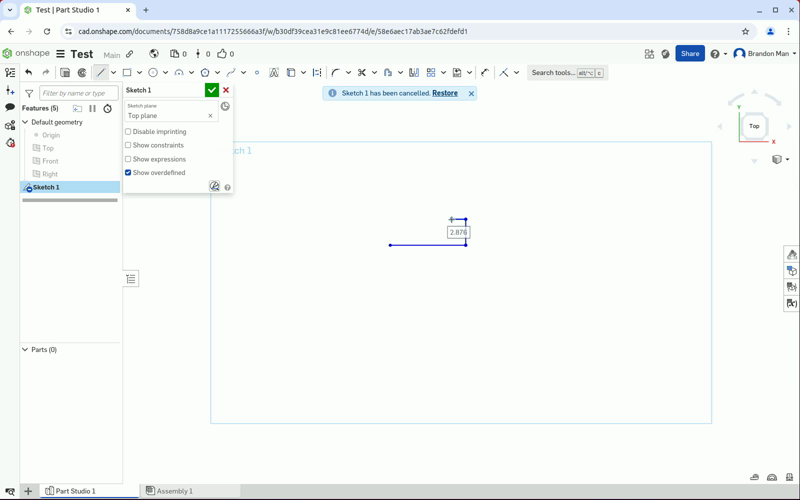
mouse_move(481, 219)
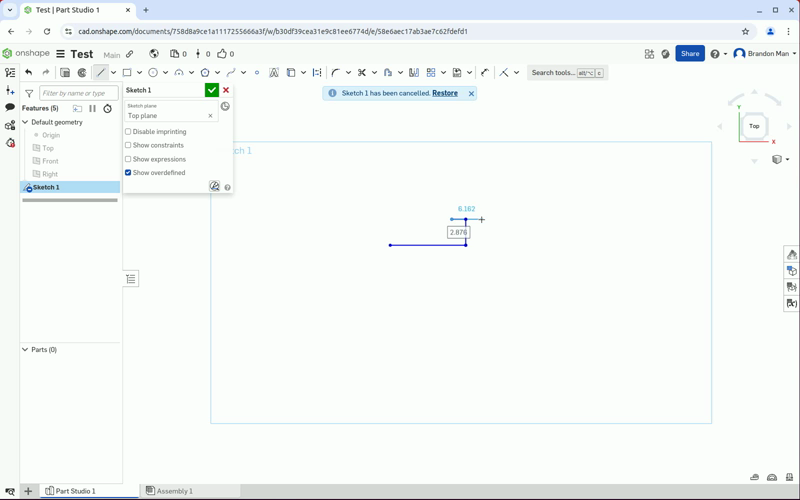
mouse_move(451, 196)
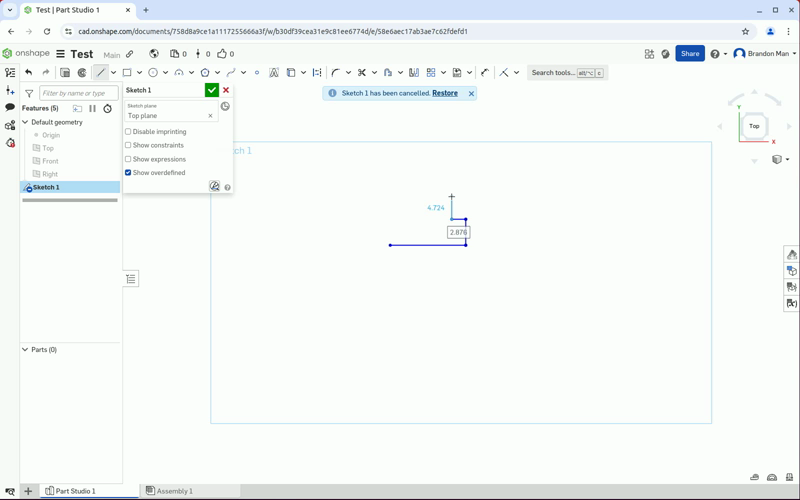
click(451, 196)
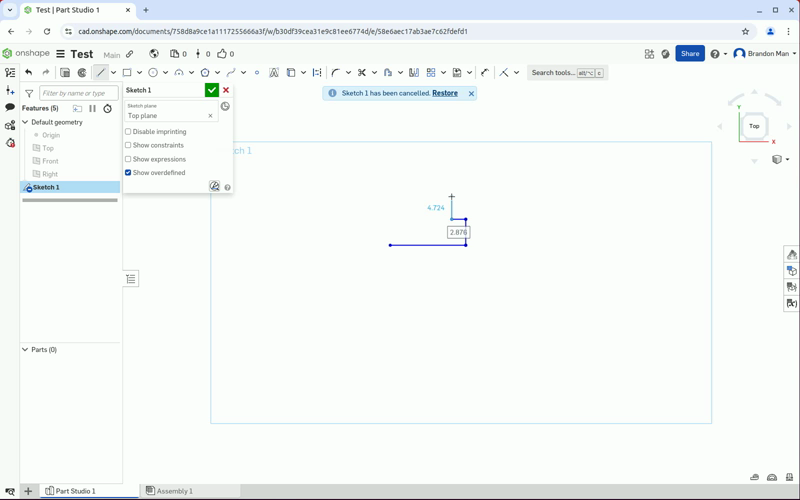
key_up(shift)
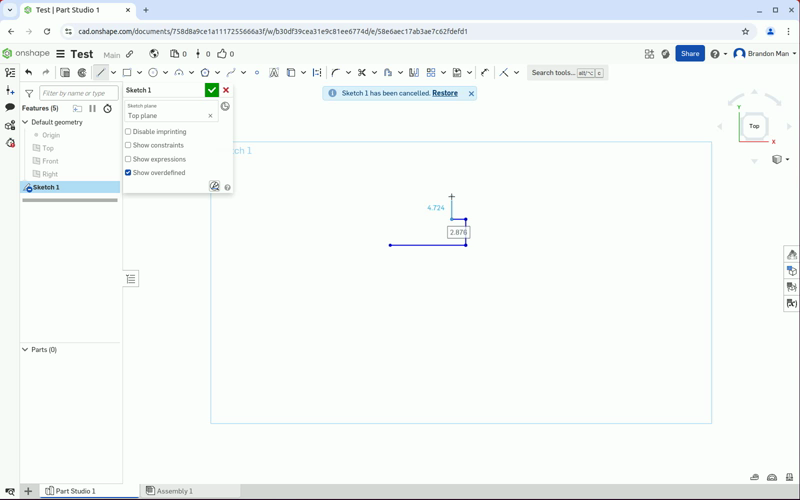
key_down(shift)
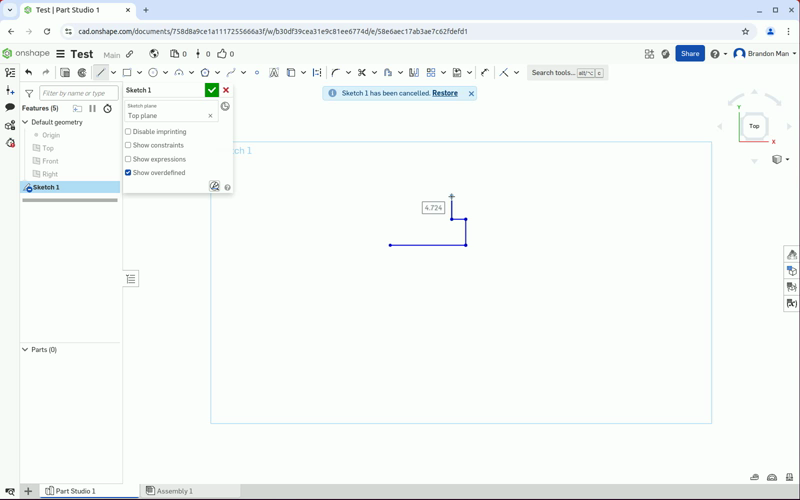
mouse_move(481, 196)
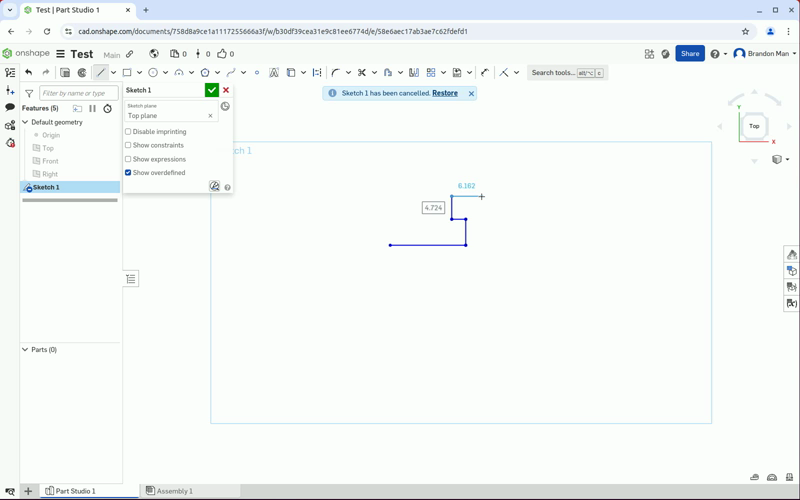
mouse_move(465, 196)
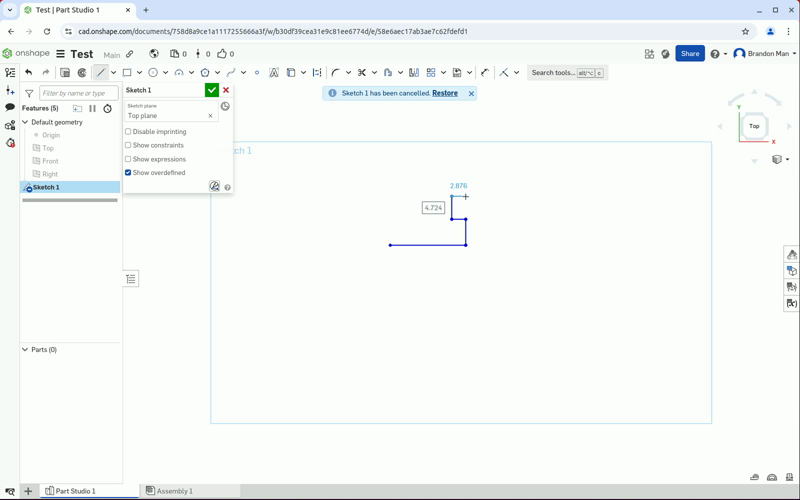
click(465, 196)
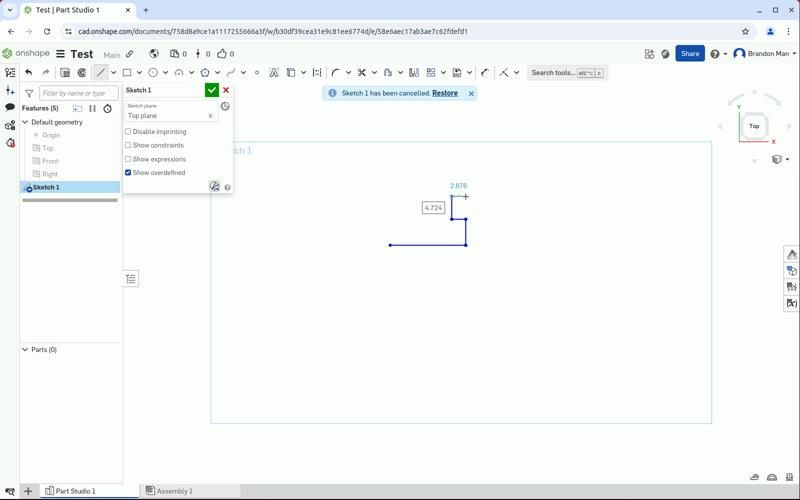
key_up(shift)
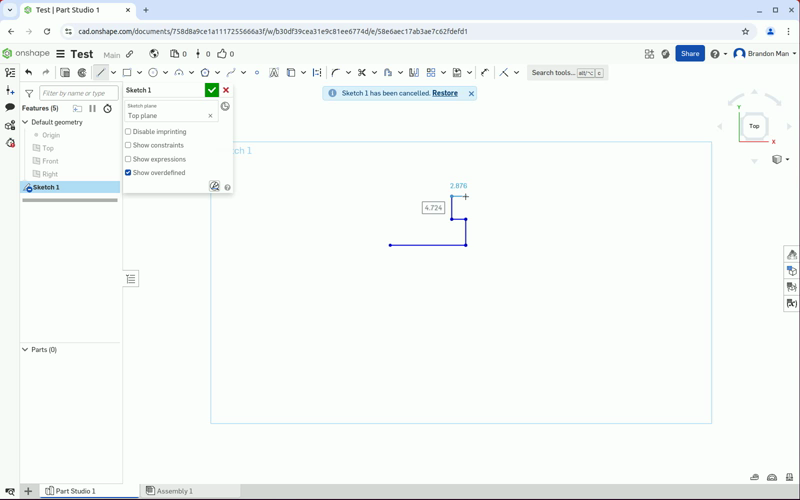
key_down(shift)
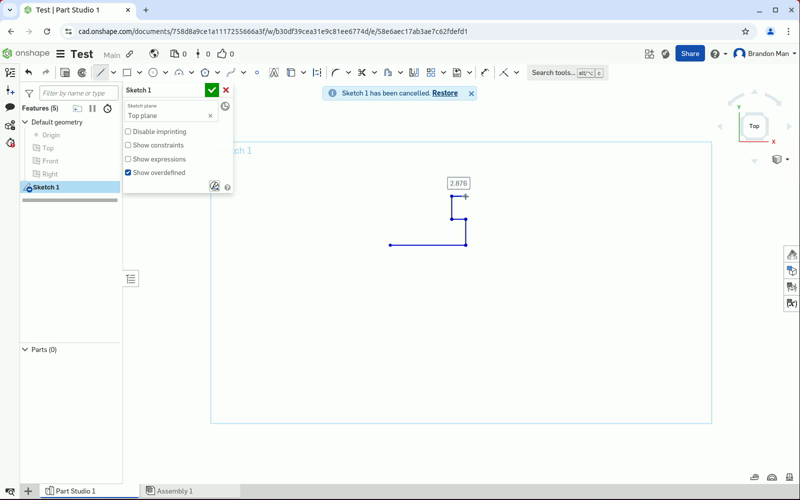
mouse_move(495, 196)
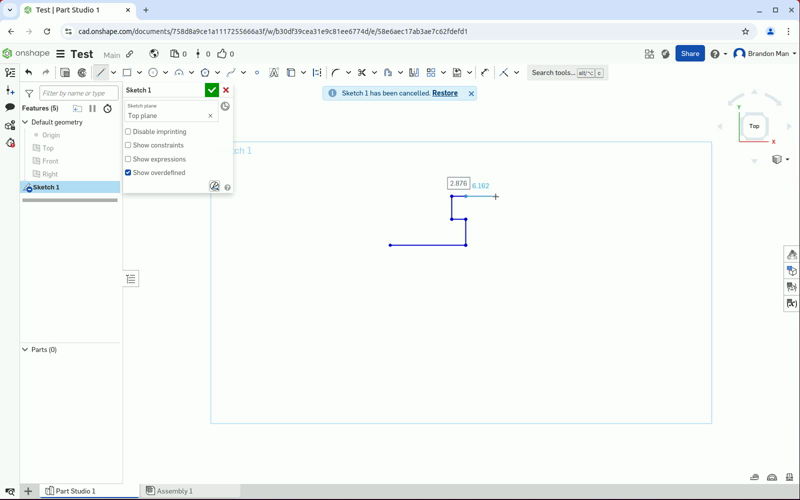
mouse_move(465, 170)
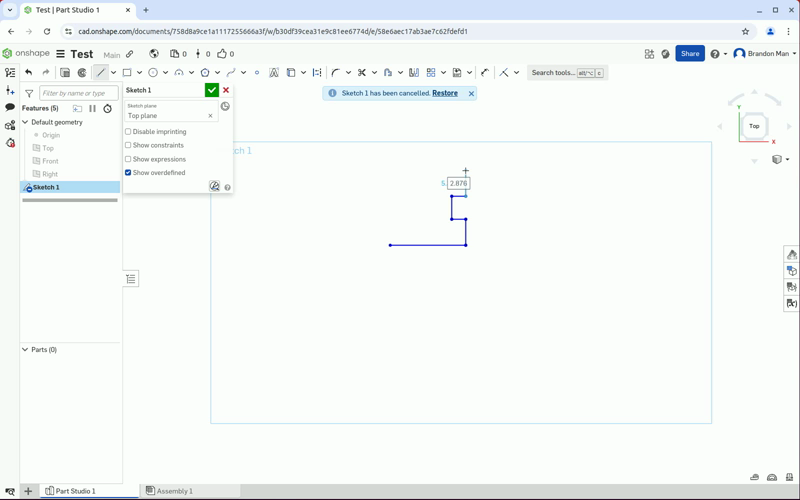
click(465, 170)
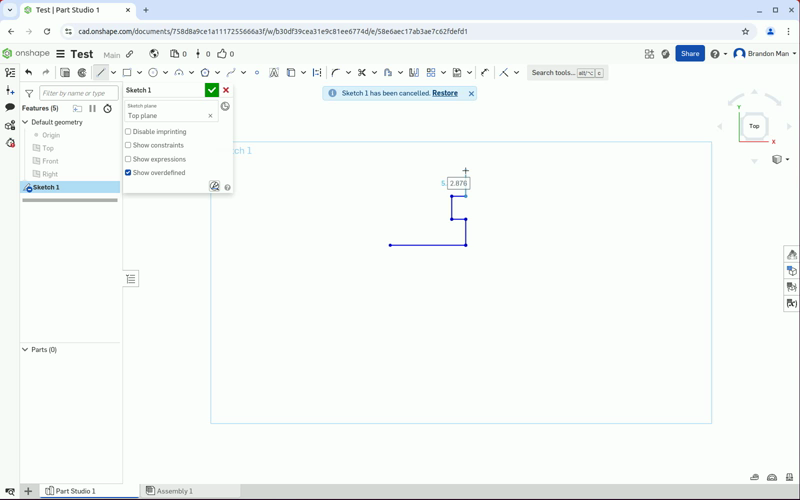
key_up(shift)
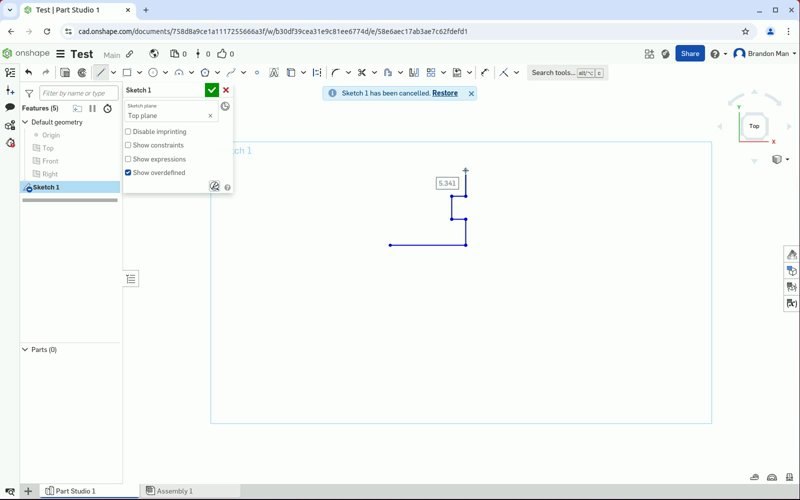
key_down(shift)
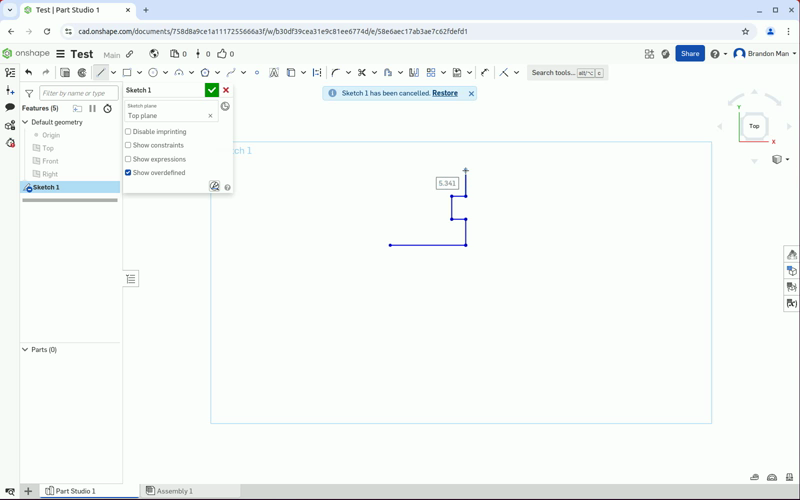
mouse_move(390, 170)
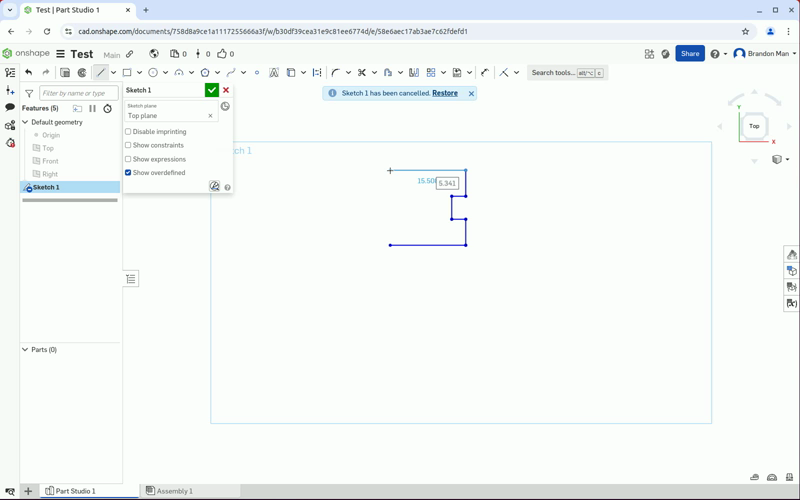
click(390, 170)
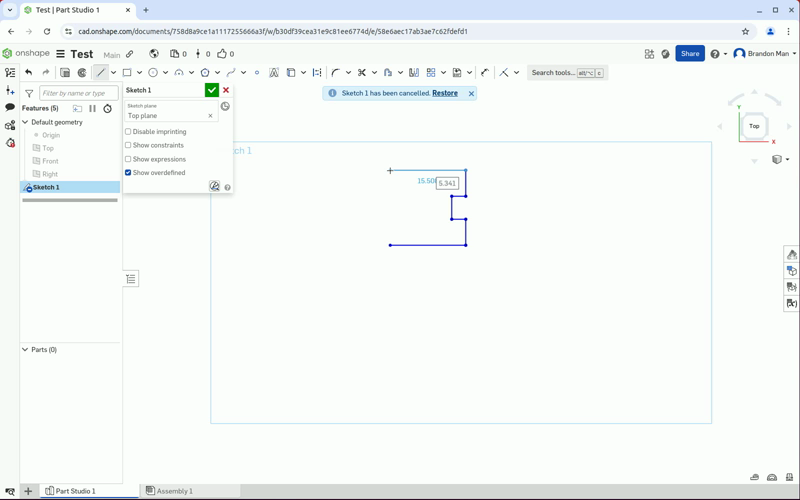
key_up(shift)
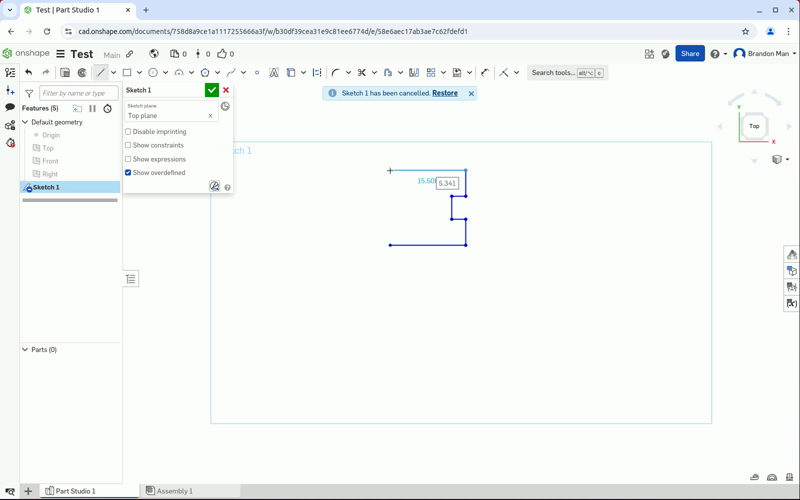
key_down(shift)
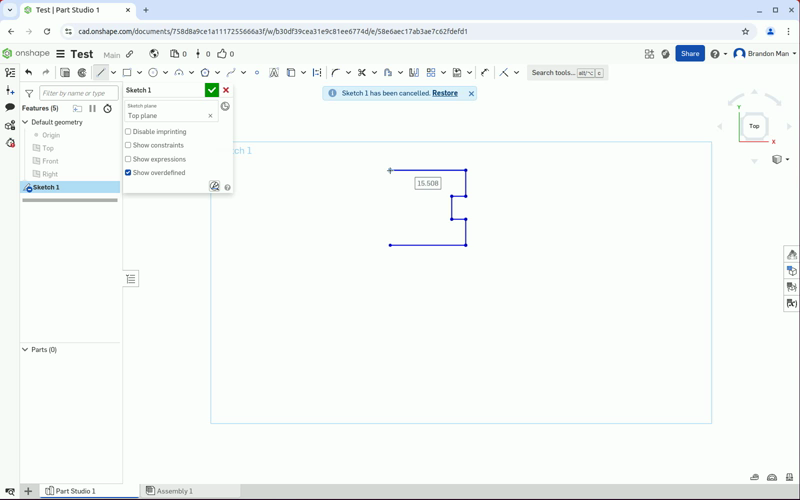
mouse_move(420, 170)
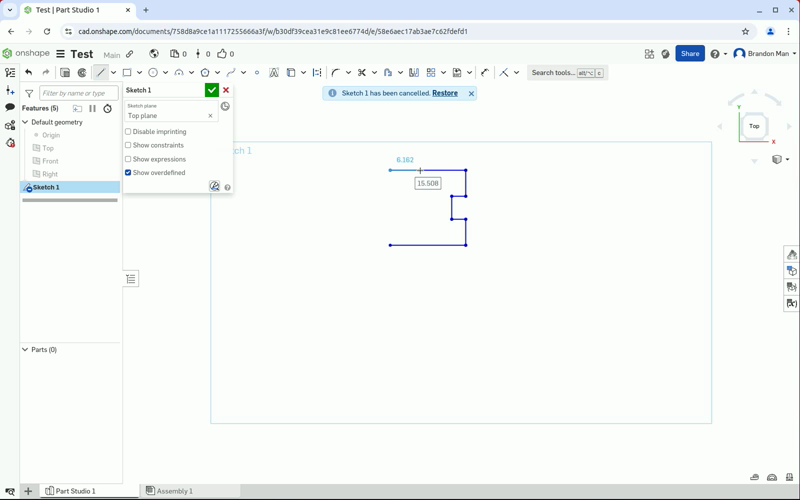
mouse_move(390, 196)
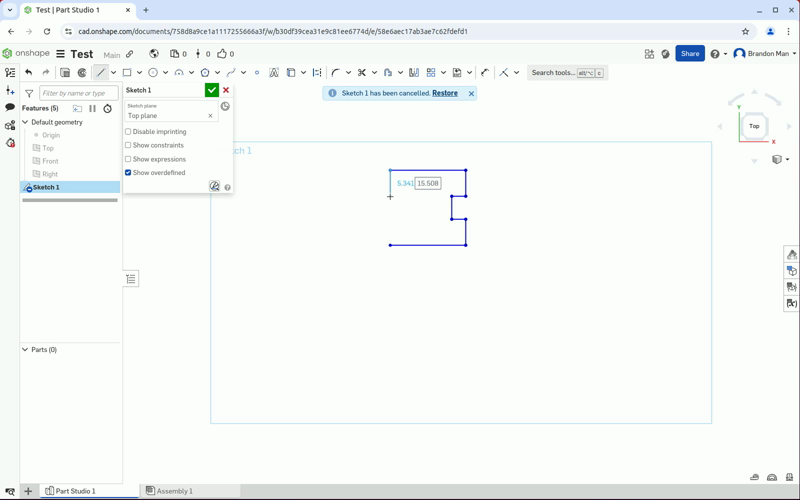
click(390, 196)
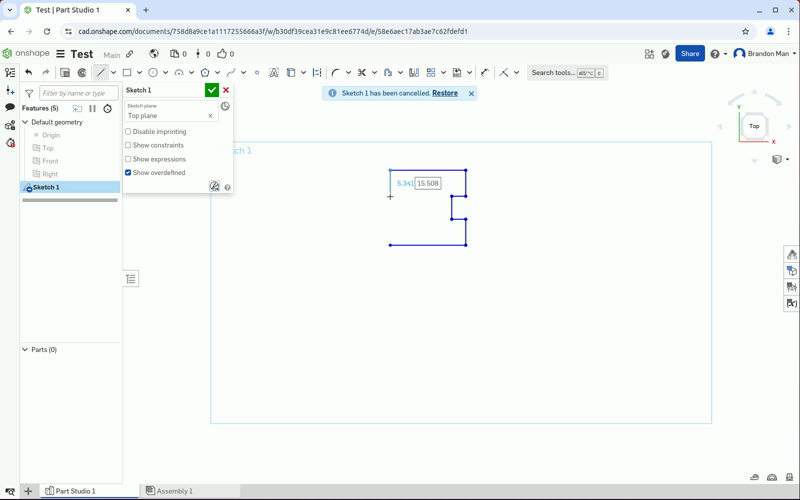
key_up(shift)
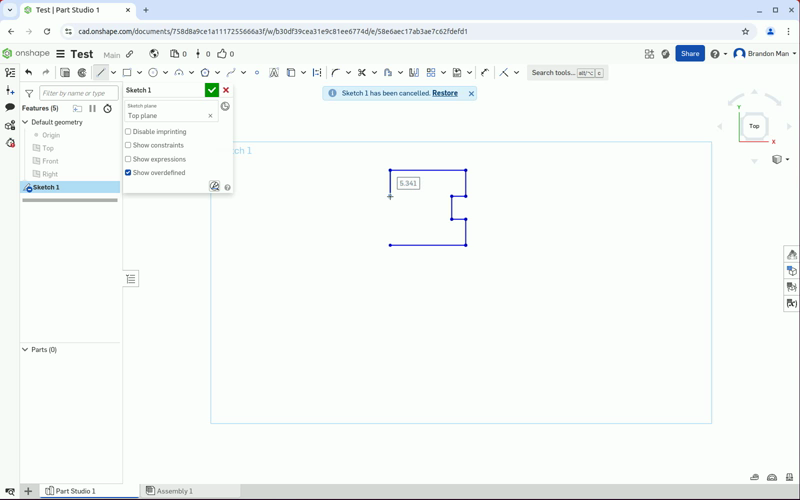
key_down(shift)
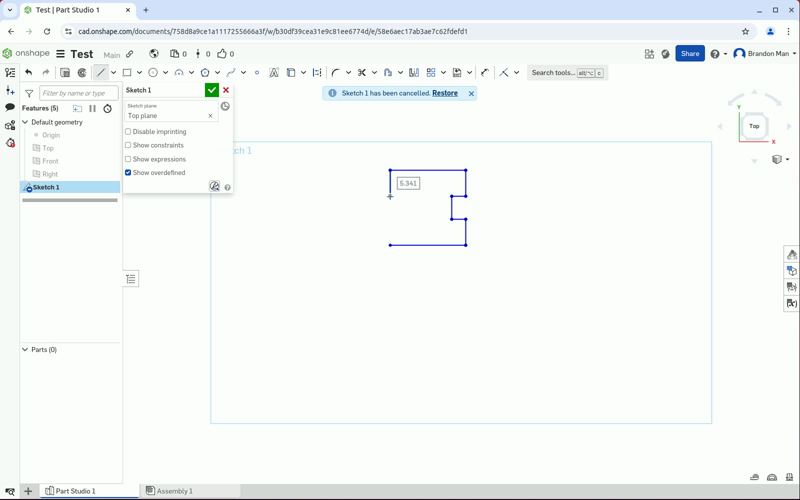
mouse_move(420, 196)
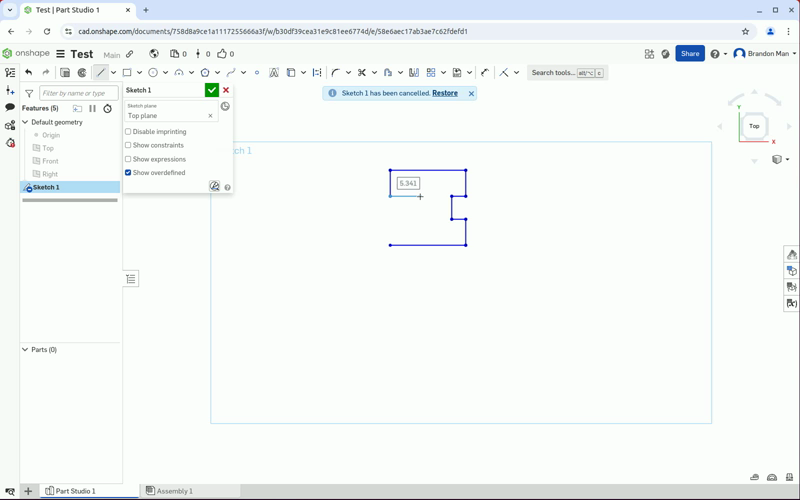
mouse_move(404, 196)
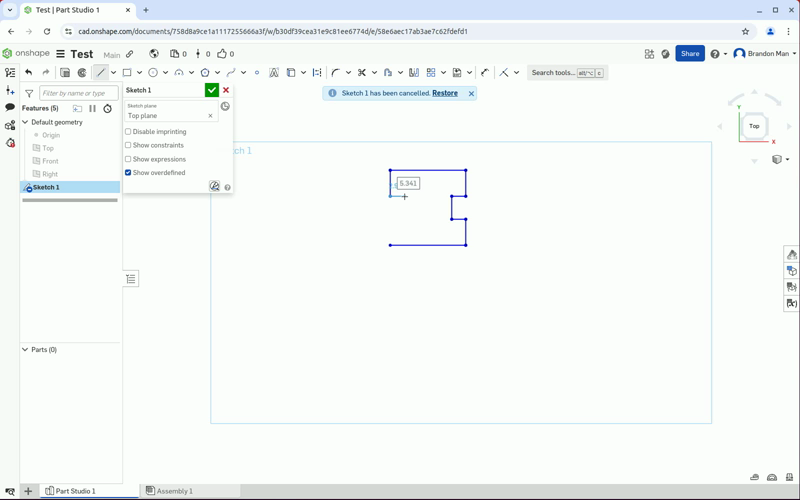
click(404, 196)
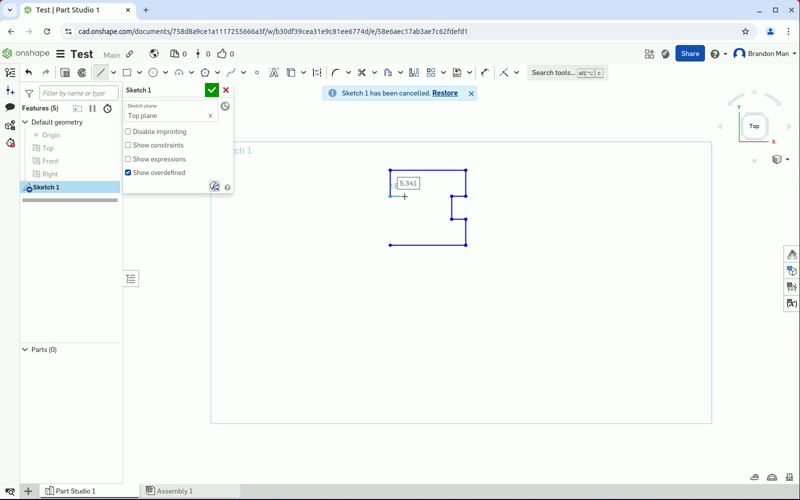
key_up(shift)
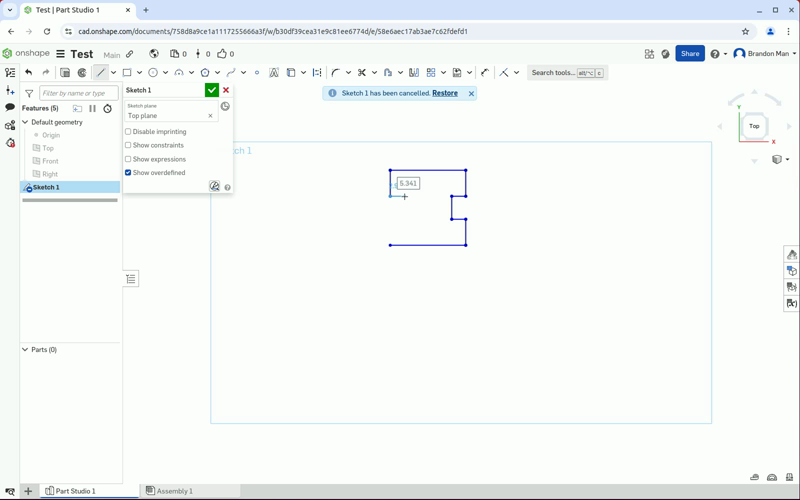
key_down(shift)
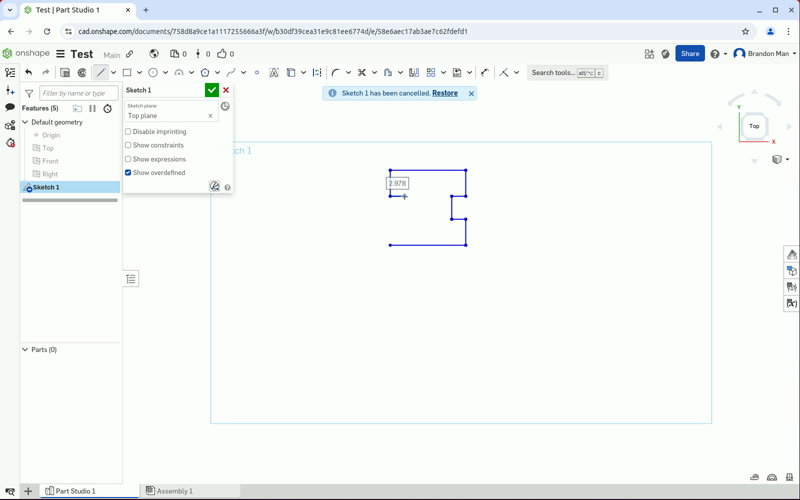
mouse_move(434, 196)
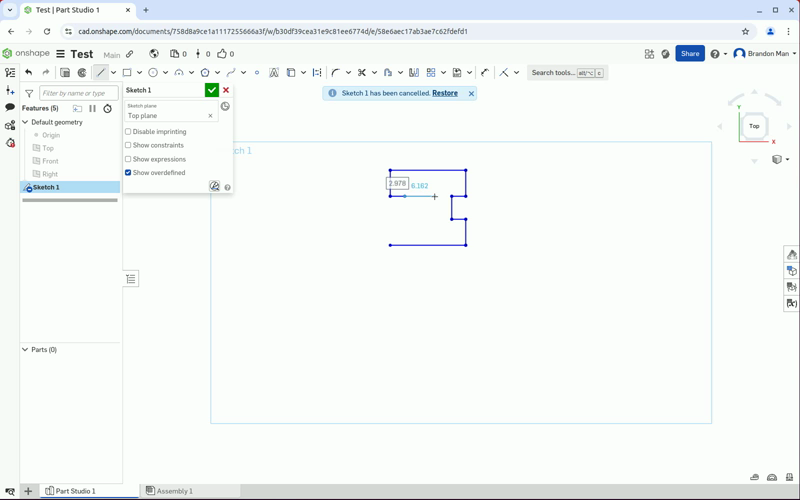
mouse_move(404, 219)
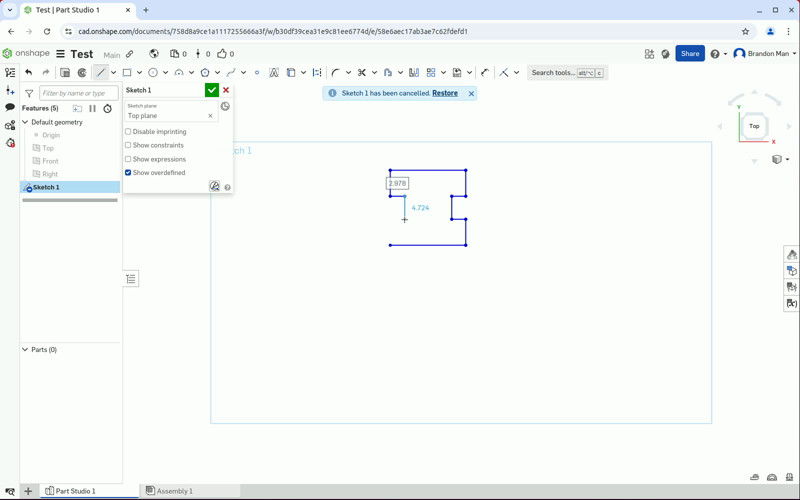
click(404, 219)
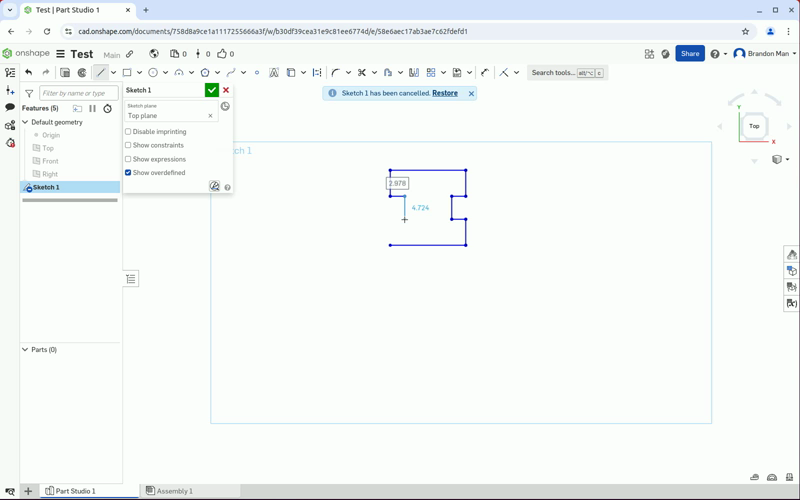
key_up(shift)
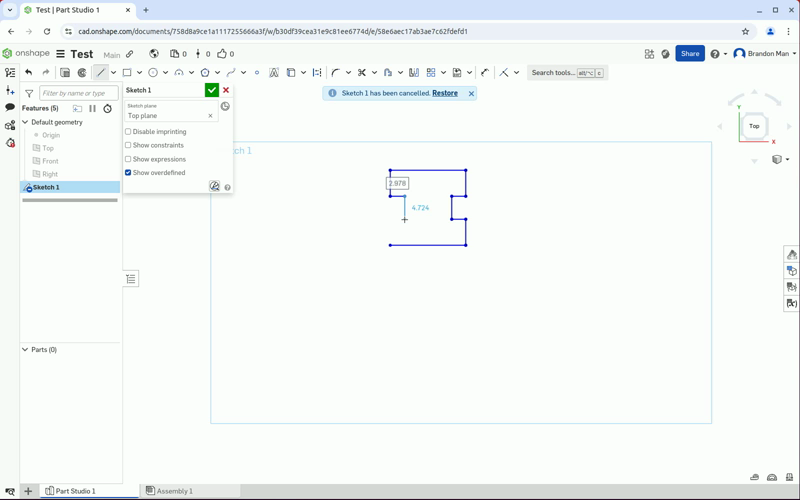
key_down(shift)
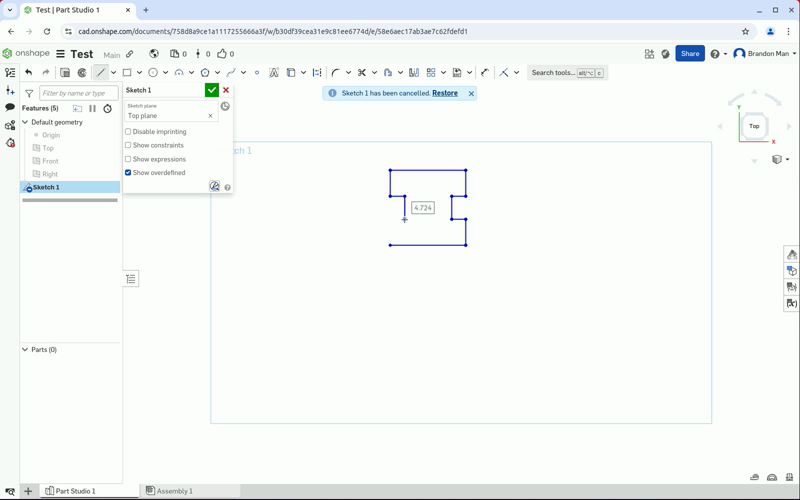
mouse_move(434, 219)
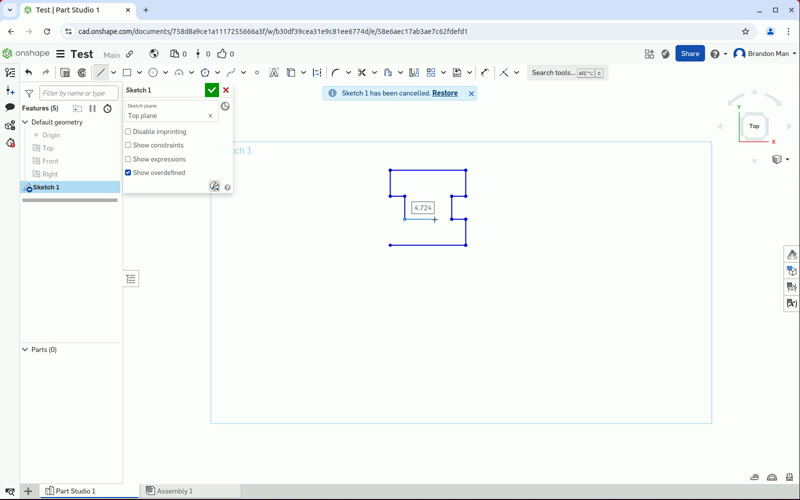
mouse_move(390, 219)
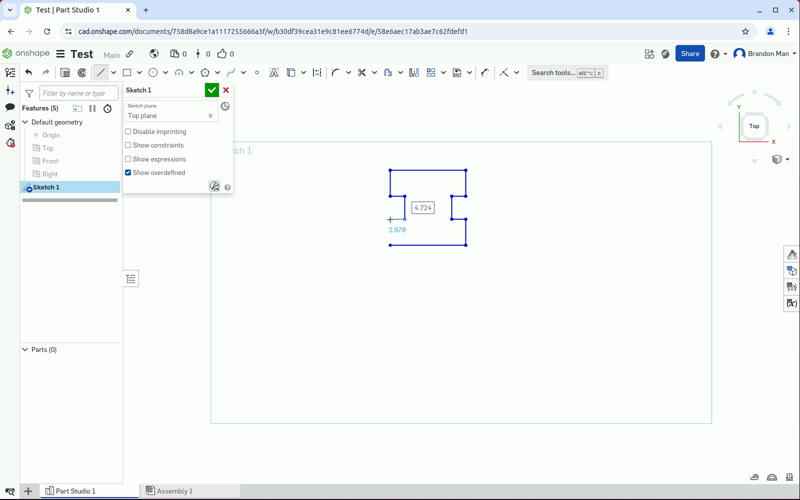
click(390, 219)
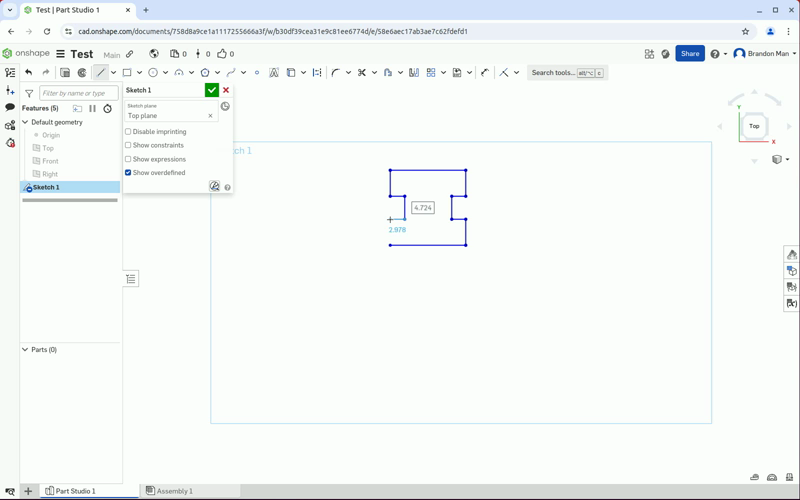
key_up(shift)
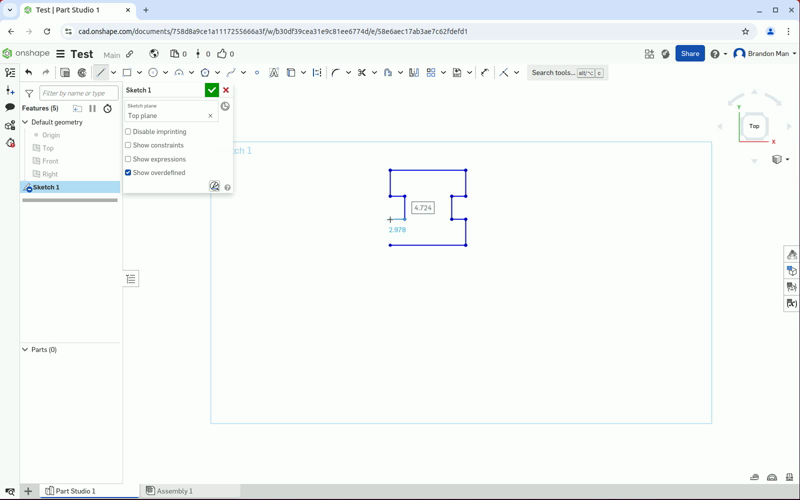
mouse_move(420, 219)
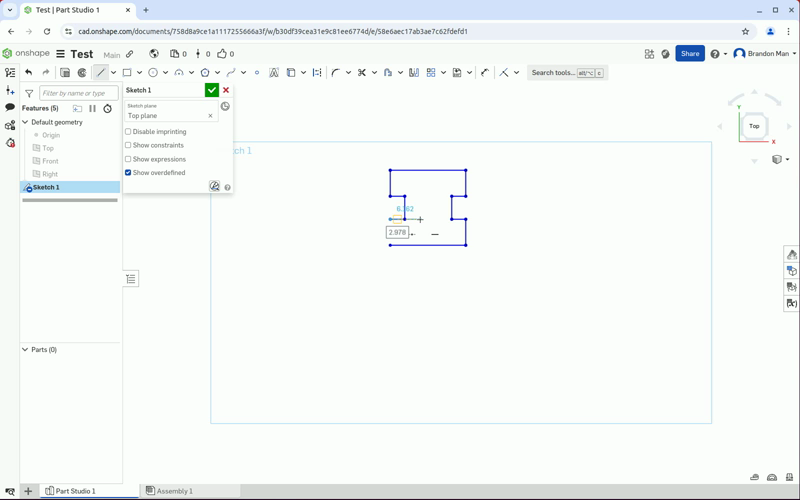
key_down(shift)
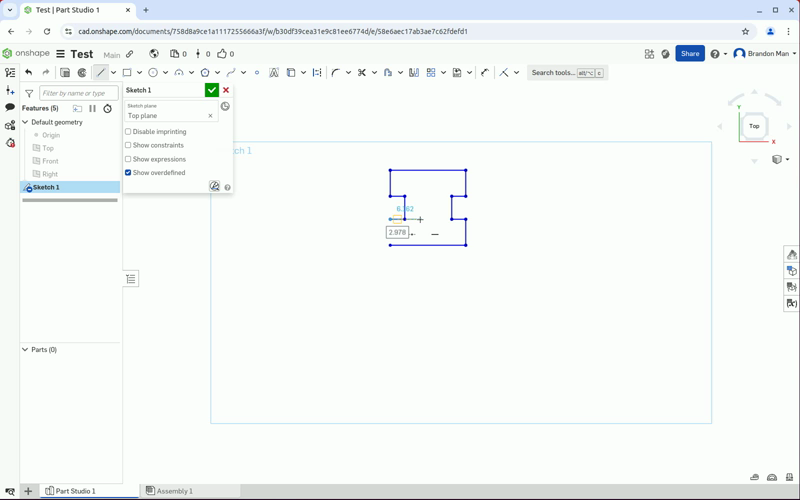
mouse_move(390, 245)
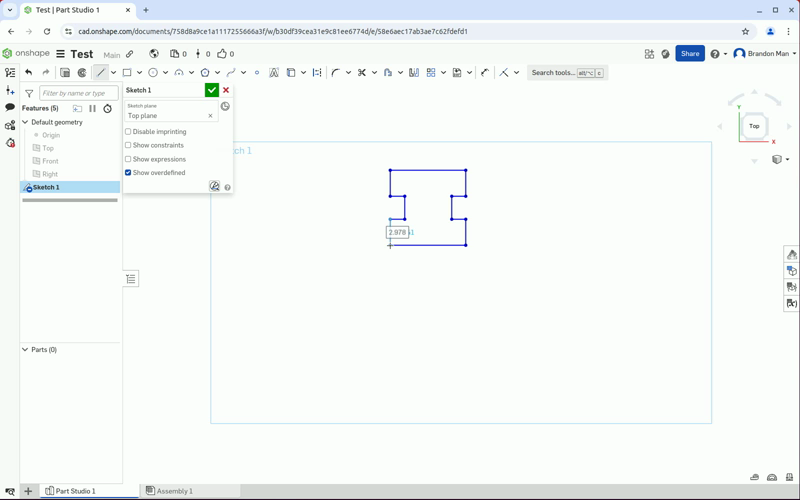
key_up(shift)
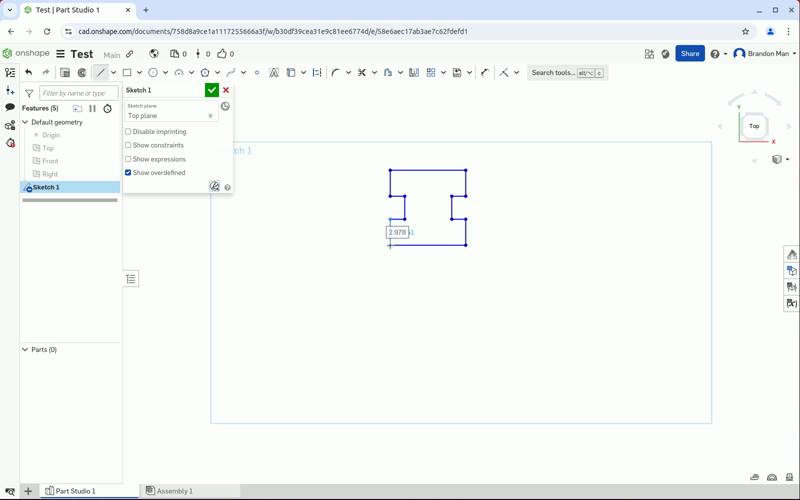
click(390, 245)
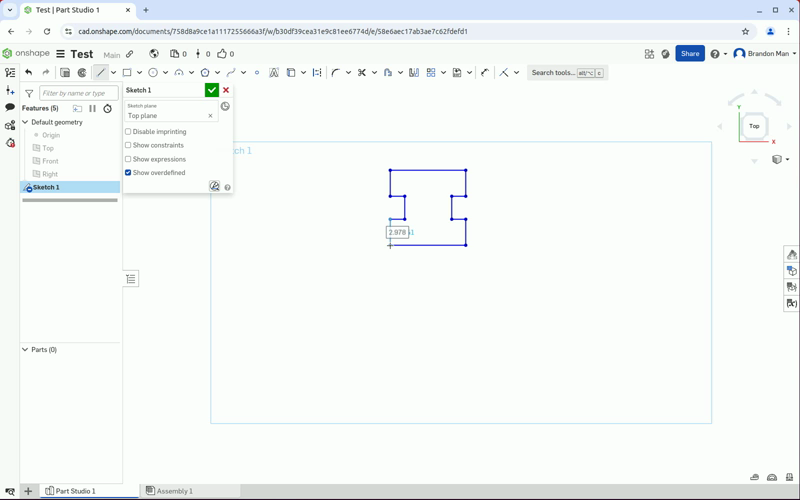
key(esc)
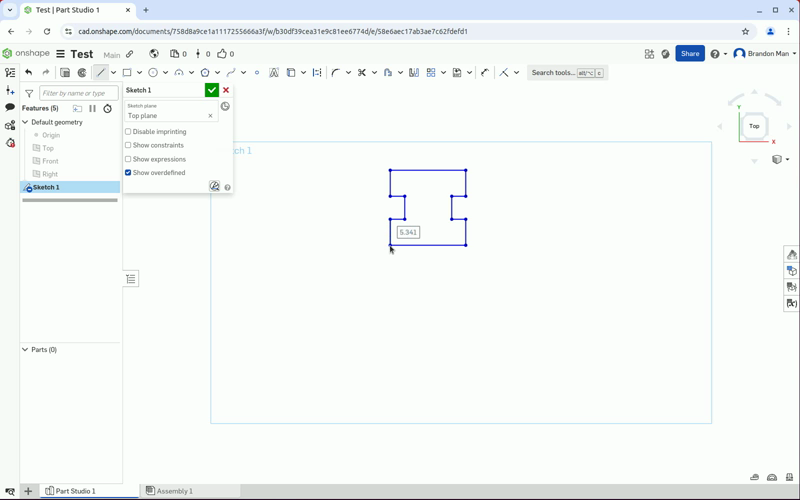
key(c)
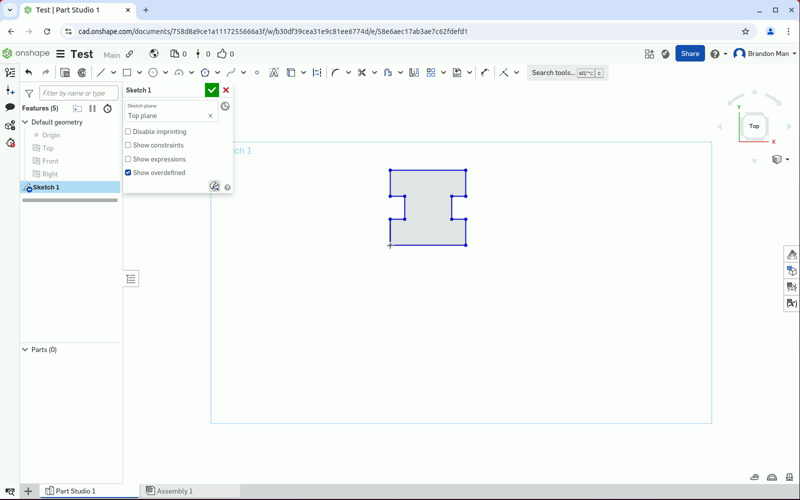
key_down(shift)
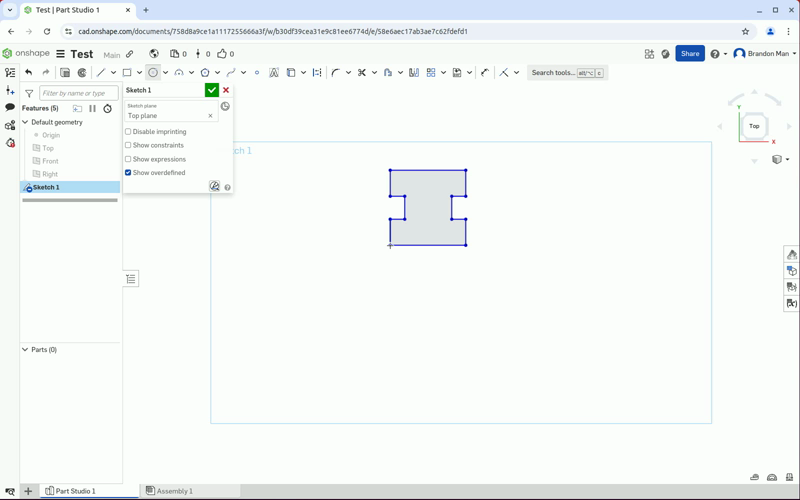
mouse_move(428, 207)
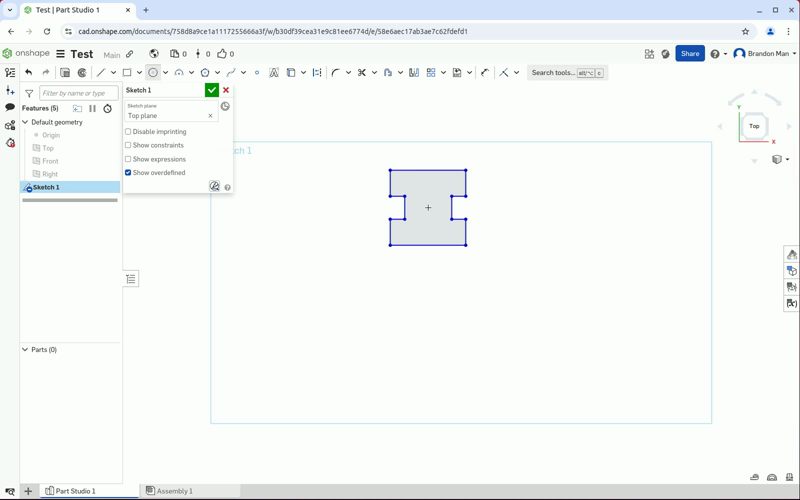
click(428, 207)
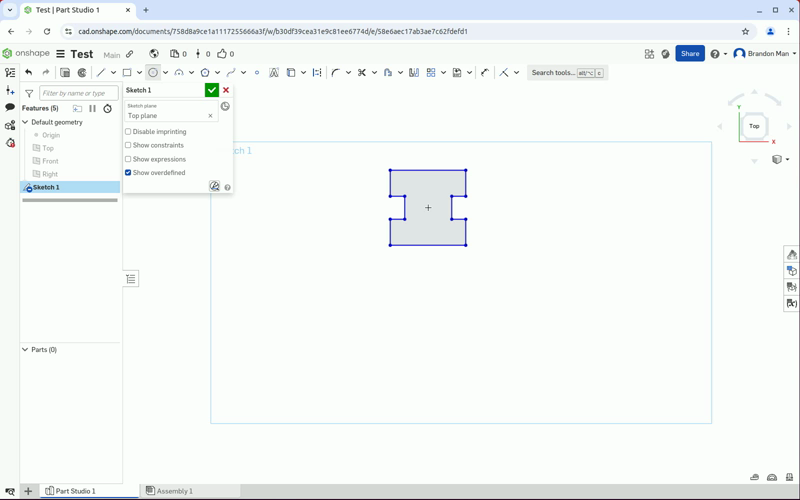
key_up(shift)
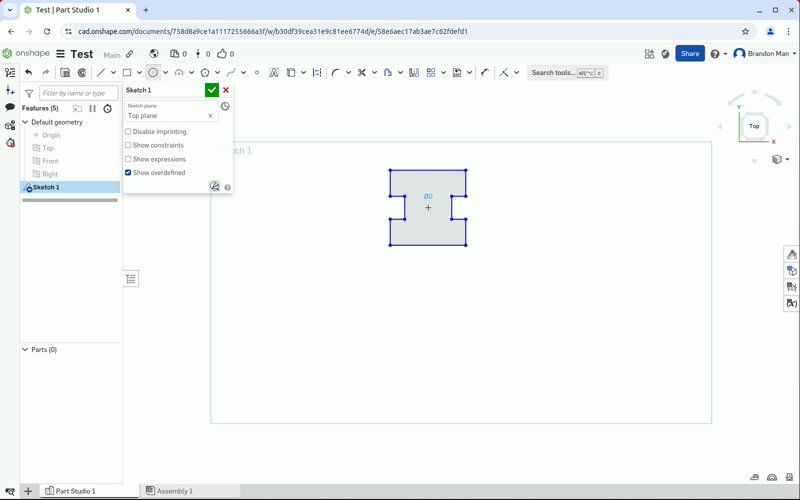
mouse_move(437, 207)
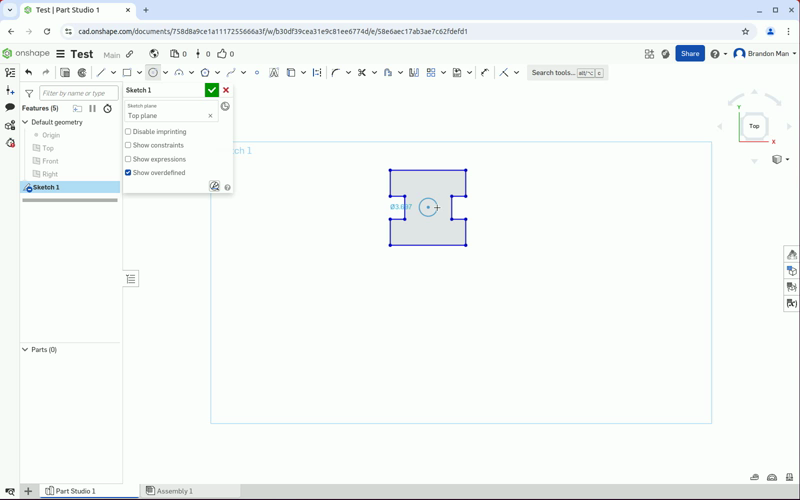
click(437, 207)
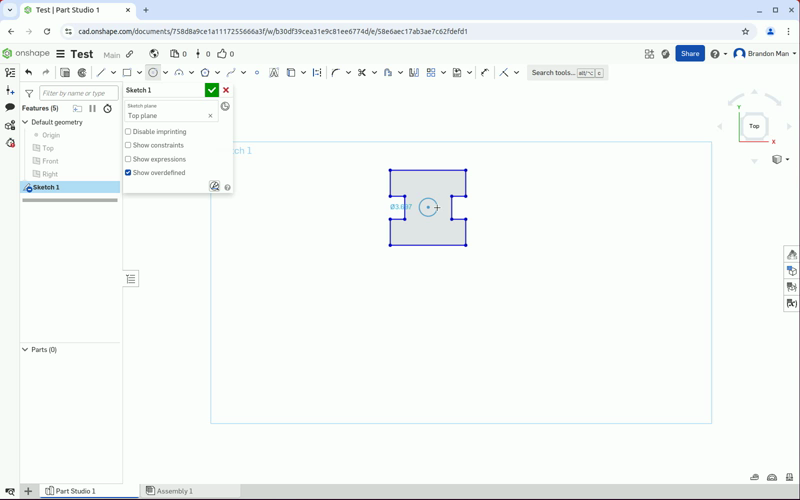
key(esc)
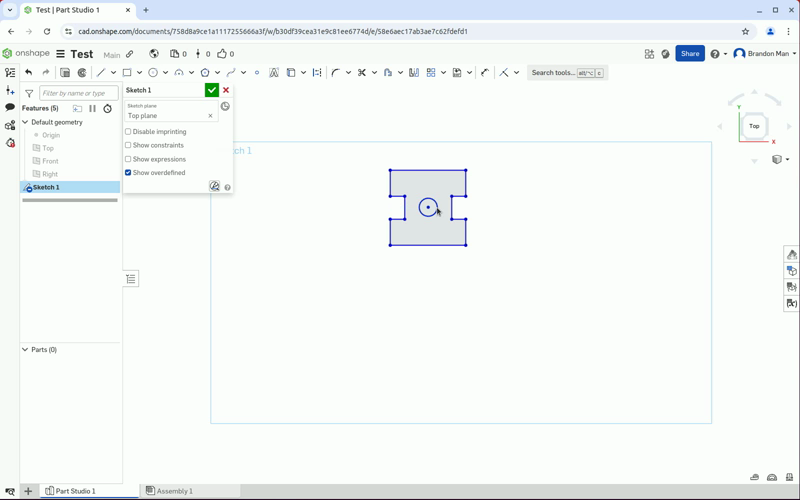
mouse_move(447, 173)
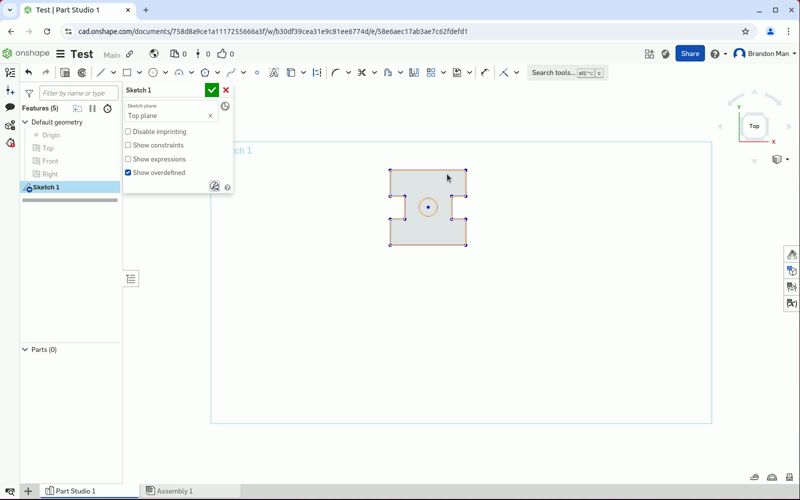
click(447, 173)
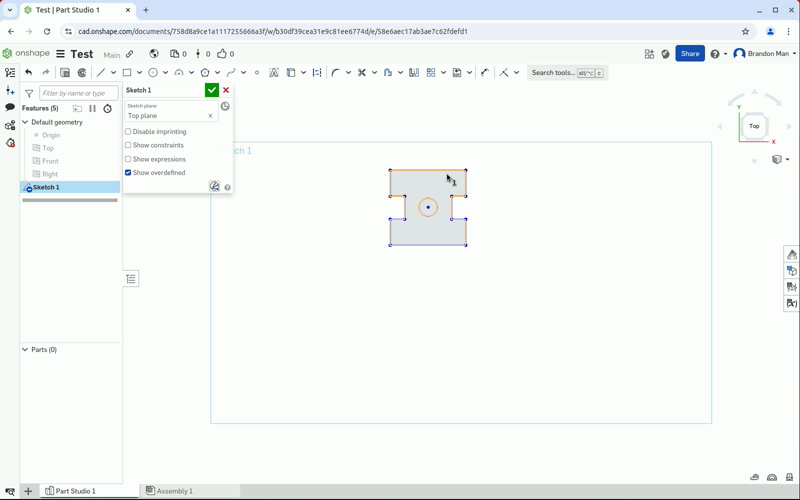
mouse_move(73, 352)
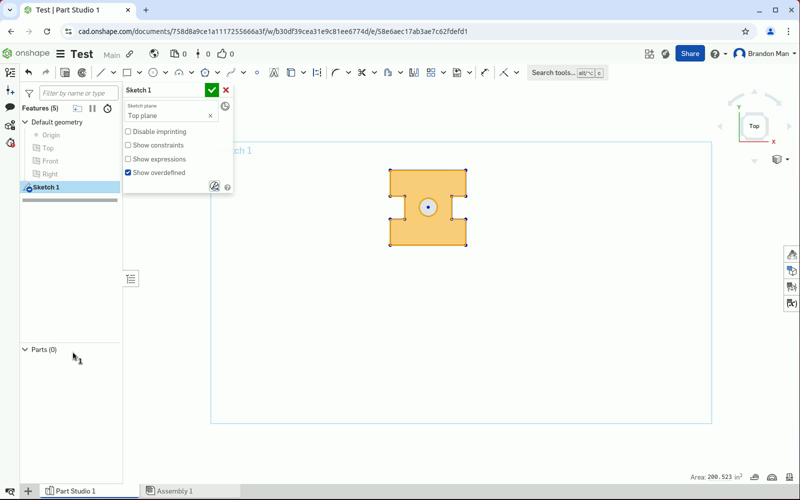
key(shift+y)
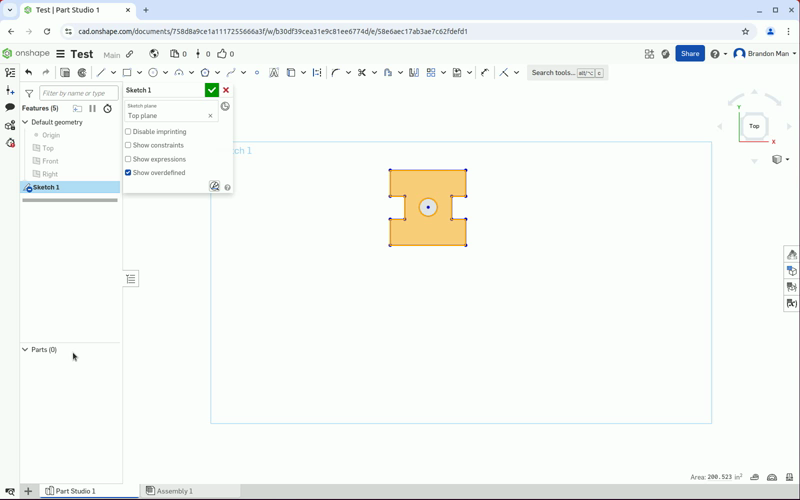
key(shift+e)
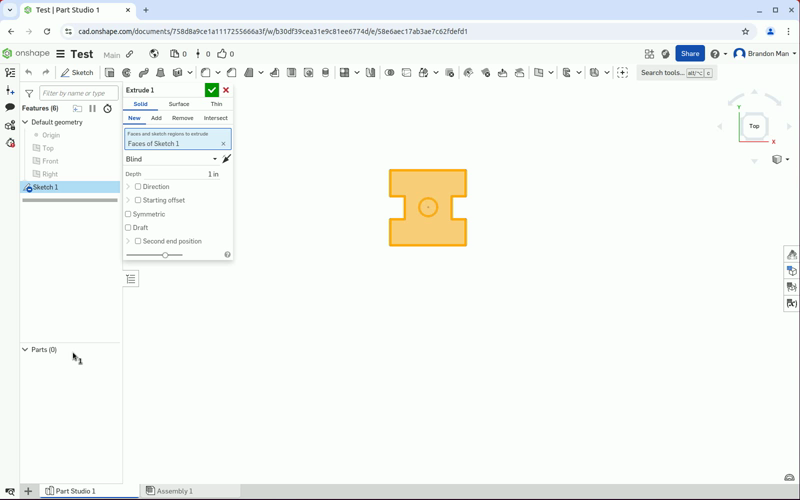
mouse_move(143, 106)
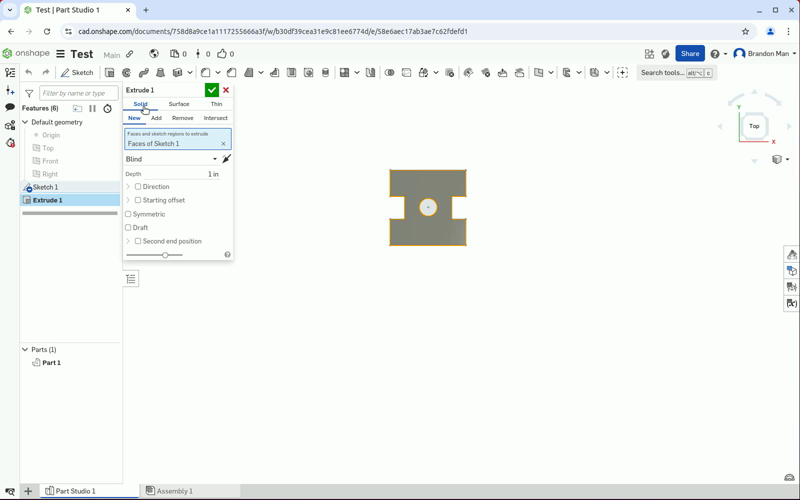
click(143, 106)
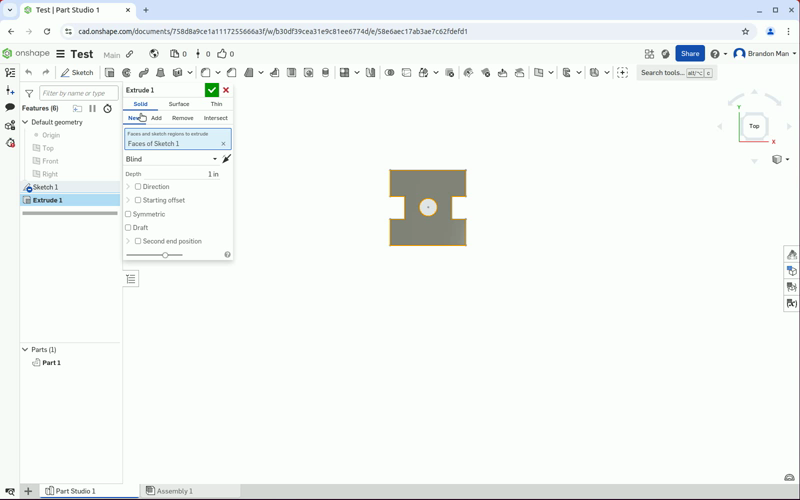
mouse_move(137, 120)
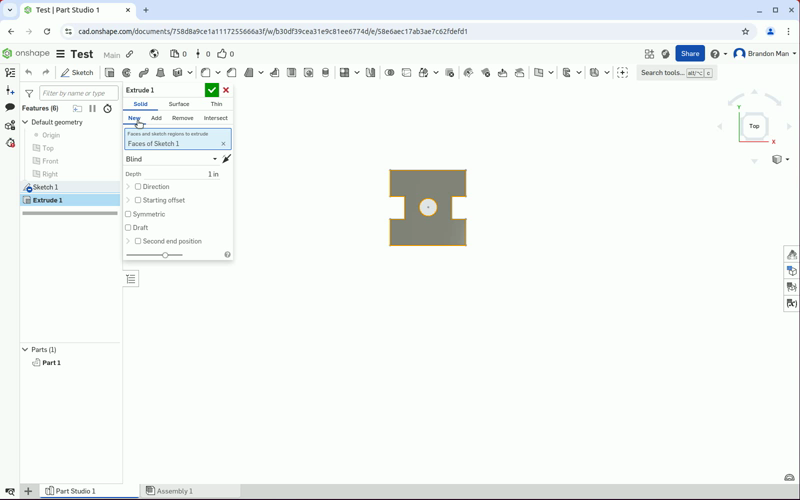
click(137, 120)
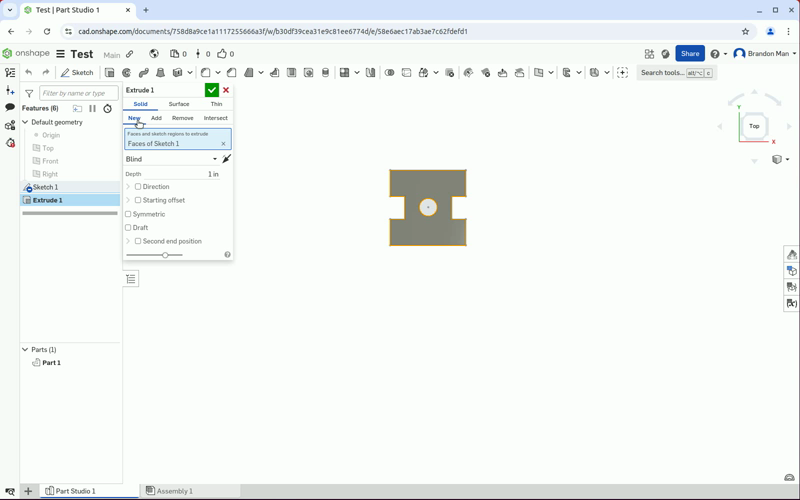
key(tab, 4)
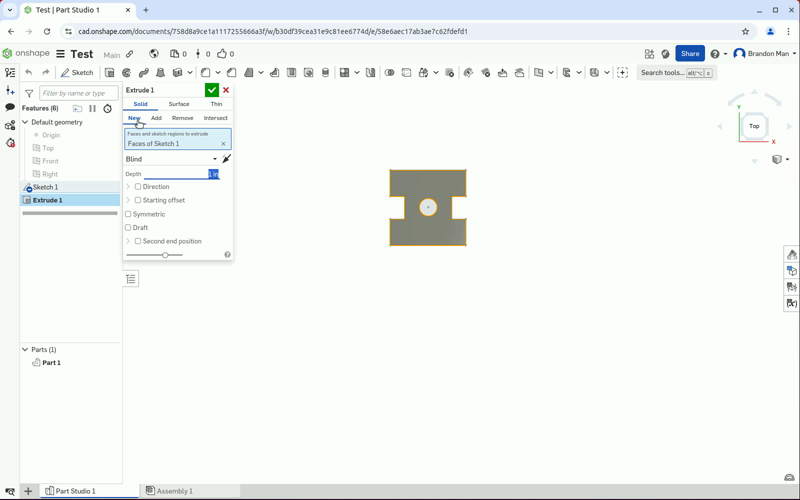
text(3.851)
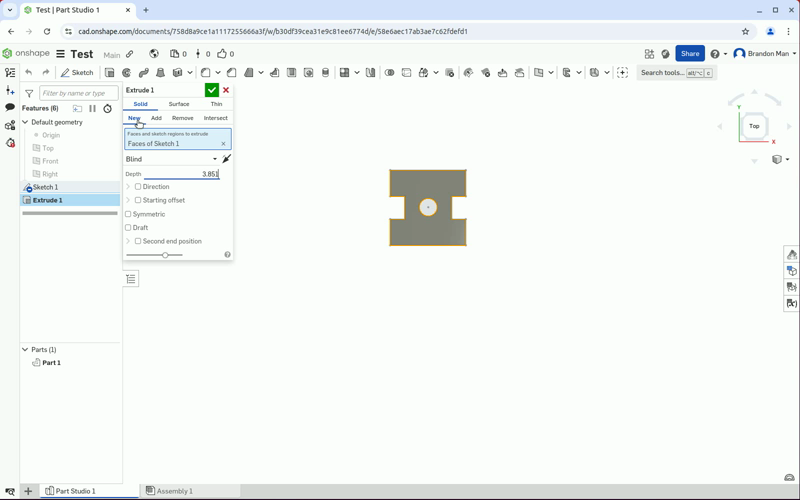
key(enter)
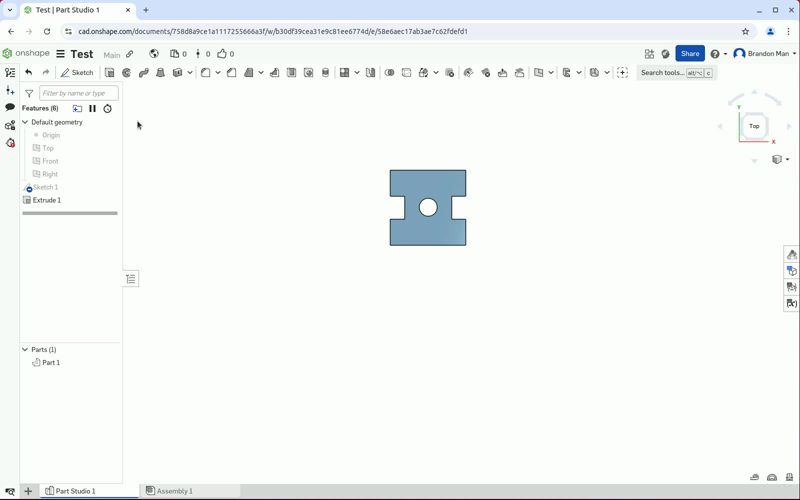
key(shift+h)
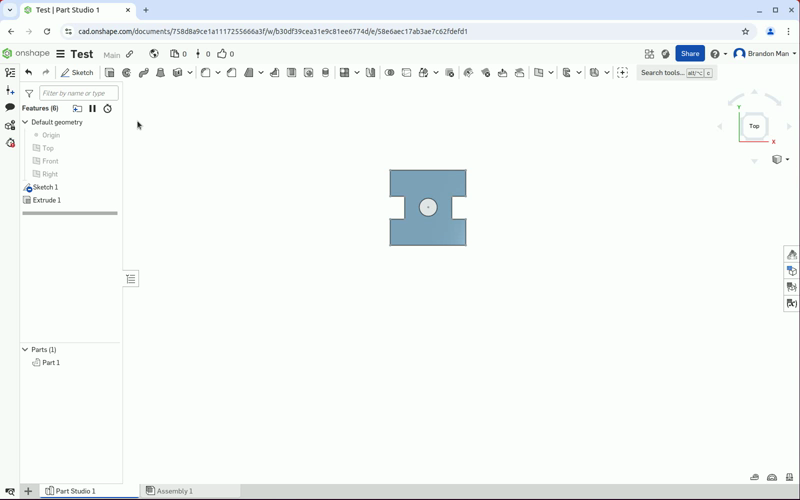
key(shift+h)
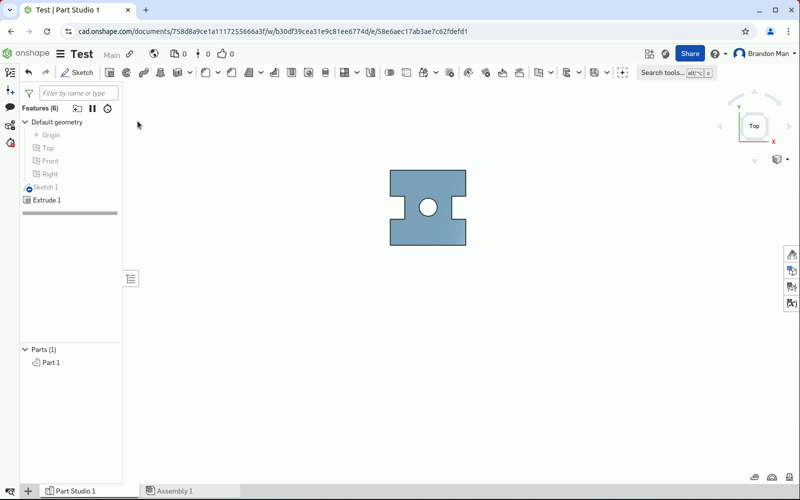
mouse_move(73, 189)
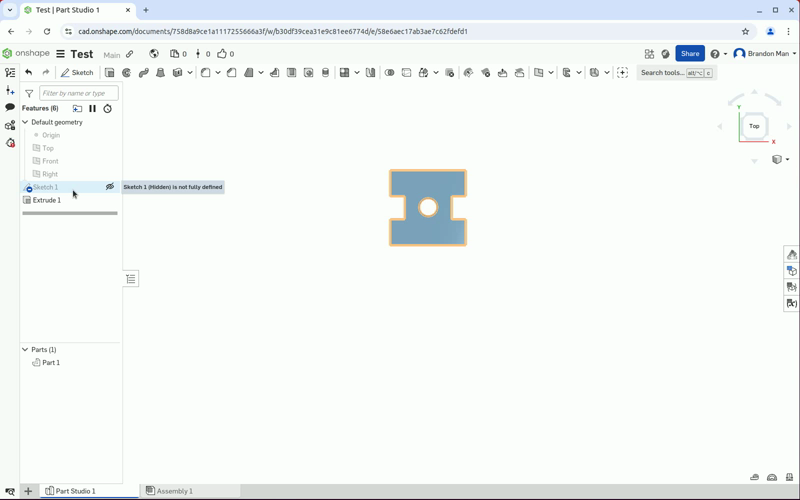
click(73, 189)
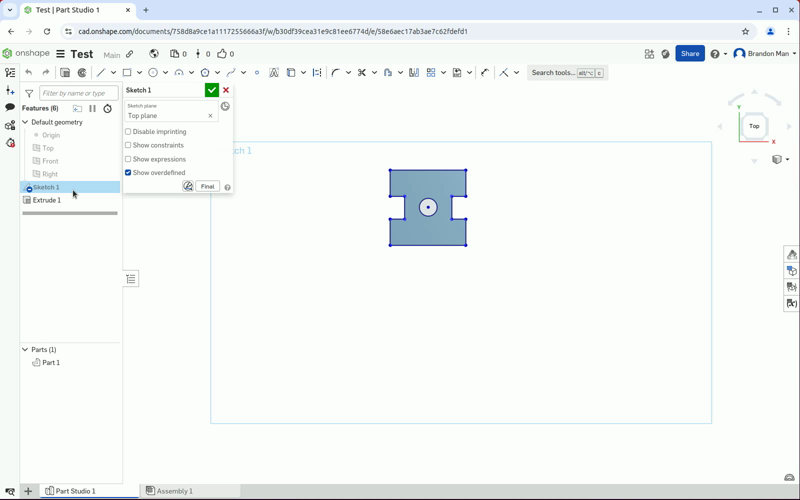
mouse_move(229, 92)
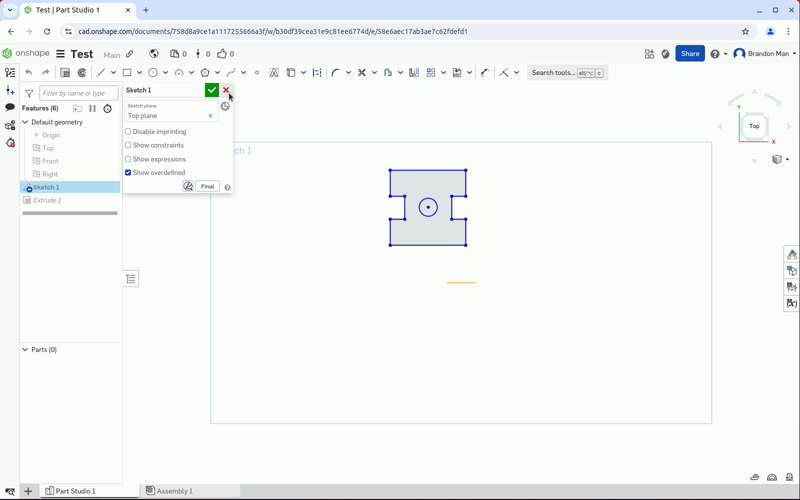
click(229, 92)
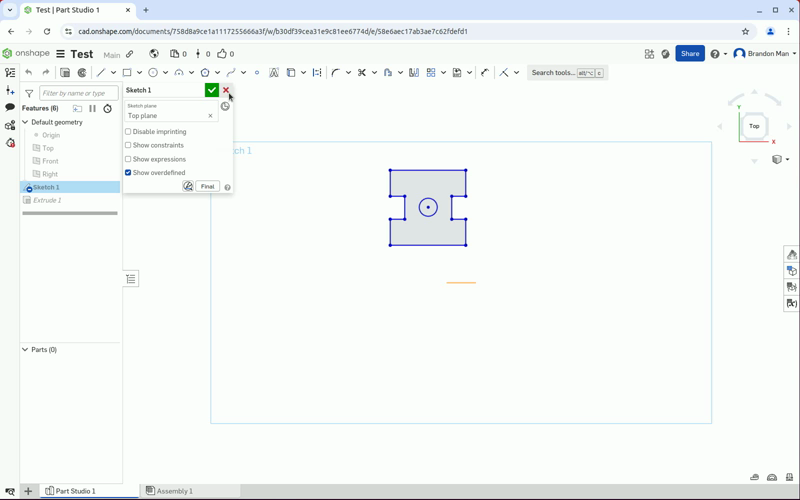
key(shift+s)
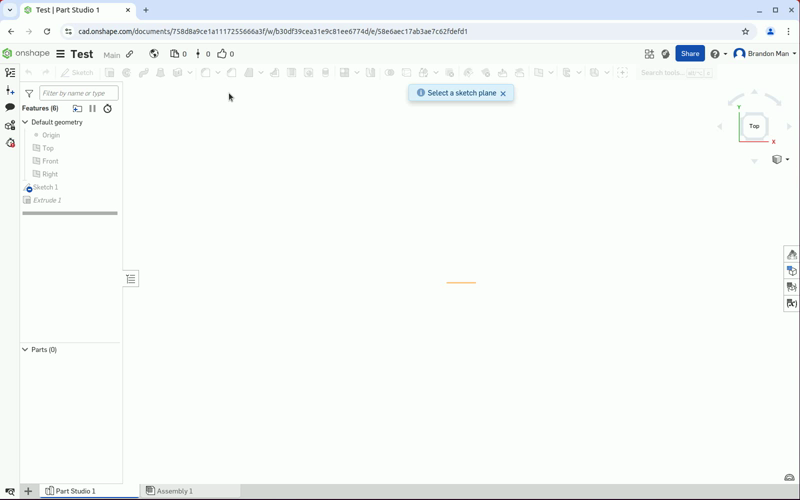
mouse_move(73, 150)
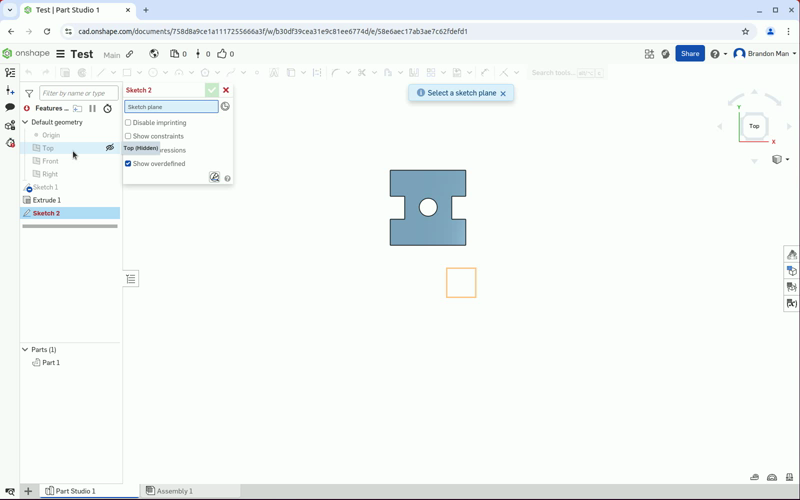
click(73, 150)
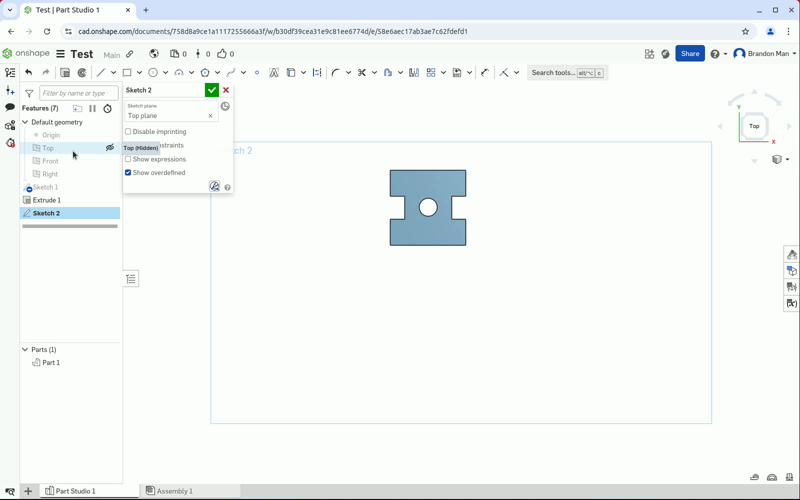
mouse_move(73, 352)
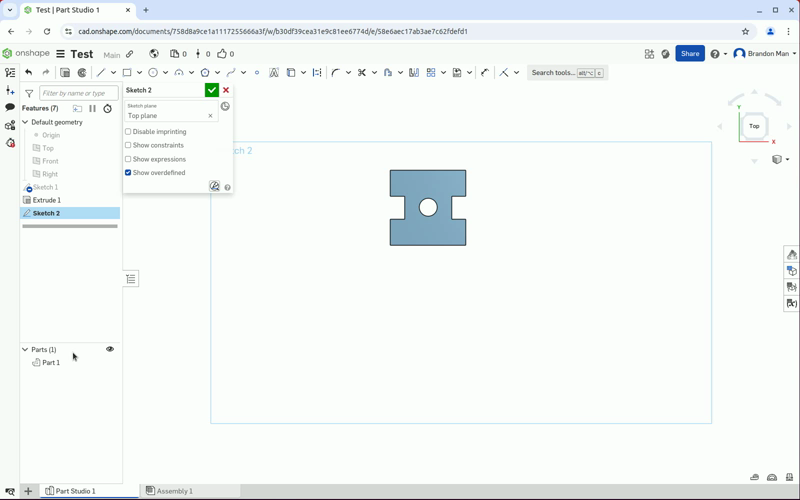
key(y)
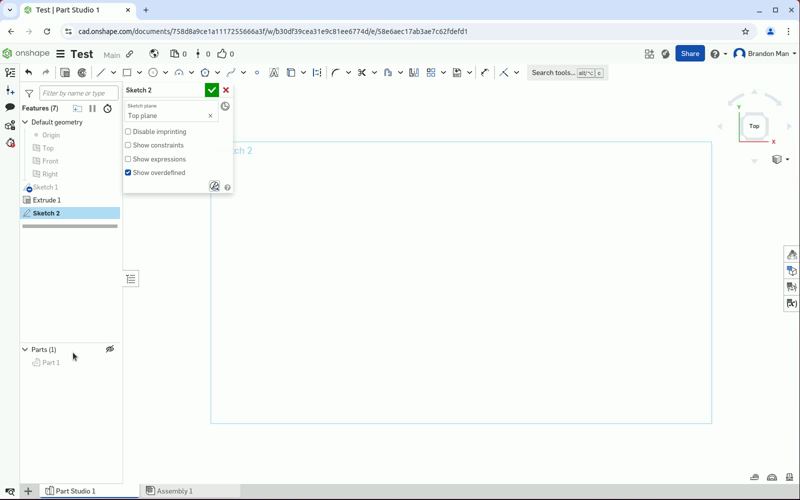
key(l)
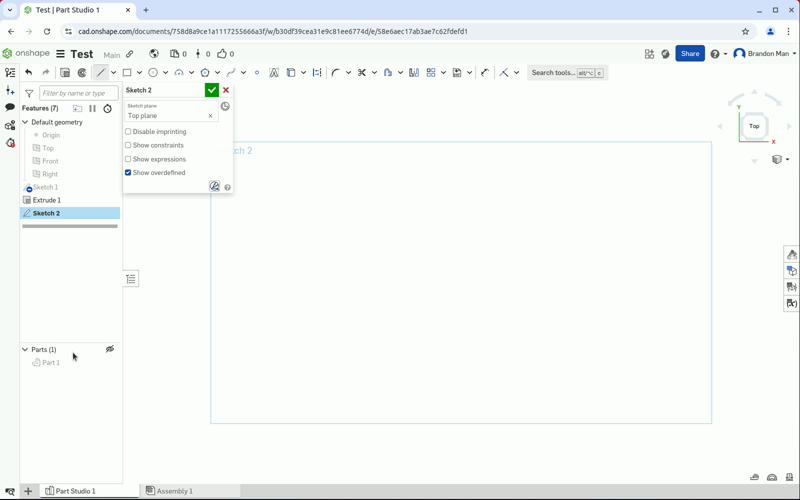
key_down(shift)
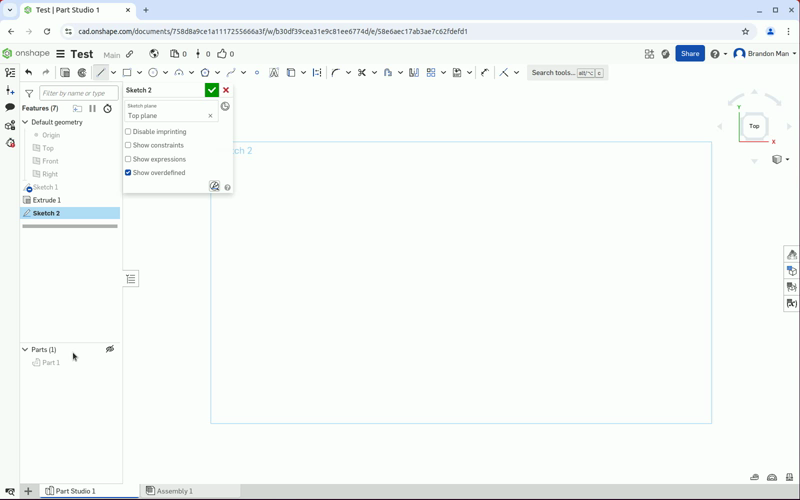
mouse_move(390, 282)
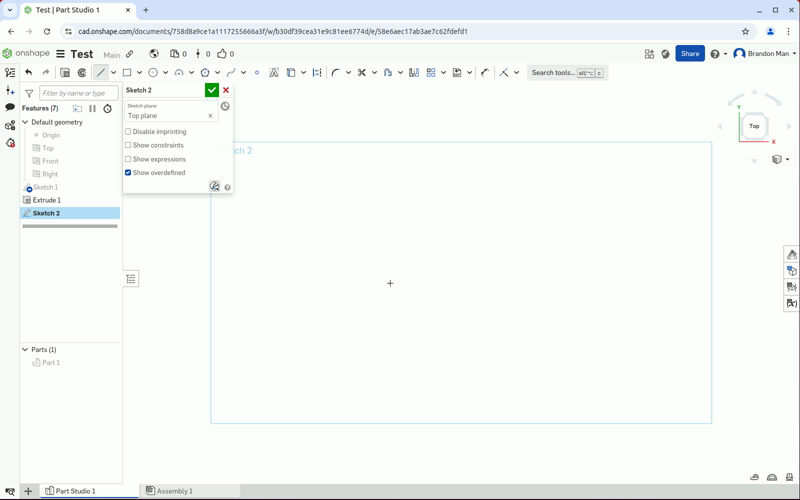
click(390, 282)
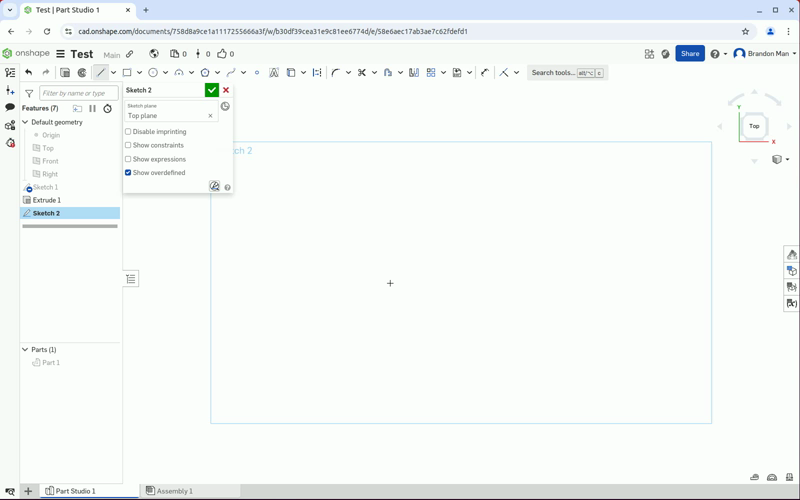
key_up(shift)
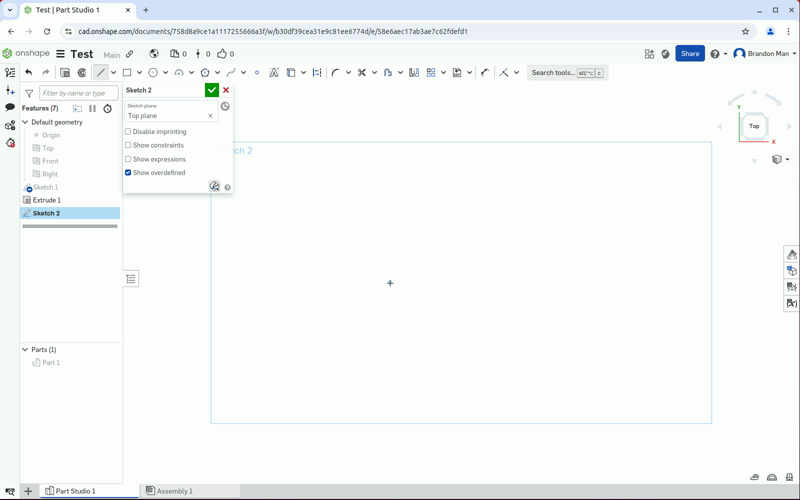
key_down(shift)
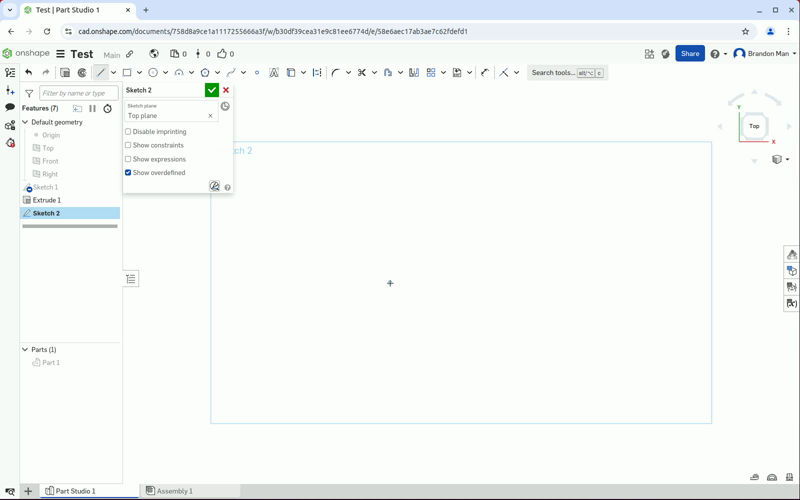
mouse_move(465, 282)
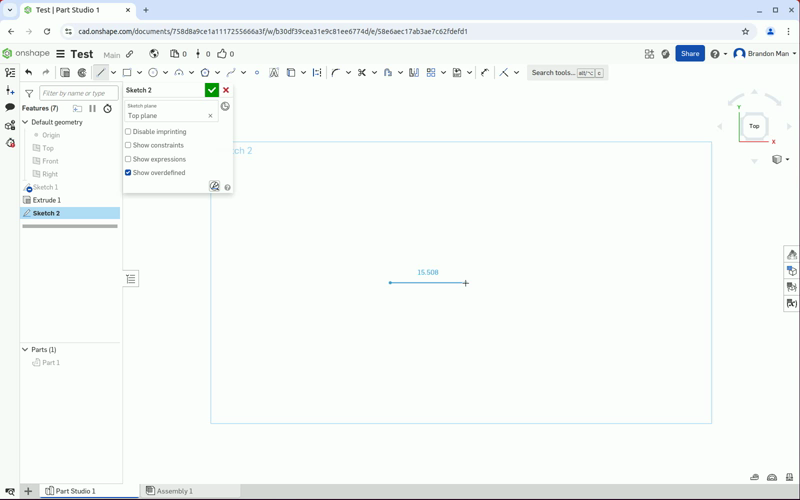
click(465, 282)
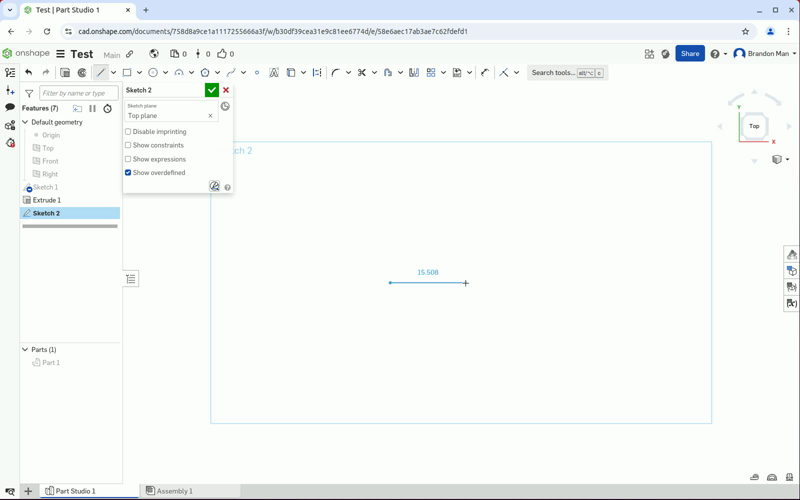
key_up(shift)
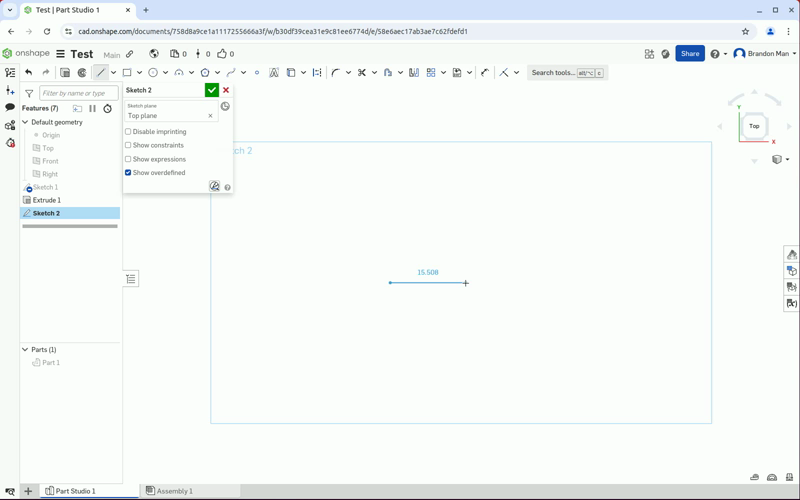
key_down(shift)
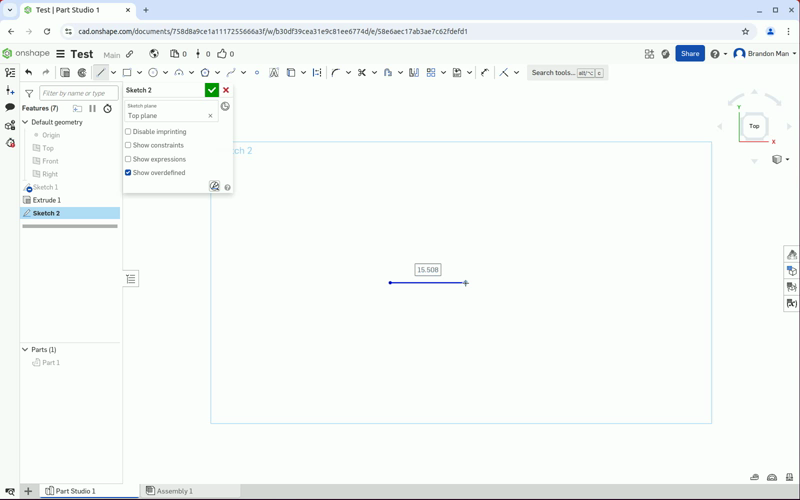
mouse_move(495, 282)
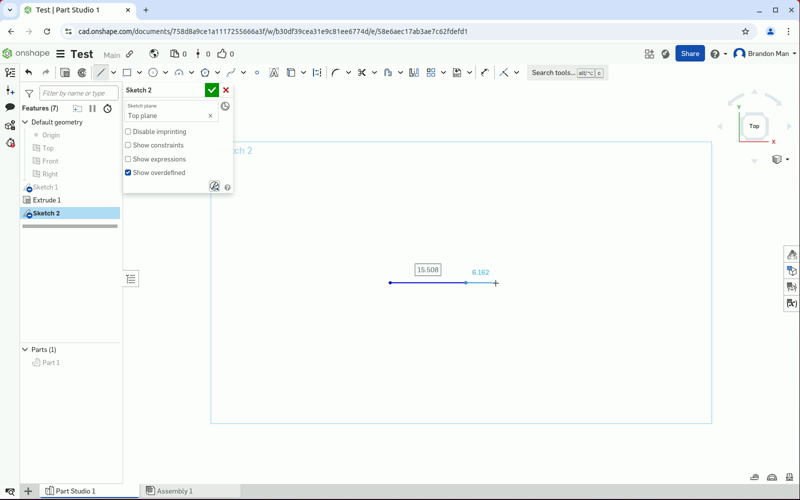
mouse_move(465, 244)
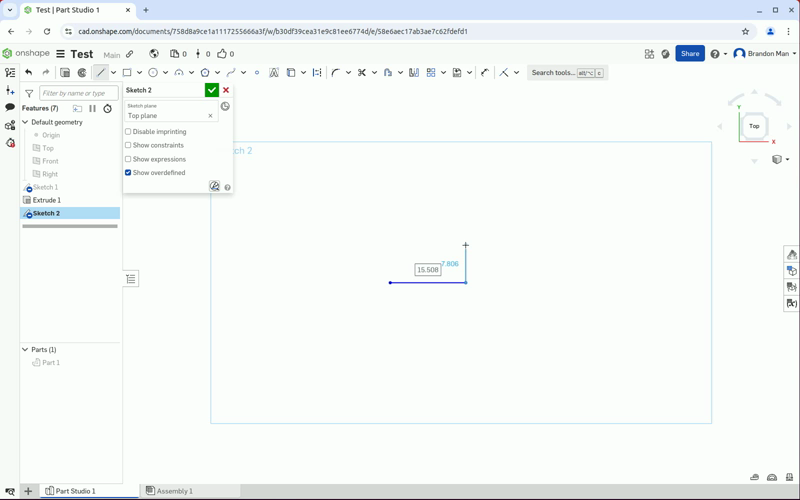
click(465, 244)
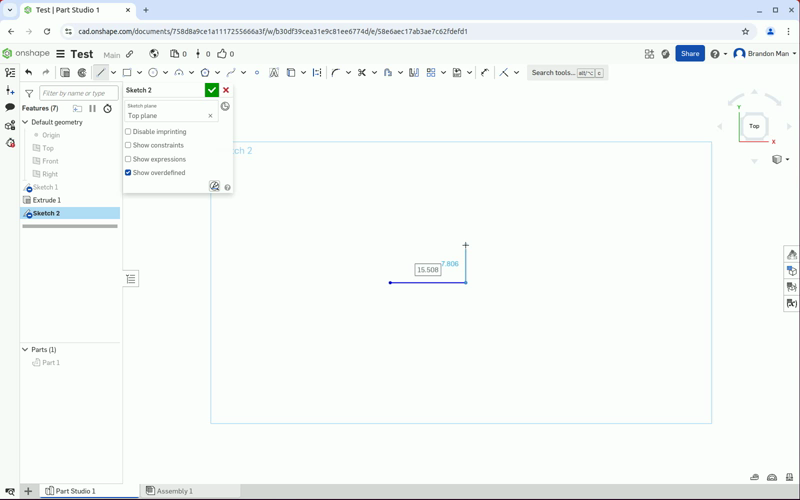
key_up(shift)
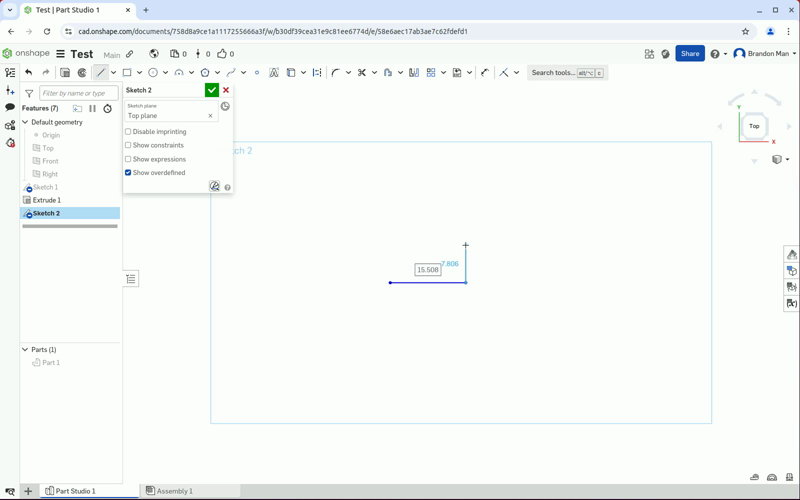
key_down(shift)
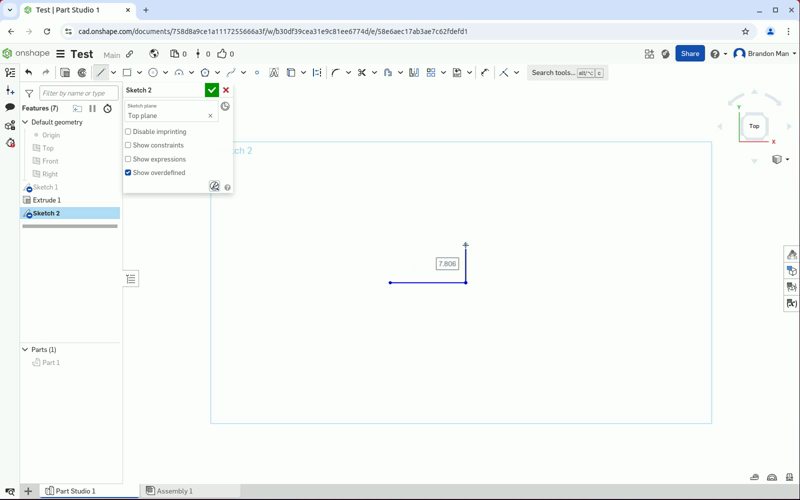
mouse_move(390, 244)
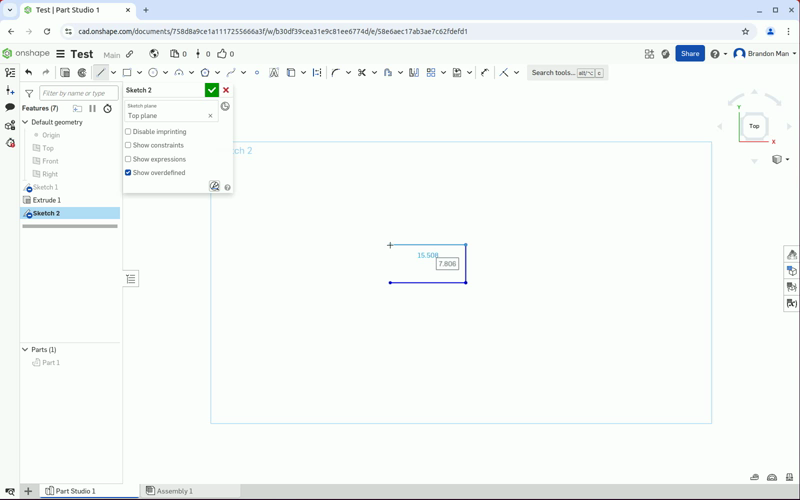
click(390, 244)
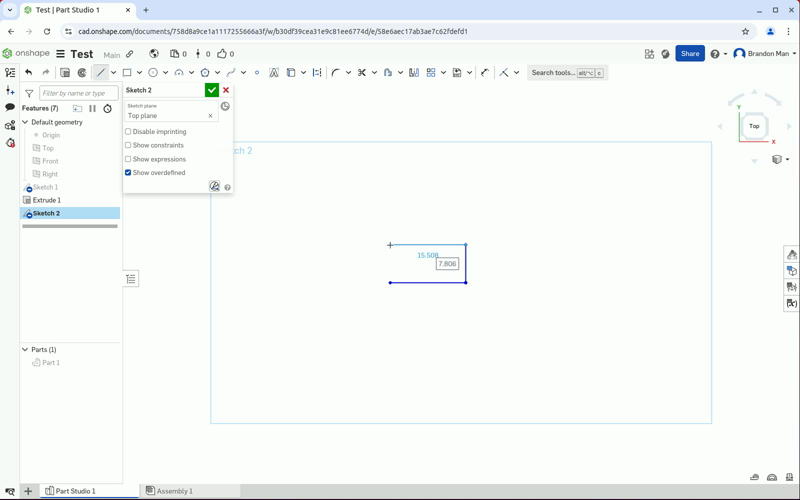
key_up(shift)
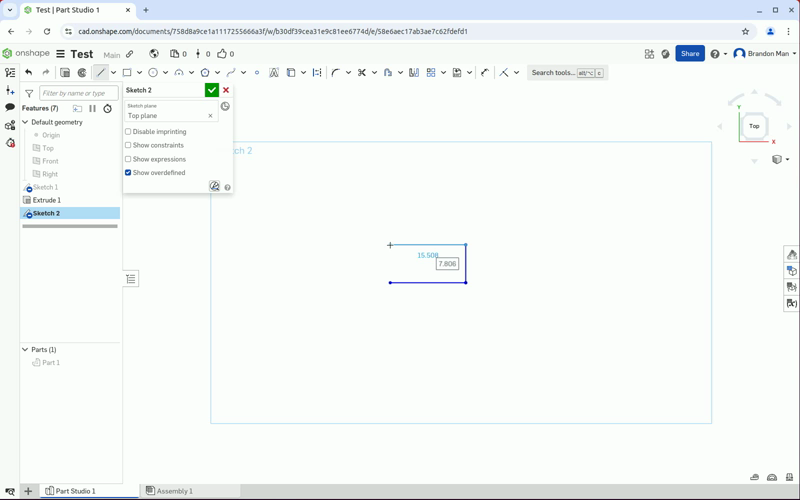
mouse_move(420, 244)
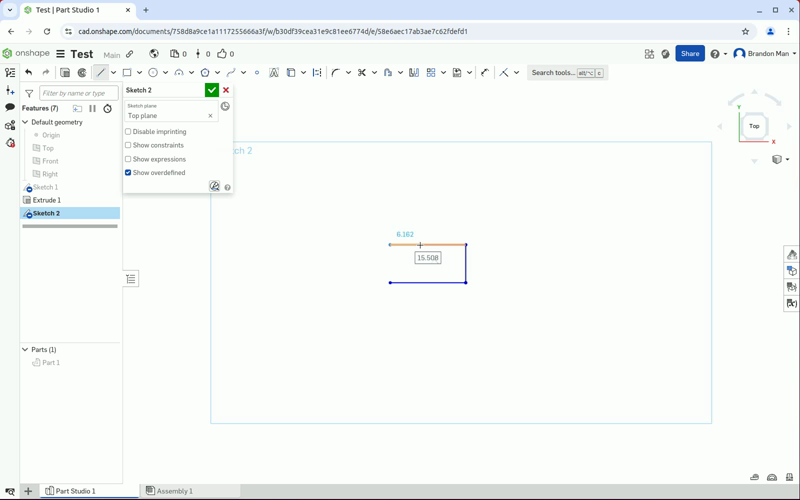
key_down(shift)
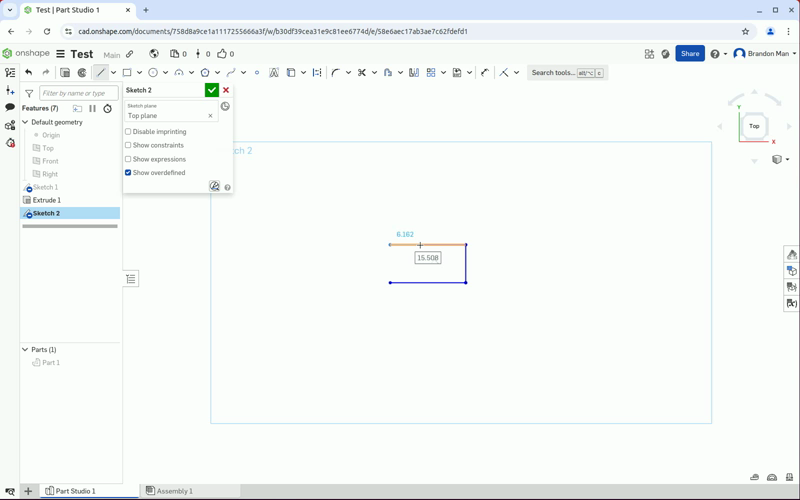
mouse_move(390, 282)
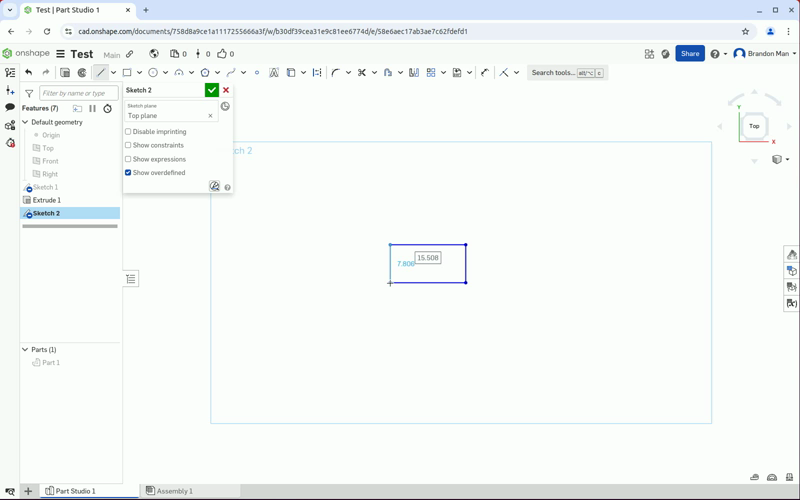
key_up(shift)
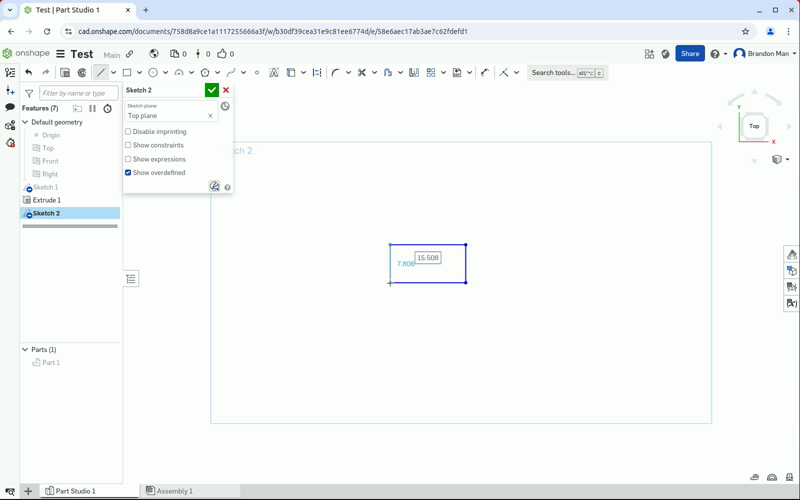
click(390, 282)
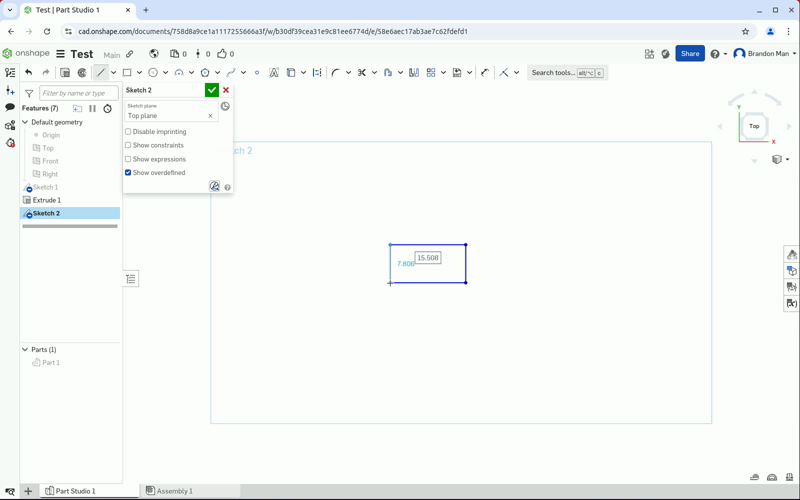
key(esc)
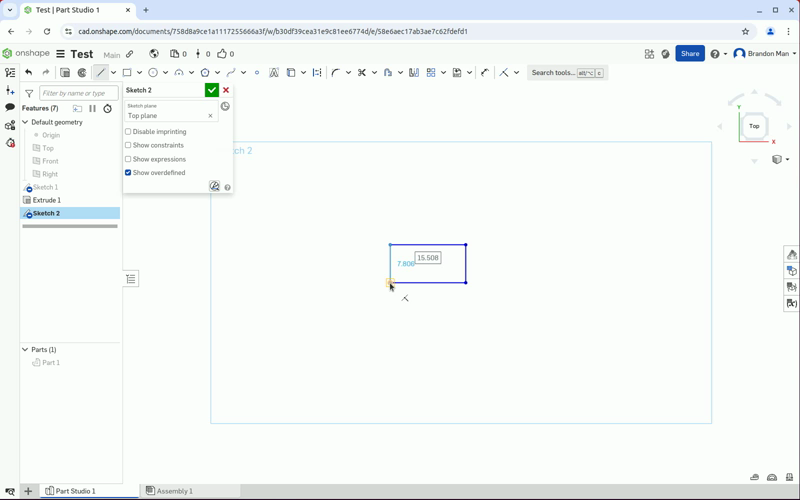
key(c)
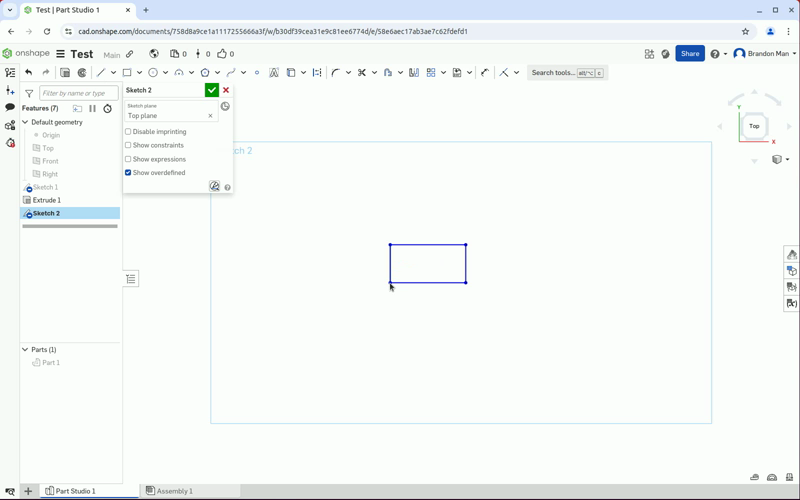
key_down(shift)
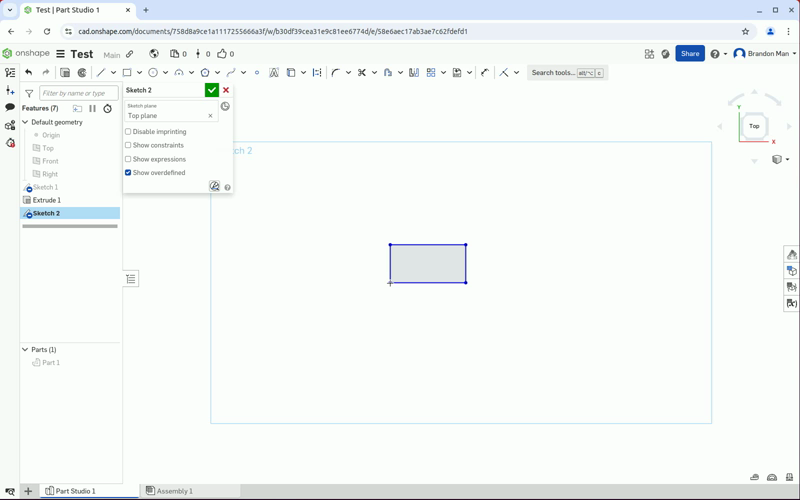
mouse_move(428, 264)
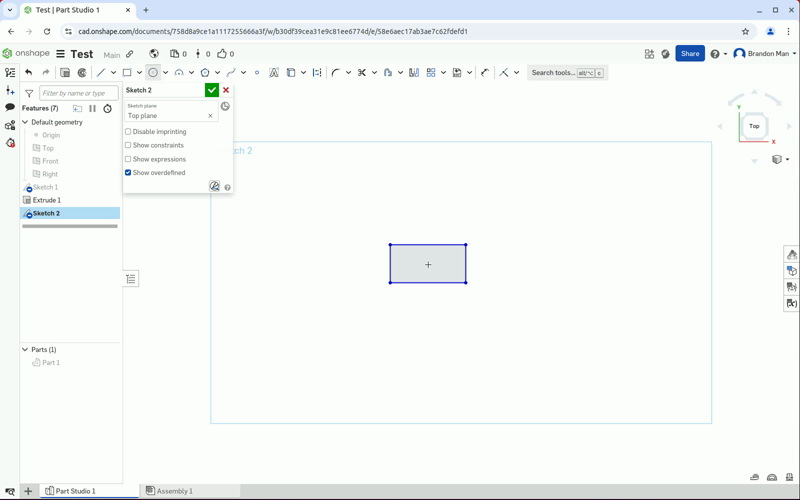
click(428, 264)
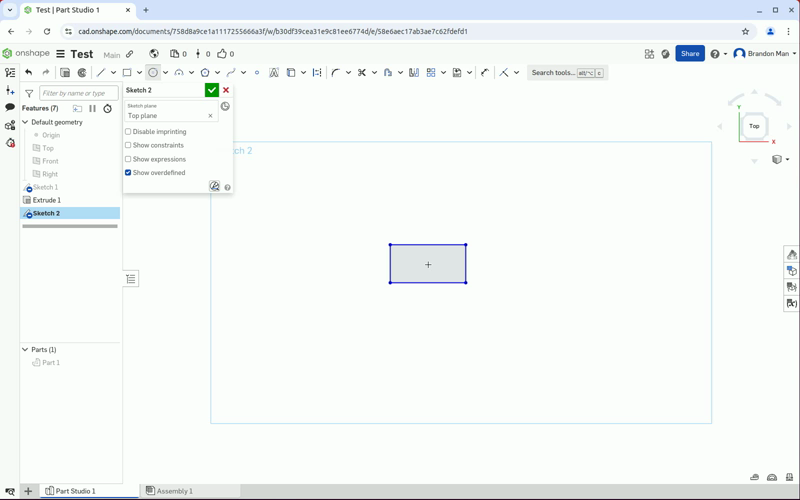
key_up(shift)
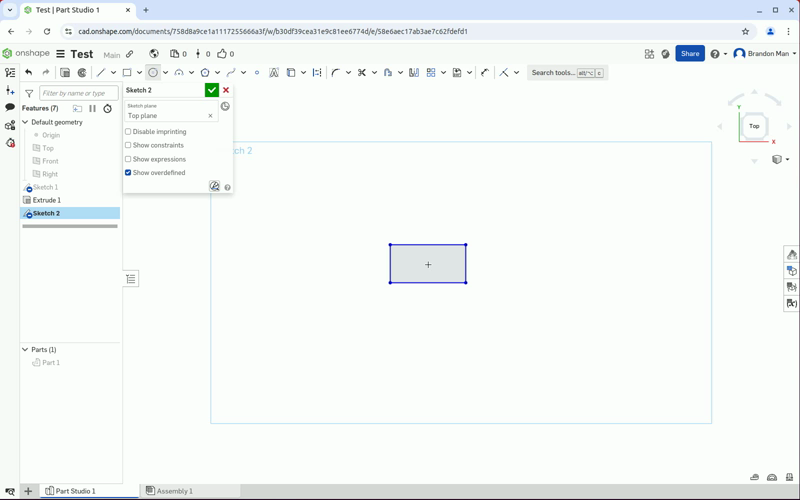
mouse_move(437, 264)
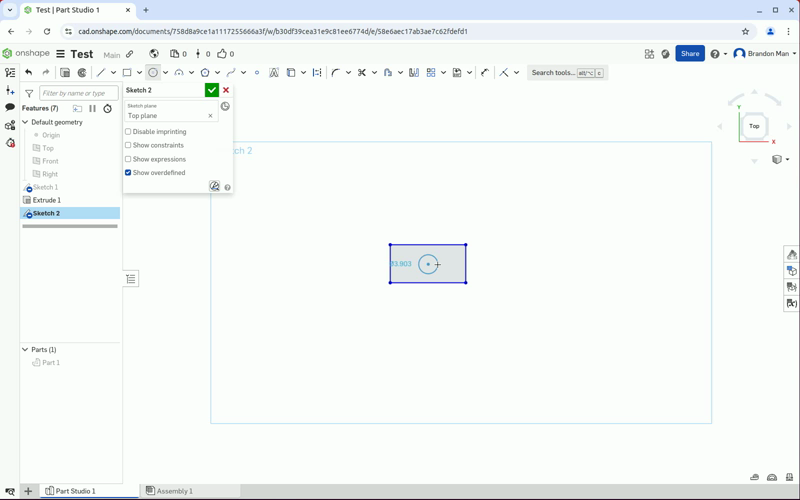
click(437, 264)
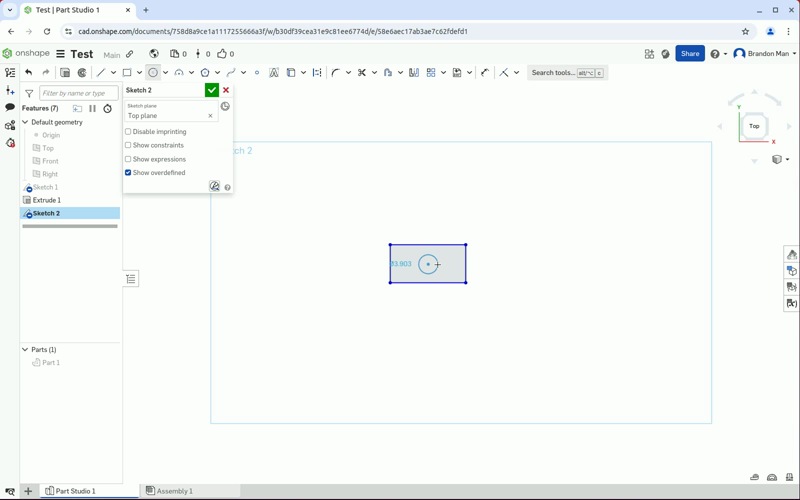
key(esc)
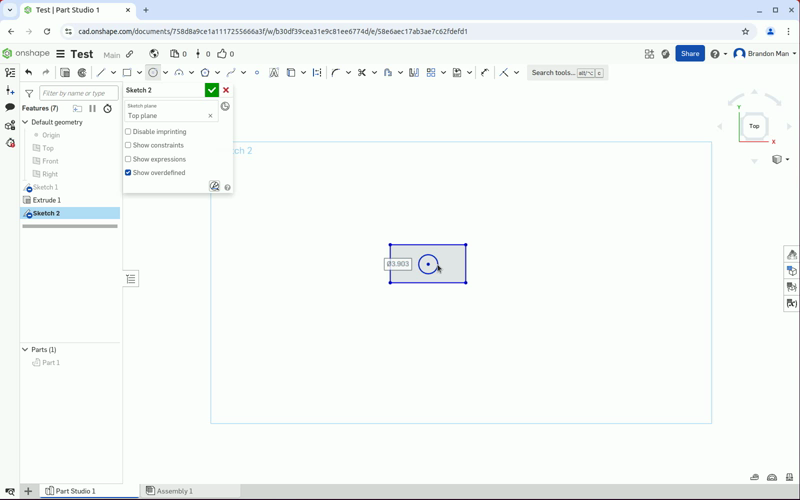
mouse_move(403, 255)
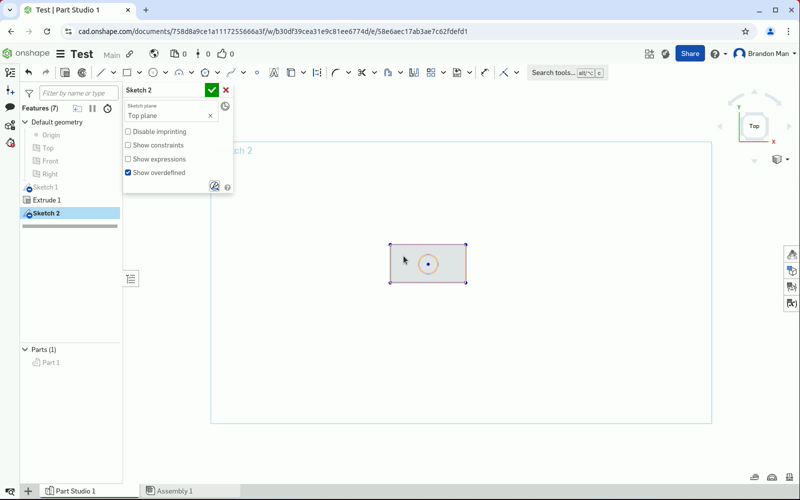
click(403, 255)
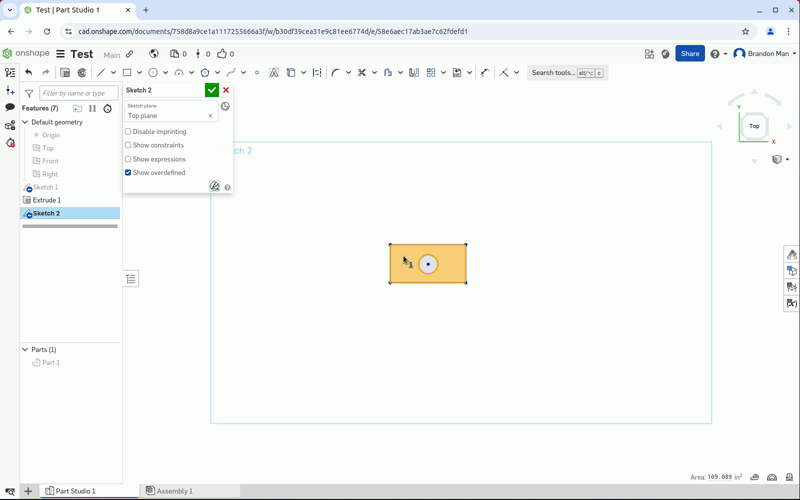
mouse_move(73, 352)
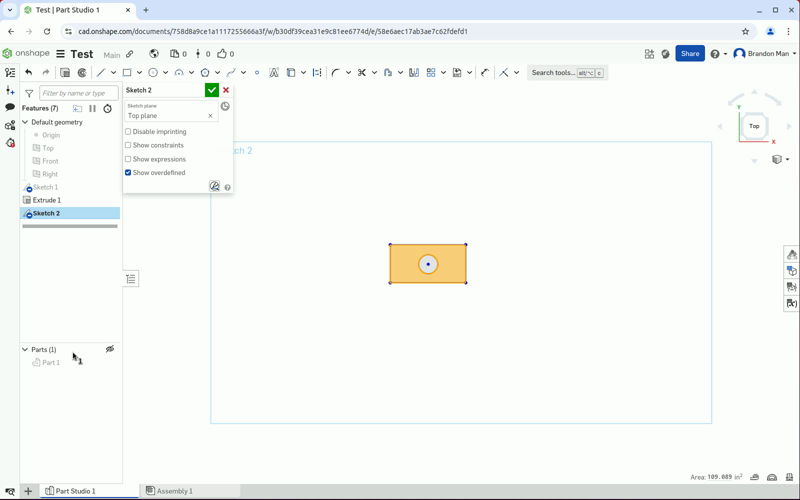
key(shift+y)
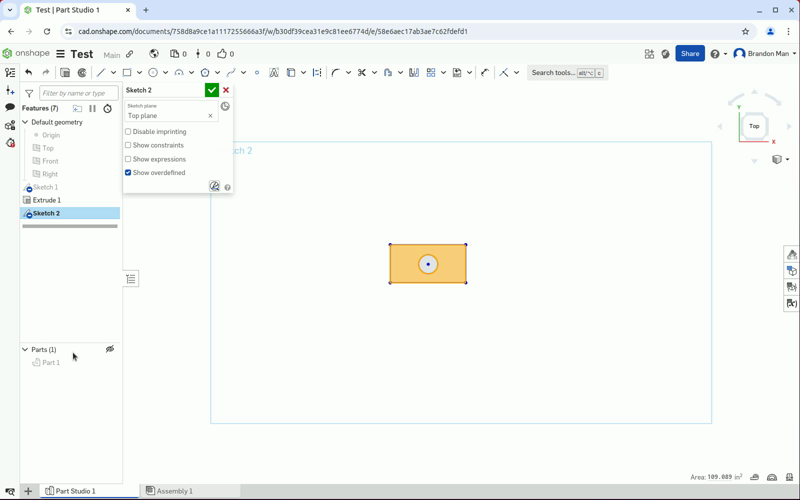
key(shift+e)
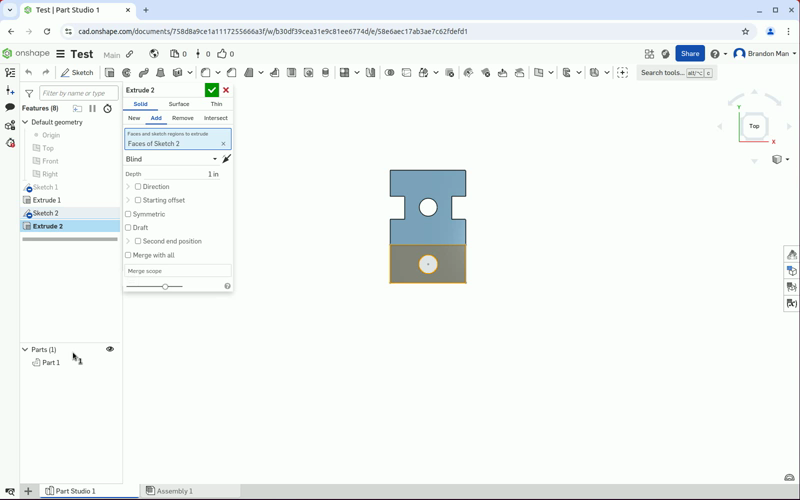
mouse_move(143, 106)
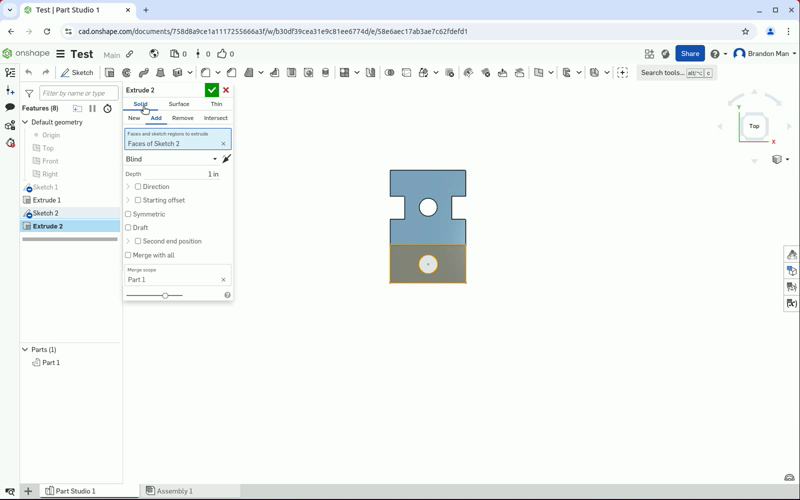
click(143, 106)
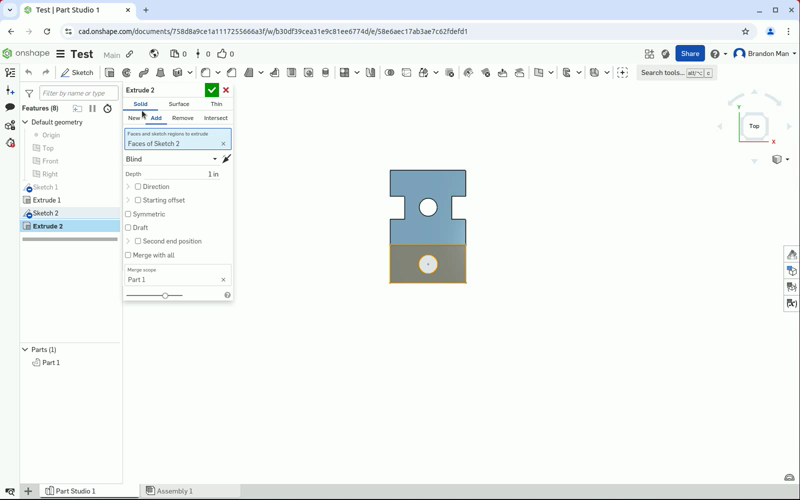
mouse_move(137, 120)
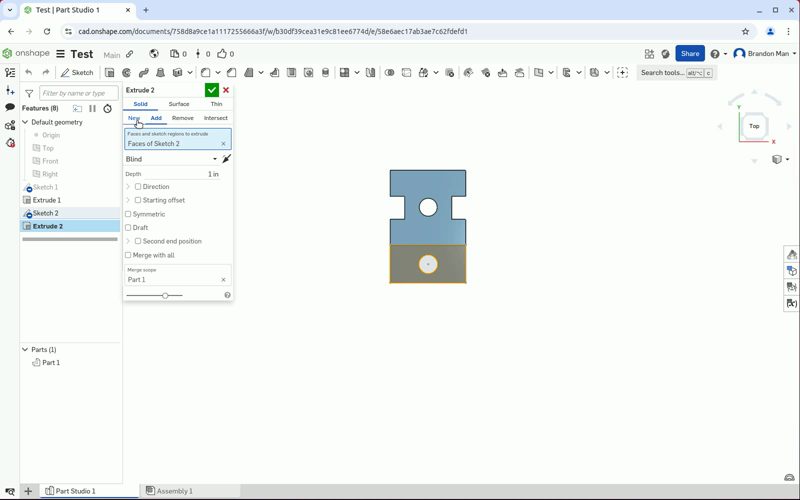
click(137, 120)
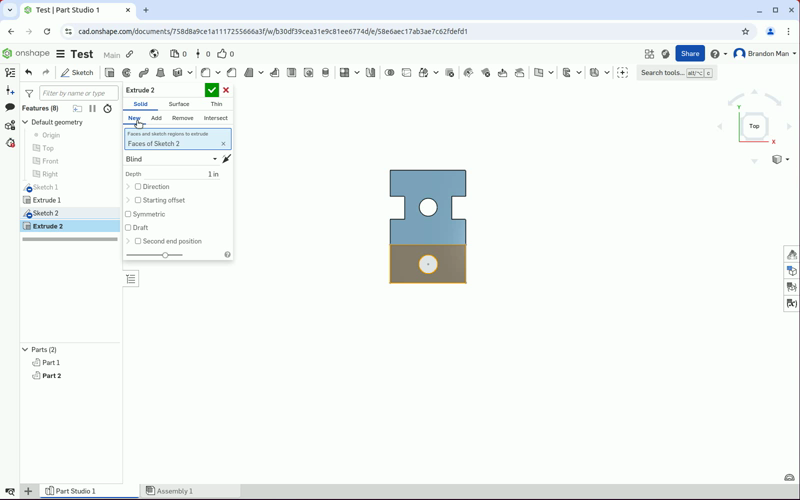
key(tab, 4)
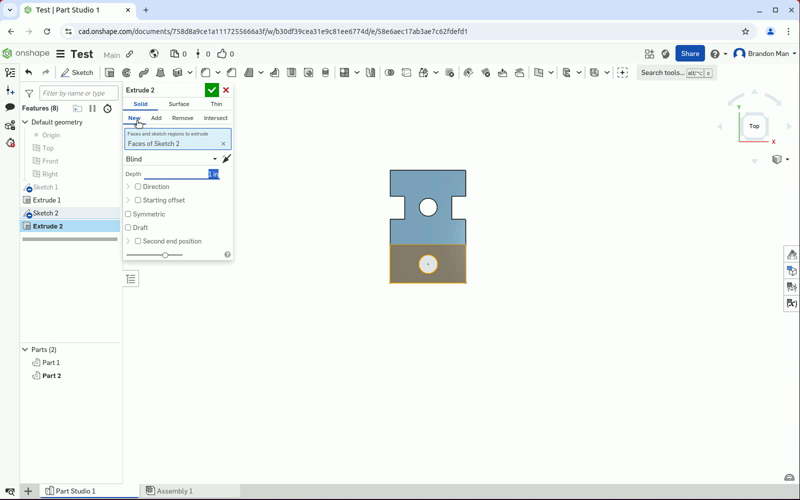
text(3.851)
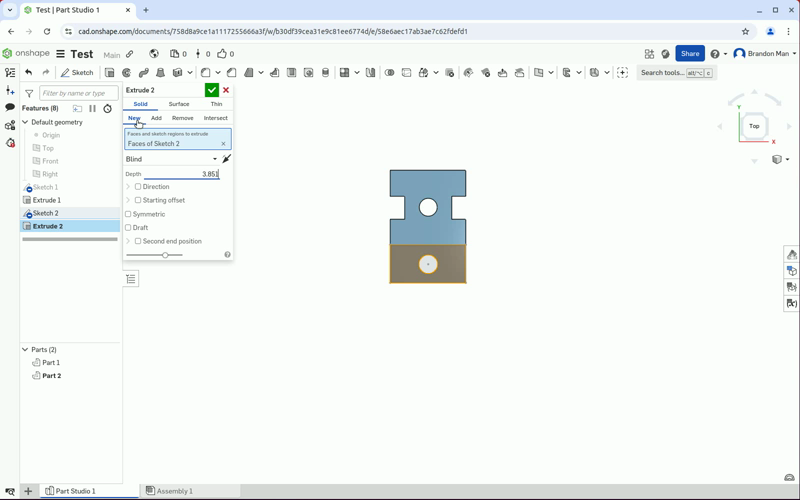
key(enter)
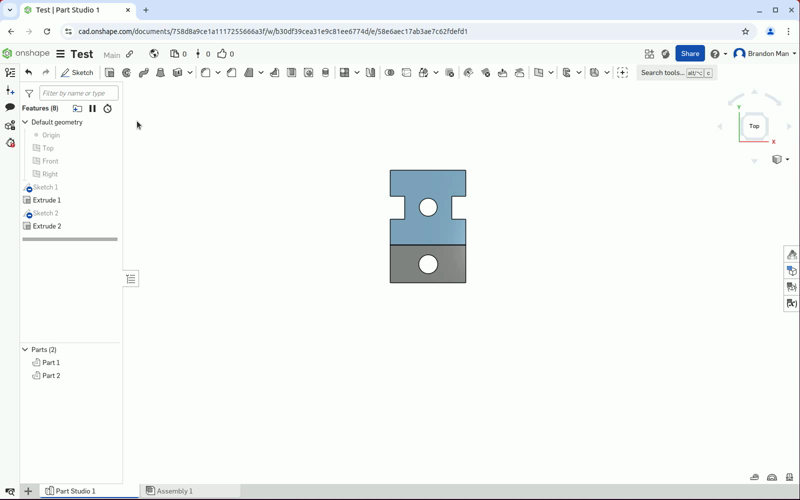
key(shift+h)
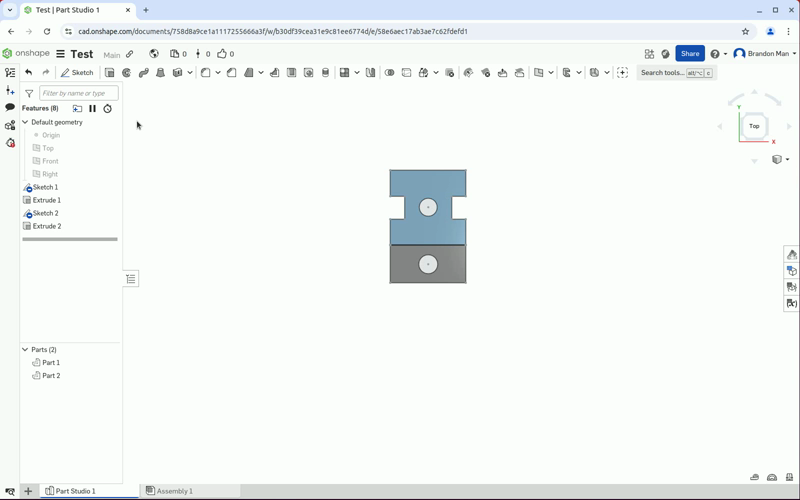
key(shift+h)
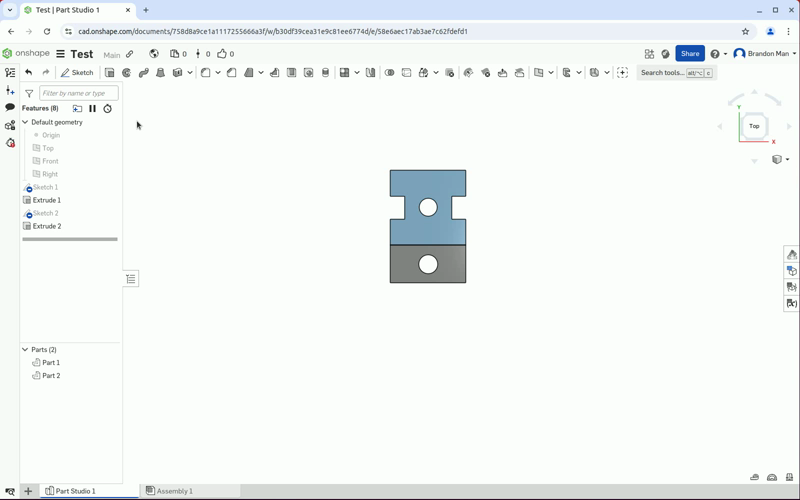
mouse_move(73, 189)
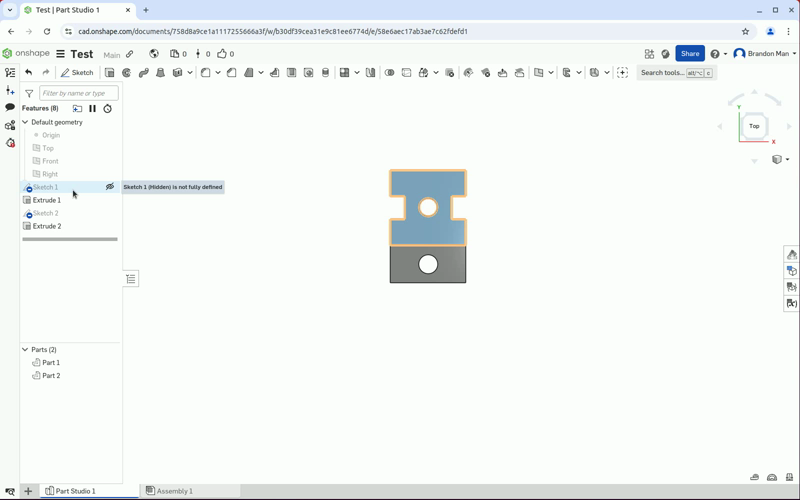
click(73, 189)
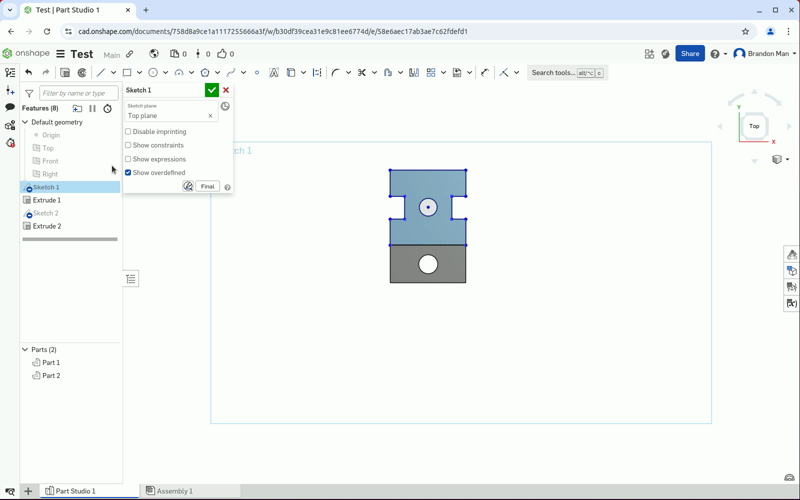
mouse_move(229, 92)
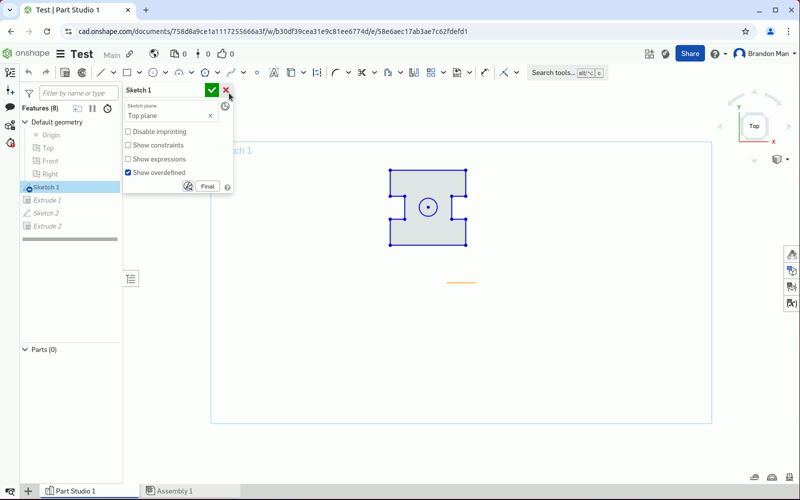
click(229, 92)
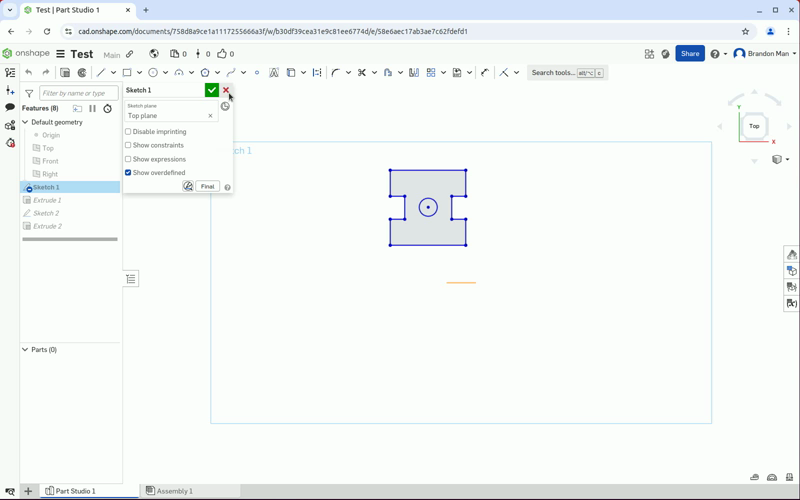
key(shift+s)
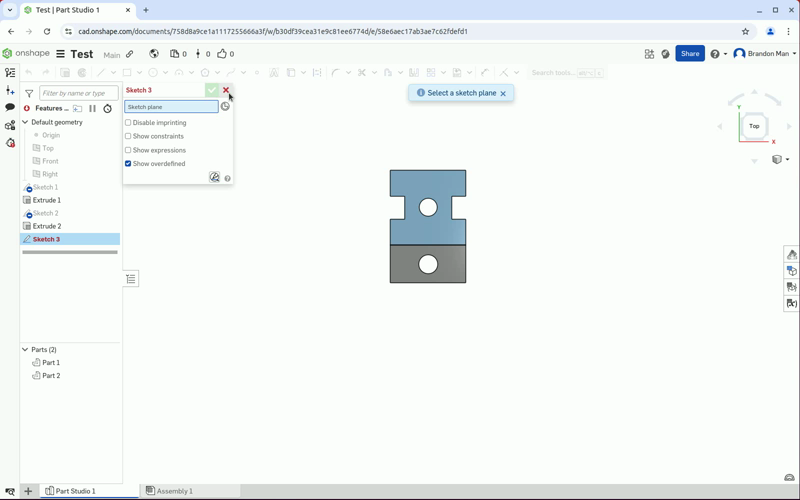
mouse_move(73, 150)
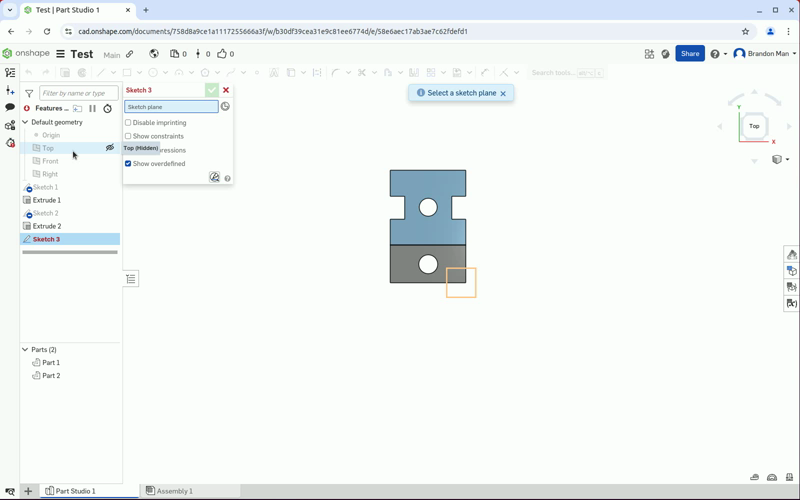
click(73, 150)
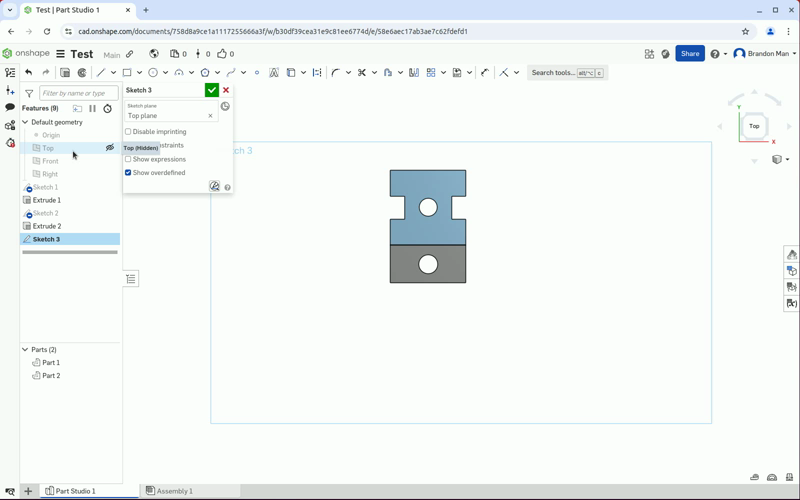
mouse_move(73, 352)
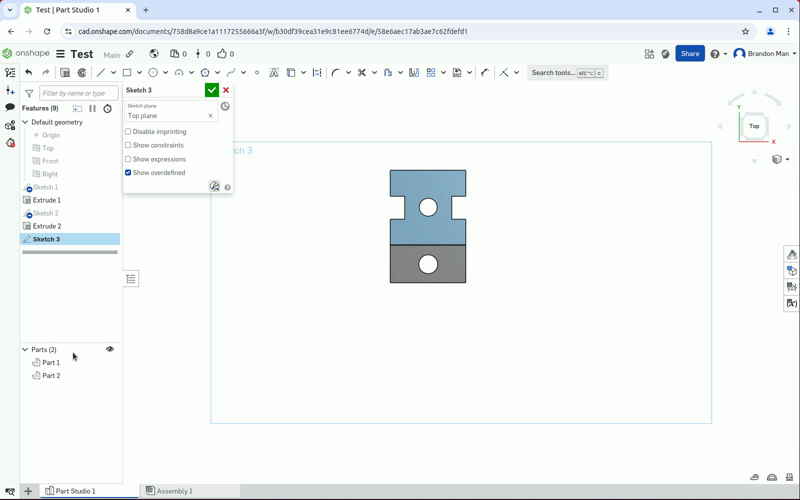
key(y)
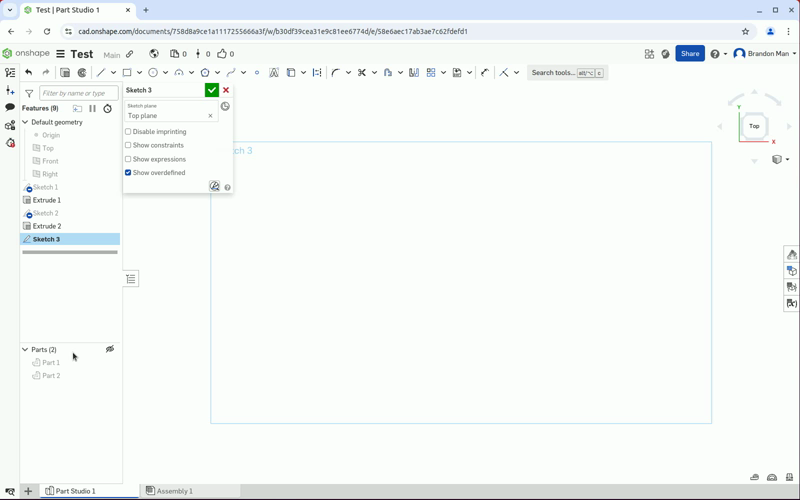
key(l)
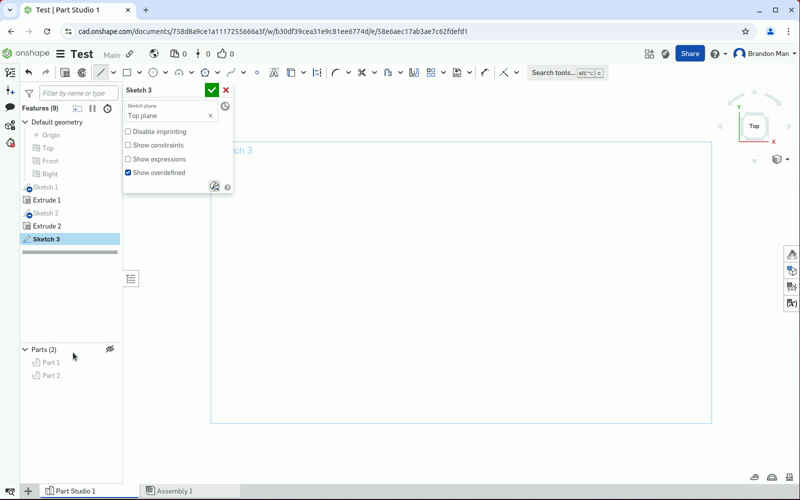
key_down(shift)
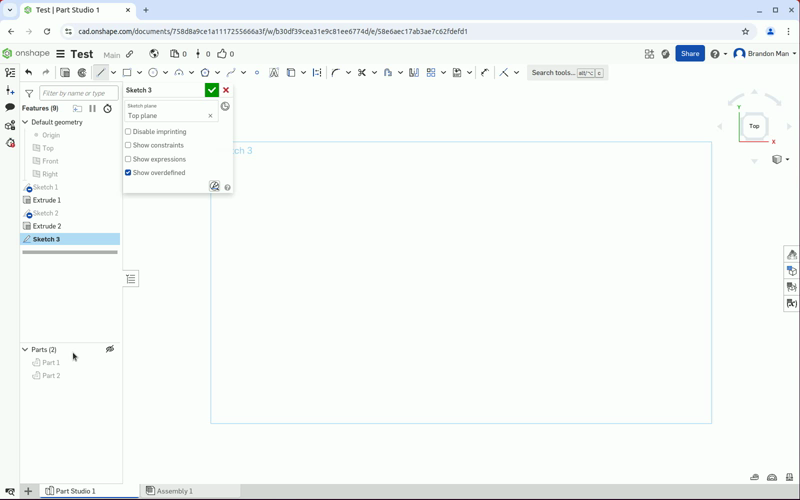
mouse_move(390, 218)
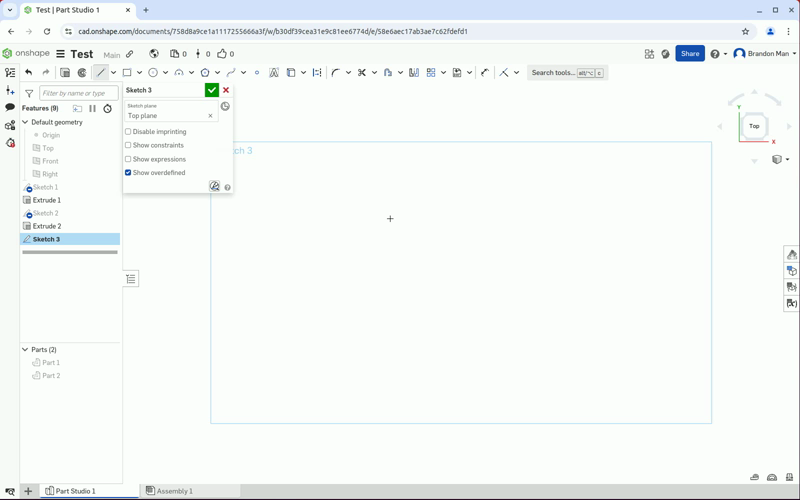
click(390, 218)
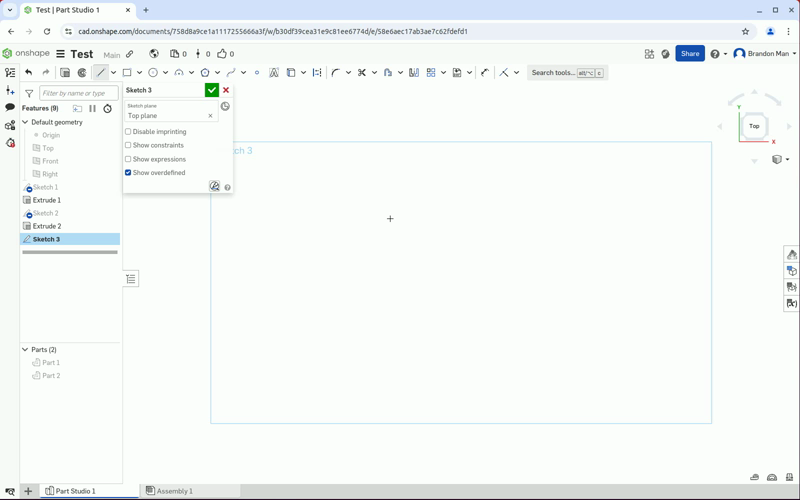
key_up(shift)
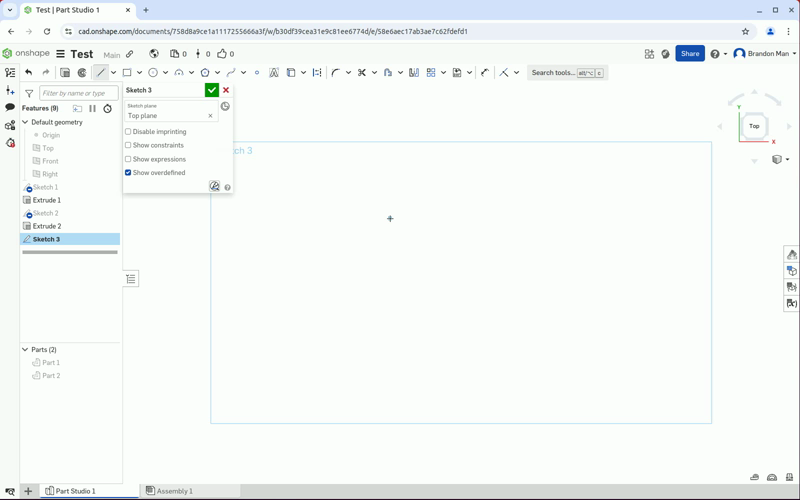
key_down(shift)
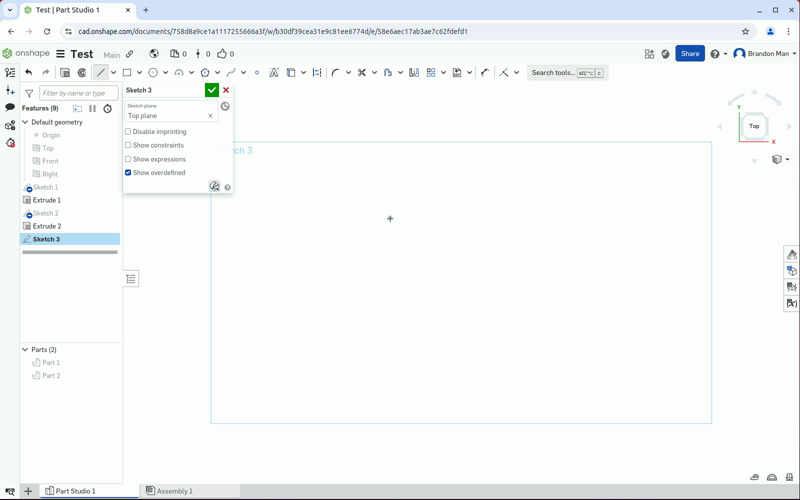
mouse_move(420, 218)
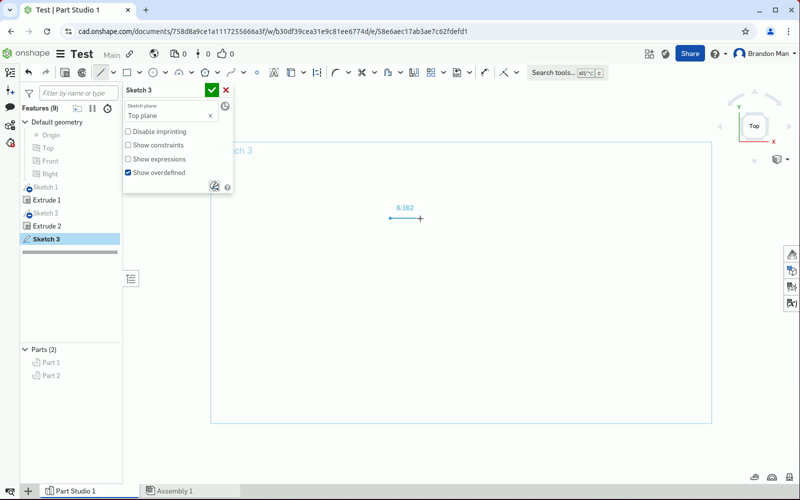
mouse_move(404, 218)
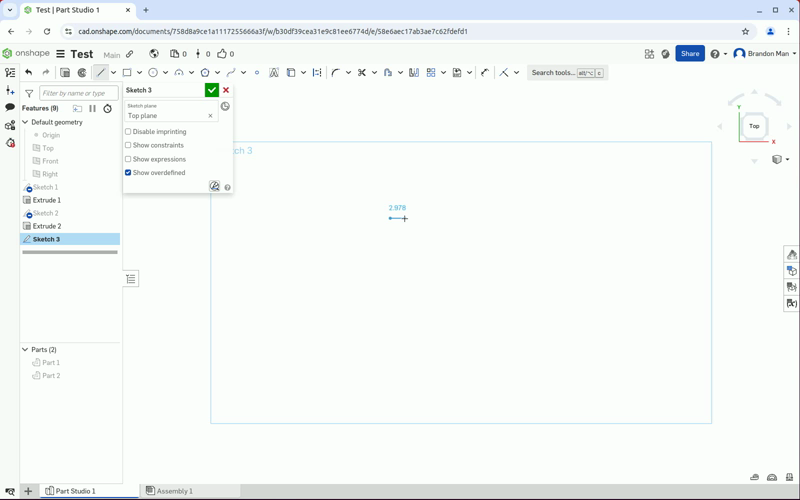
click(404, 218)
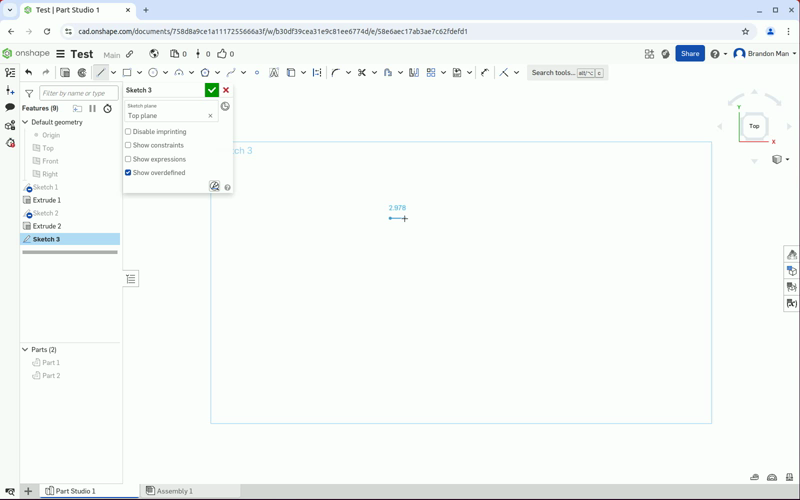
key_up(shift)
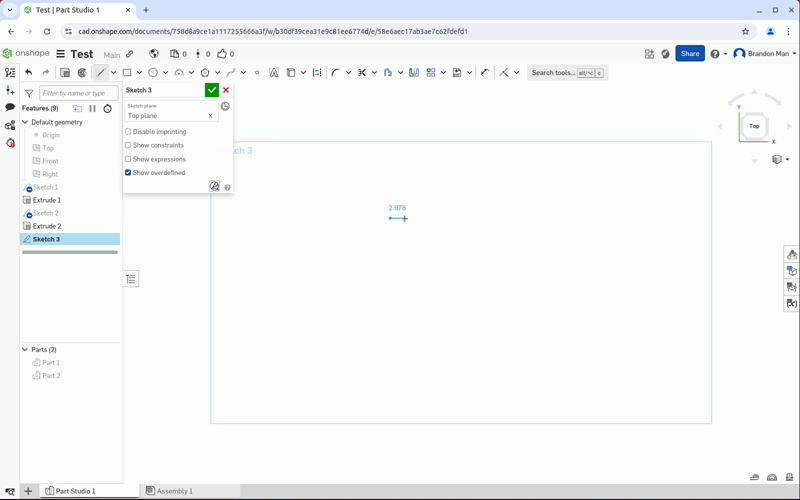
key_down(shift)
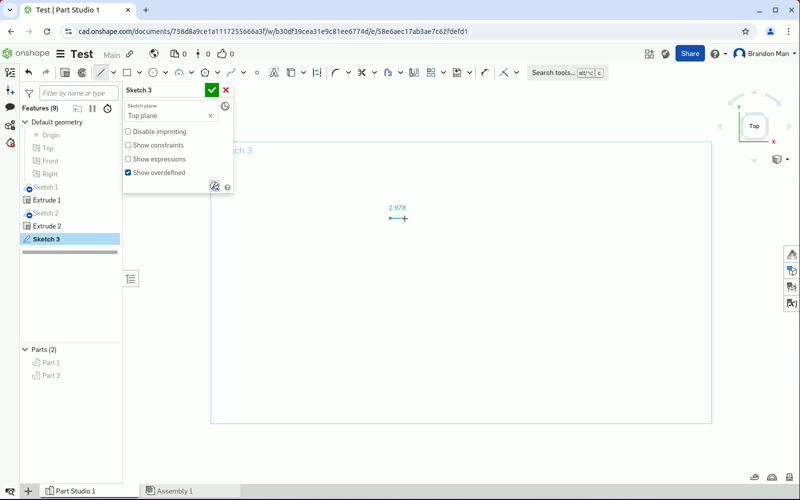
mouse_move(434, 218)
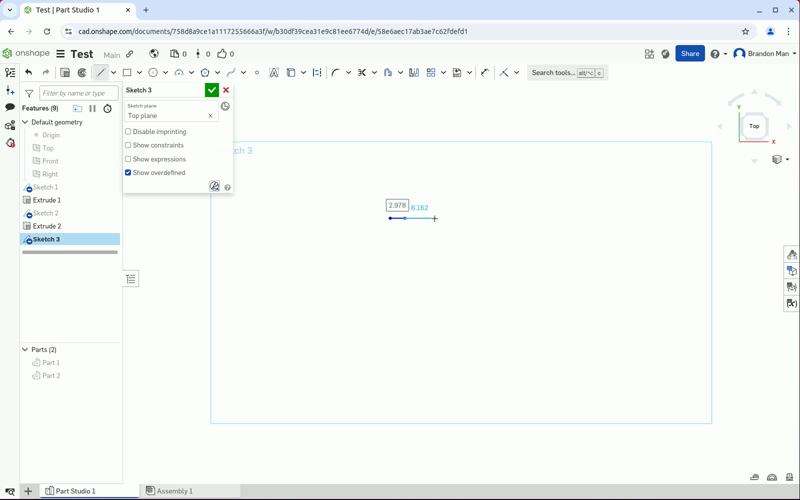
mouse_move(404, 195)
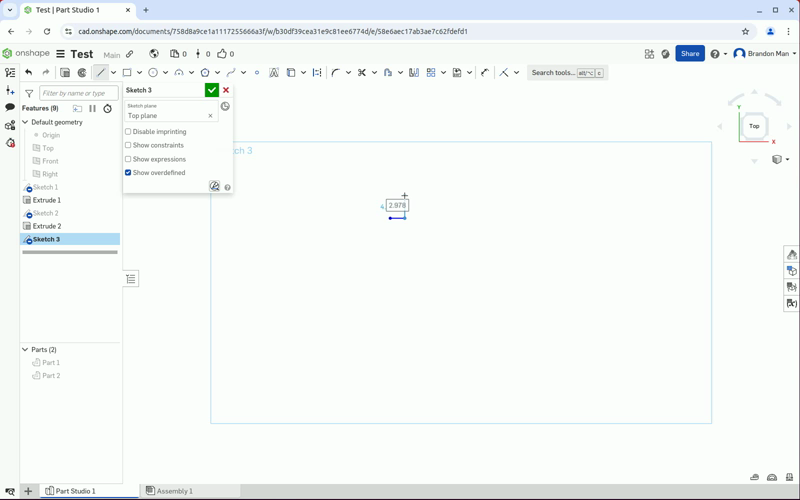
click(404, 195)
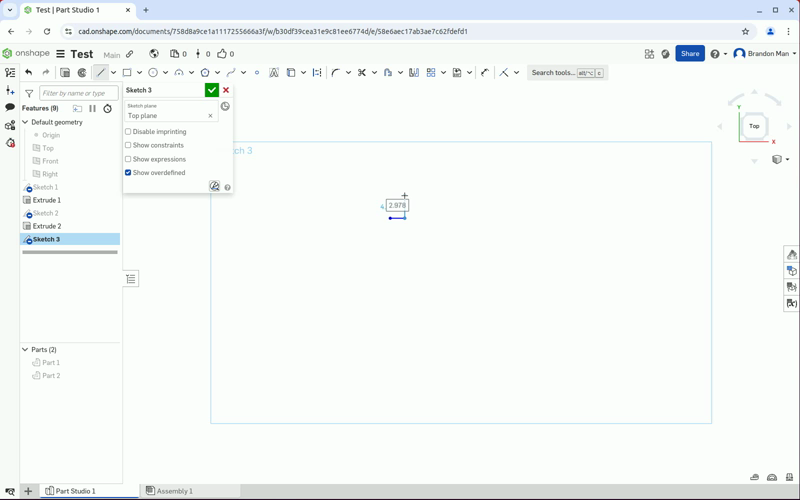
key_up(shift)
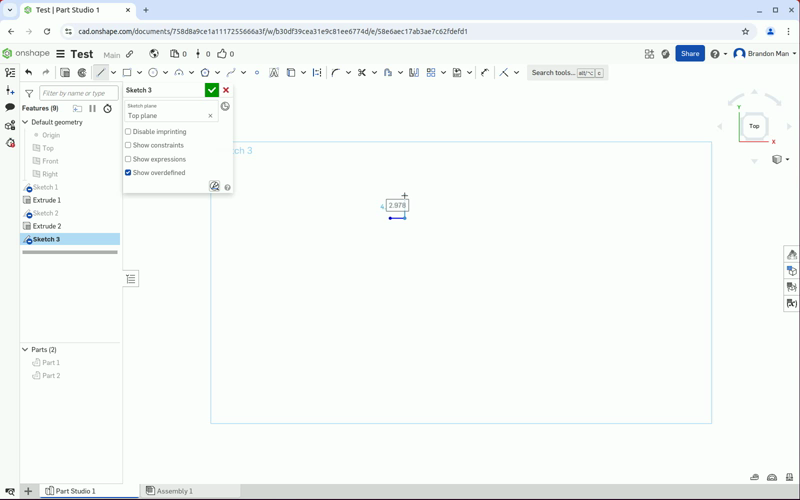
key_down(shift)
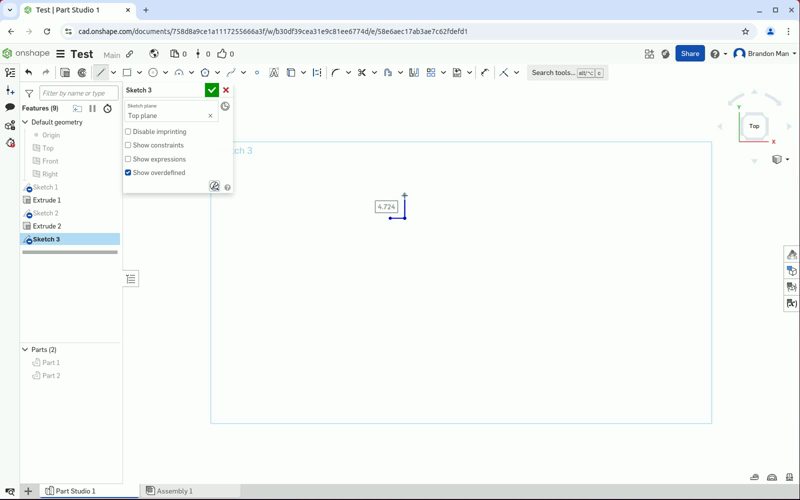
mouse_move(434, 195)
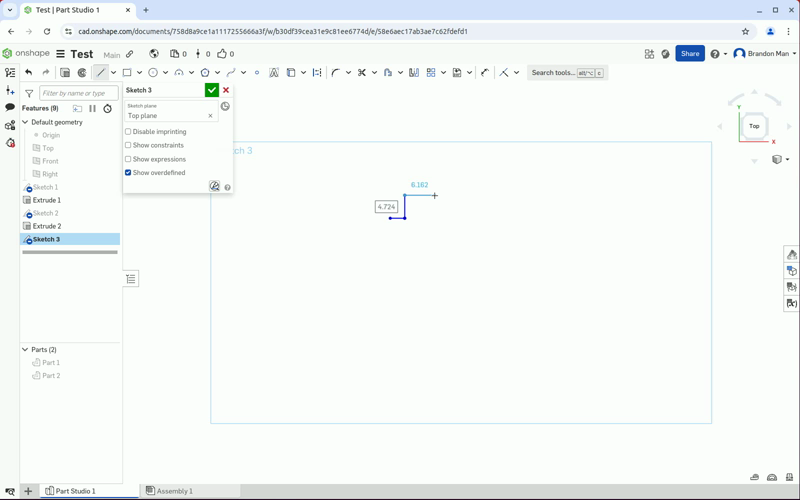
mouse_move(390, 195)
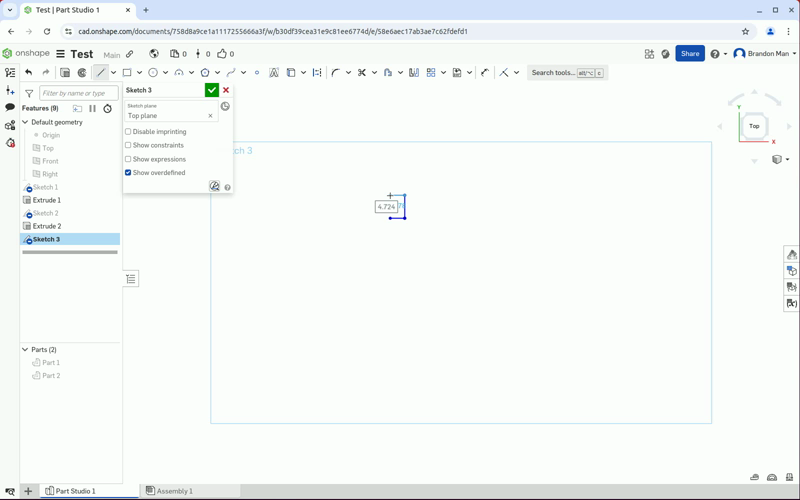
click(390, 195)
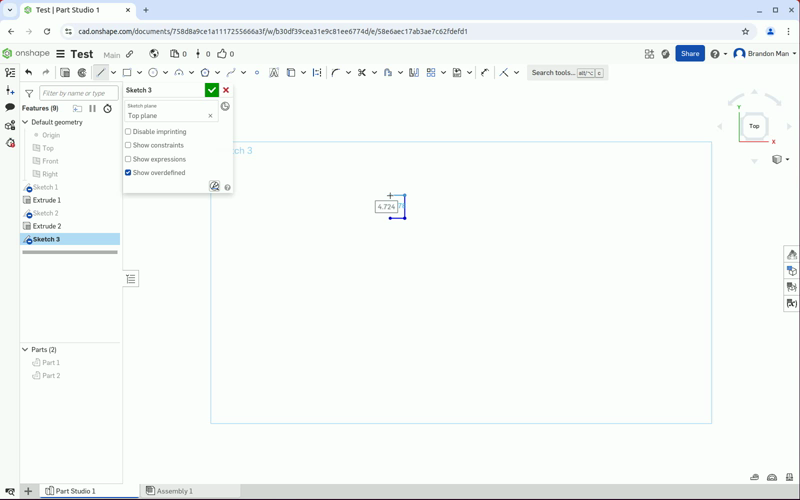
key_up(shift)
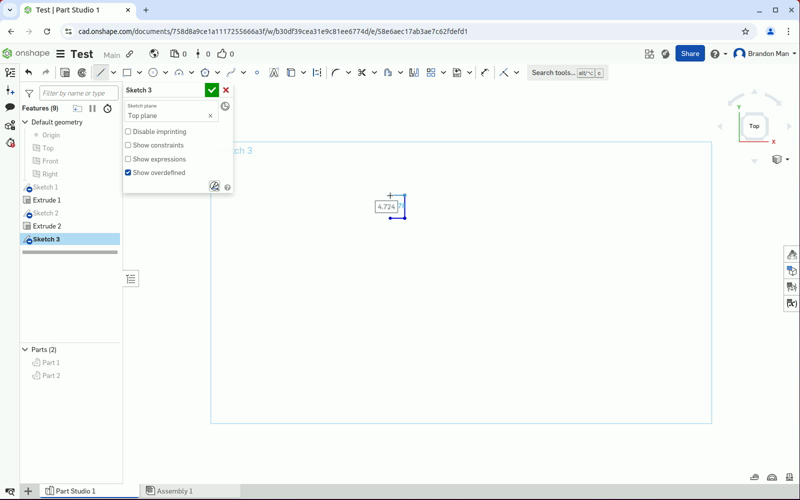
mouse_move(420, 195)
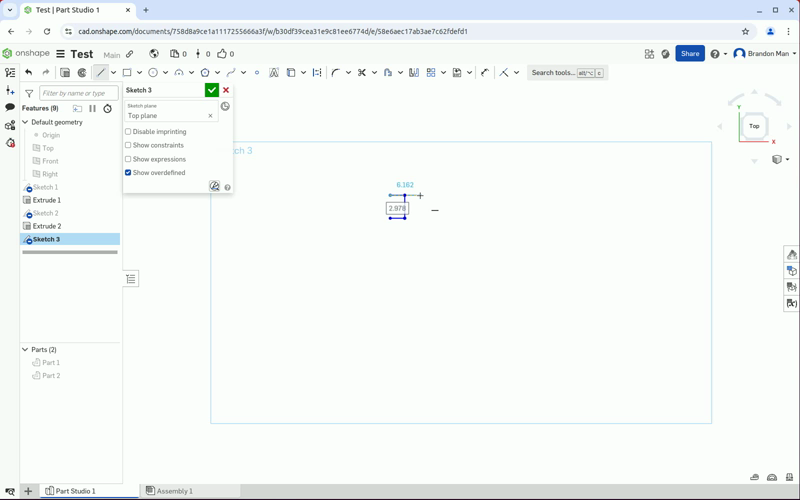
key_down(shift)
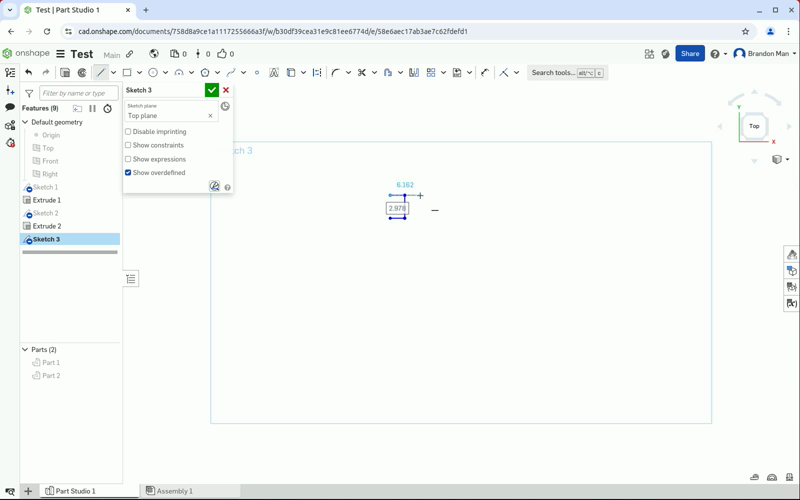
mouse_move(390, 218)
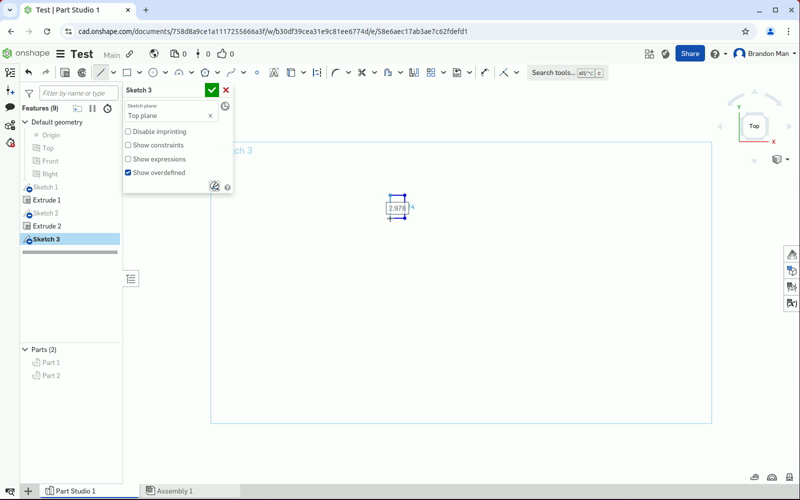
key_up(shift)
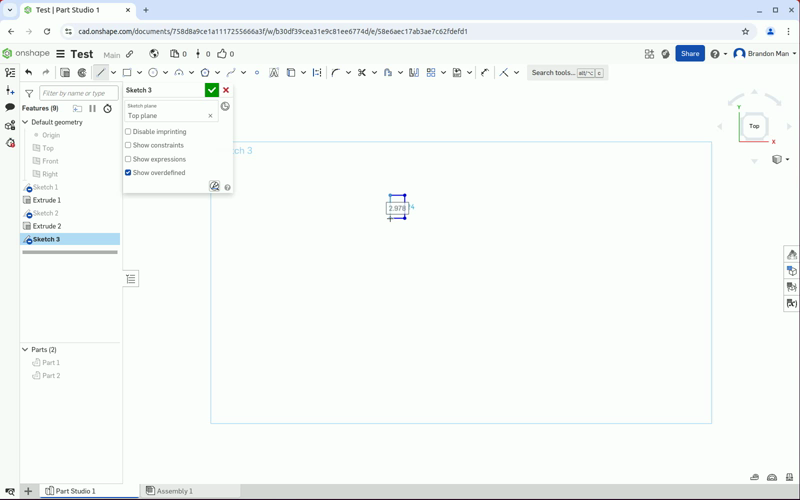
click(390, 218)
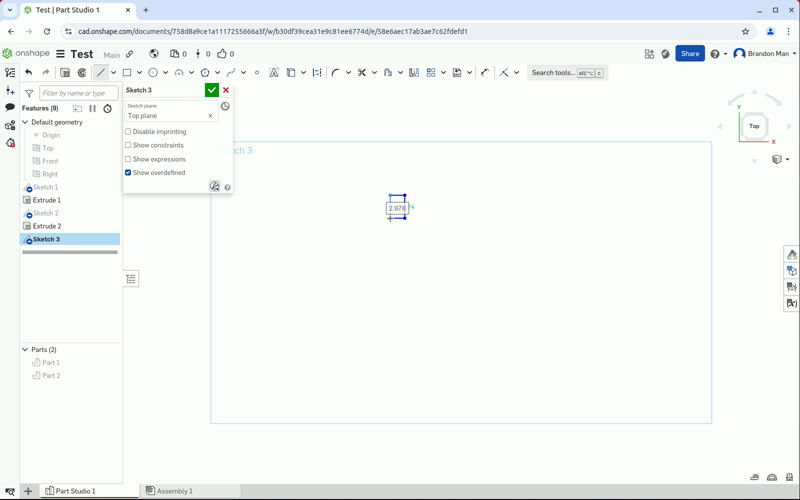
key(esc)
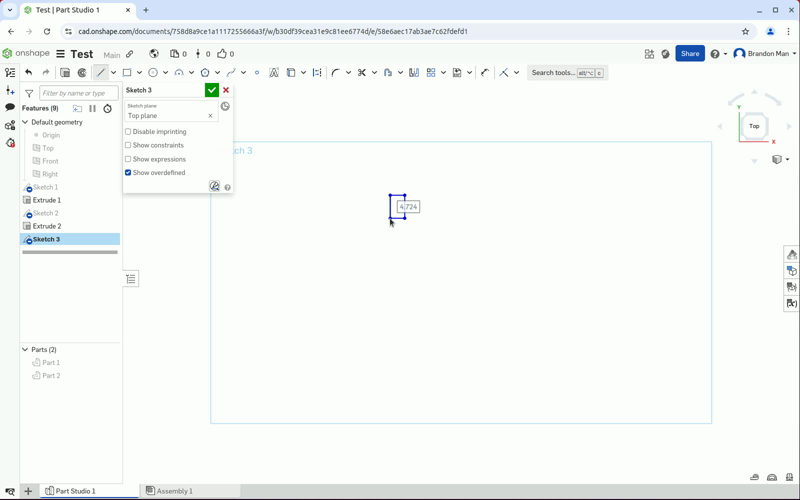
mouse_move(400, 214)
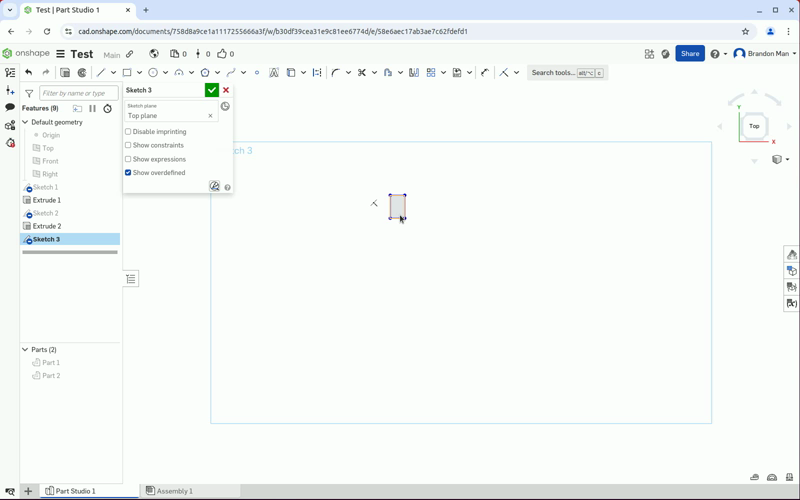
scroll(6)
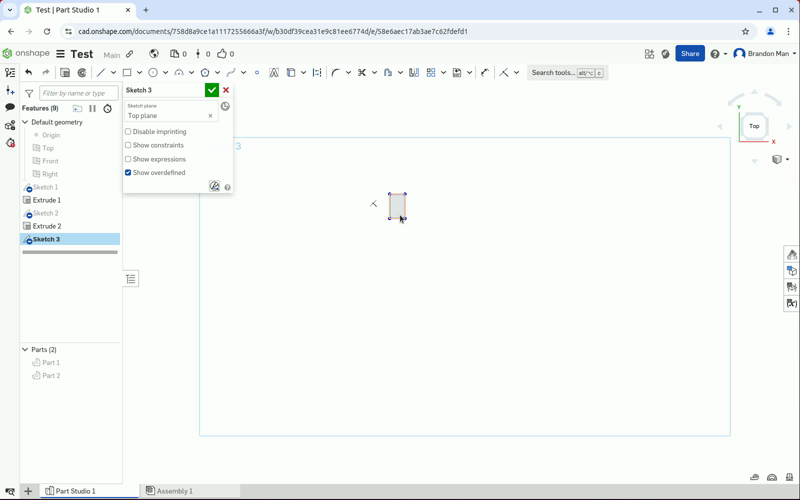
scroll(6)
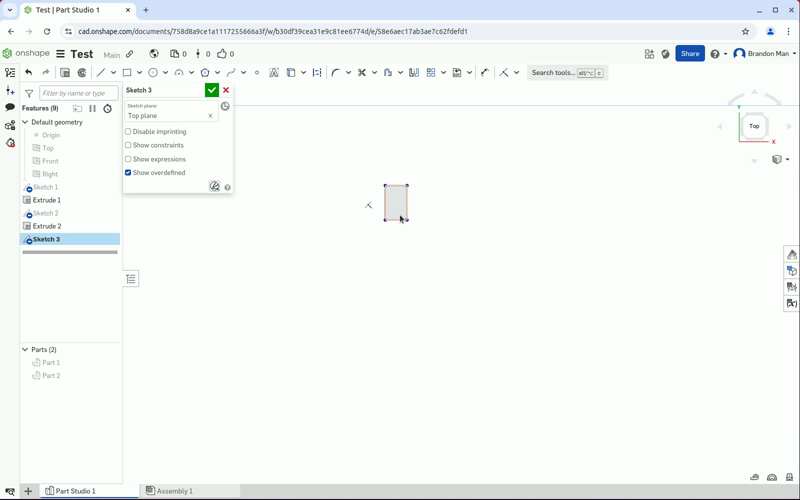
scroll(6)
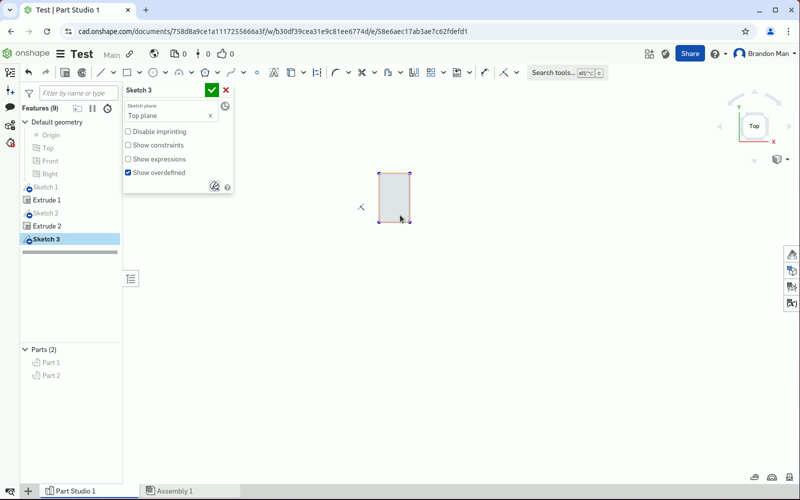
scroll(6)
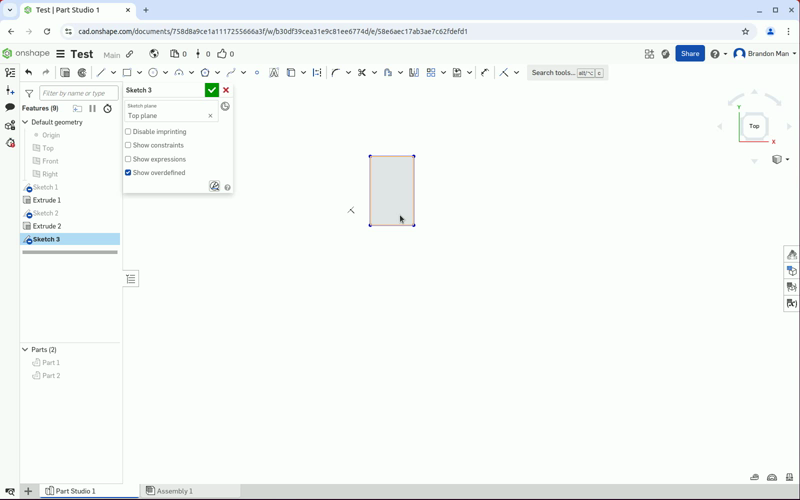
scroll(6)
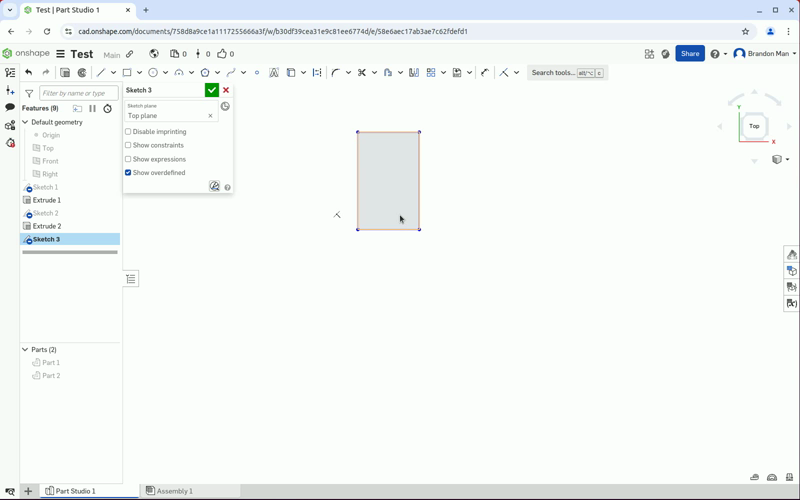
scroll(6)
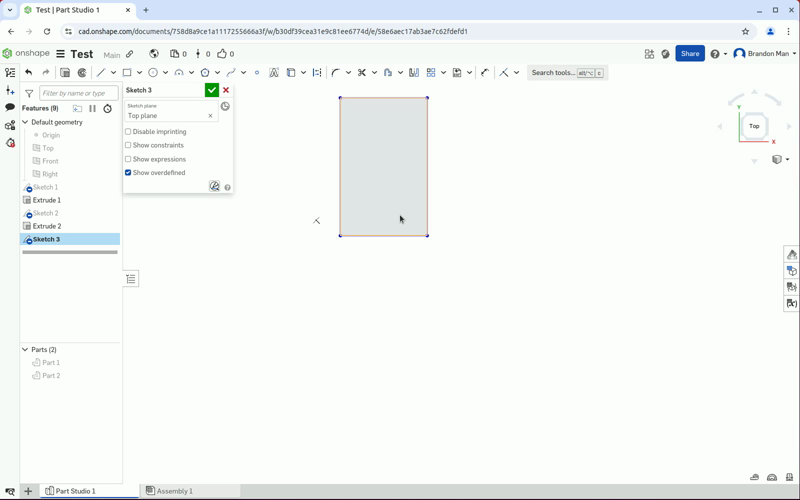
scroll(6)
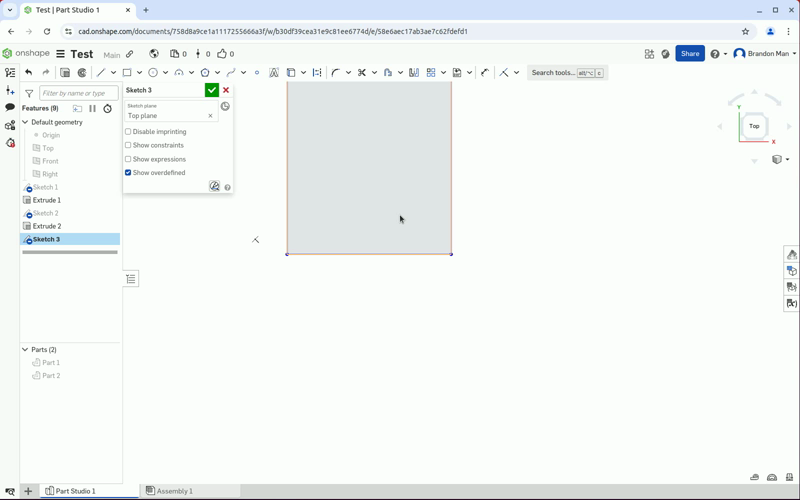
click(400, 214)
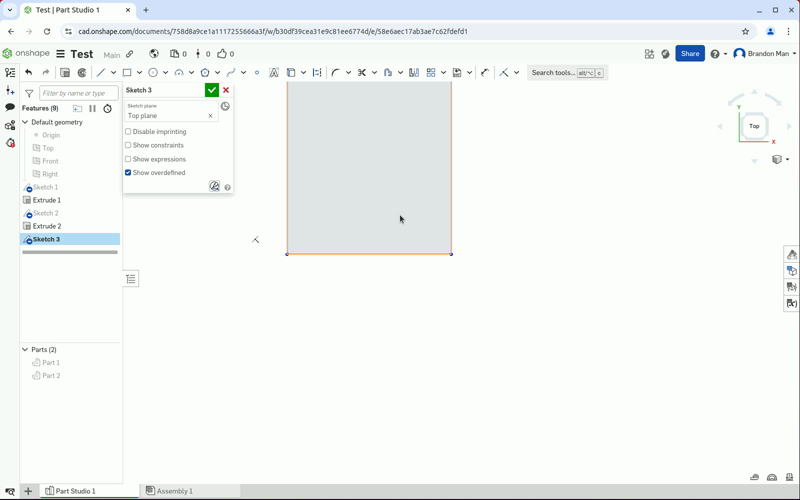
scroll(-6)
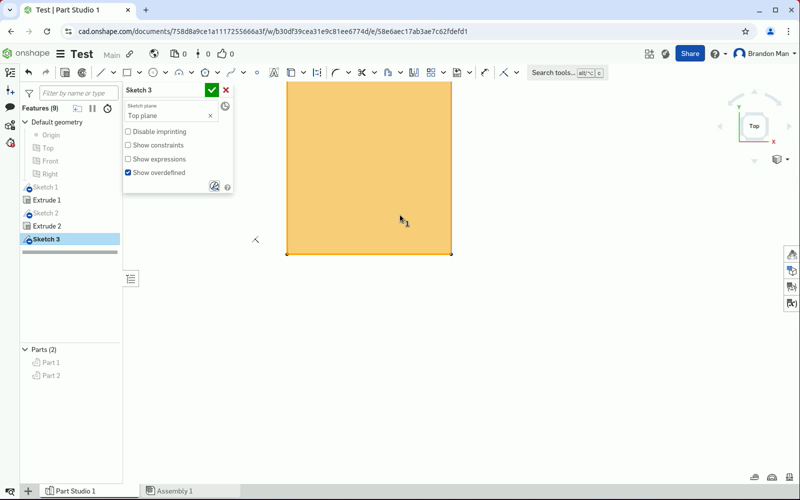
scroll(-6)
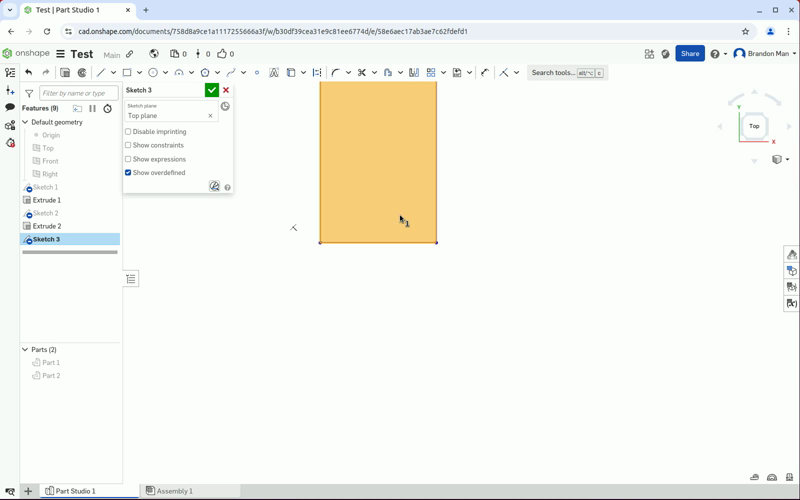
scroll(-6)
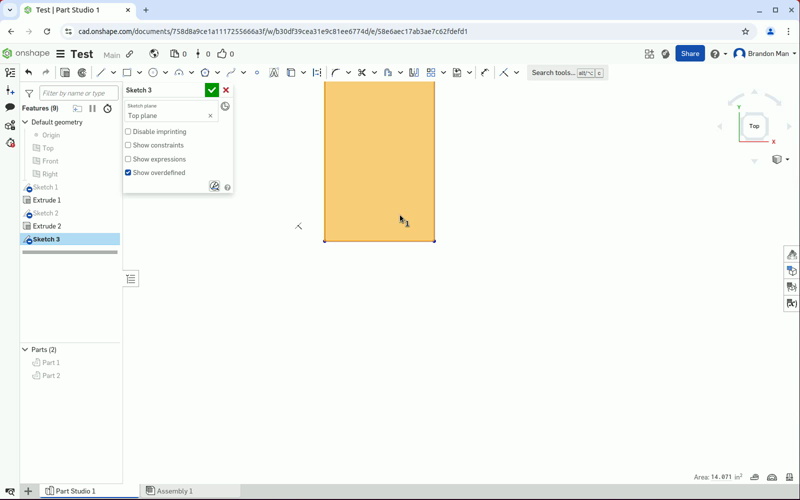
scroll(-6)
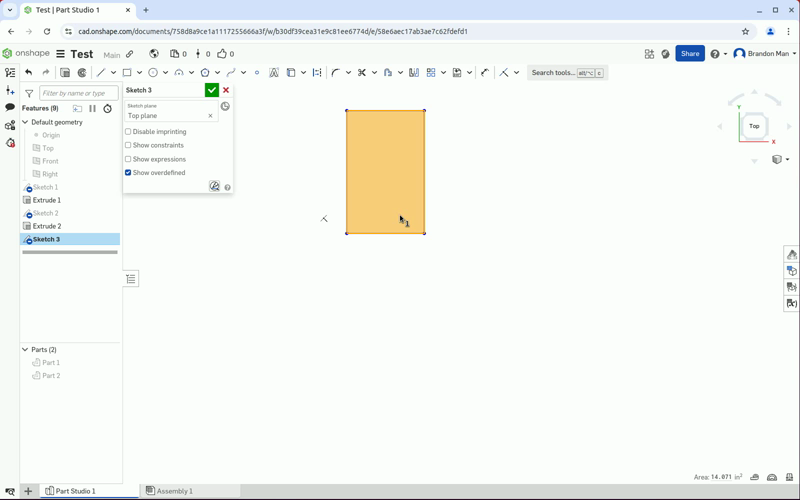
scroll(-6)
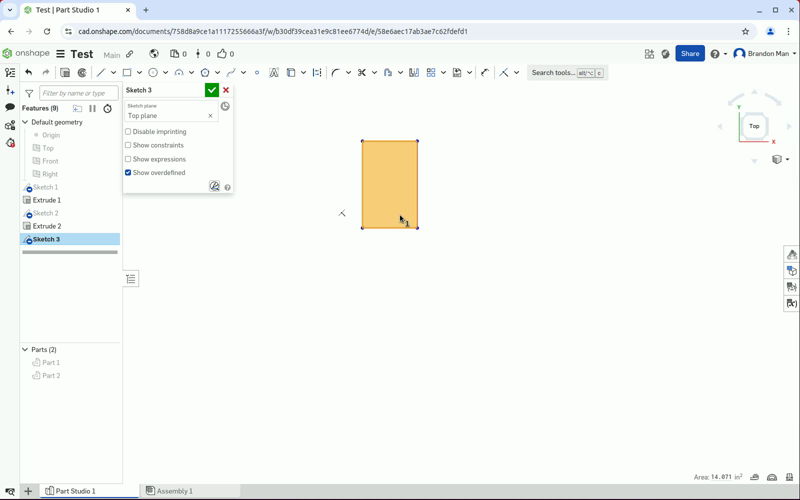
scroll(-6)
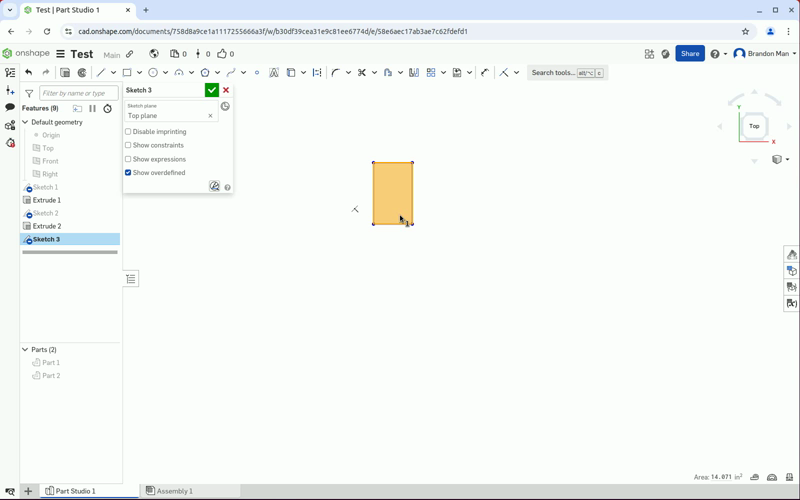
scroll(-6)
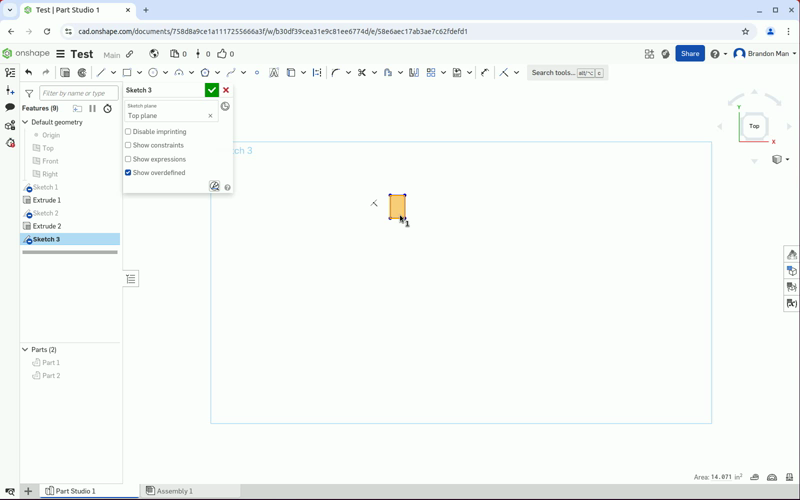
mouse_move(73, 352)
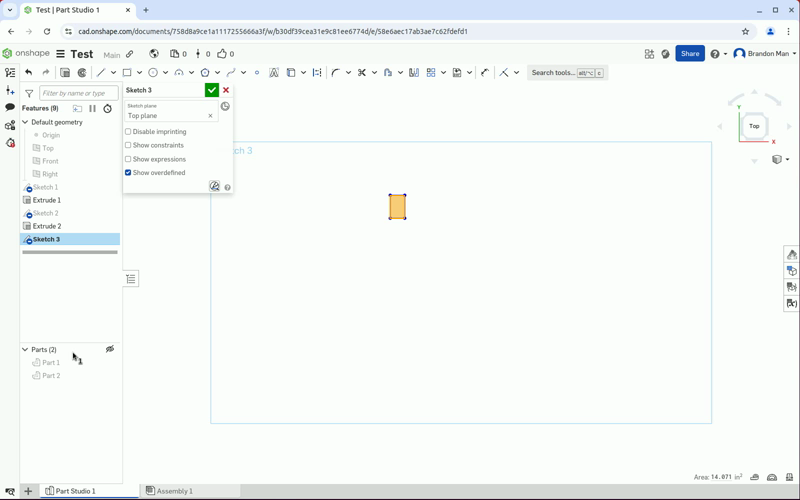
key(shift+y)
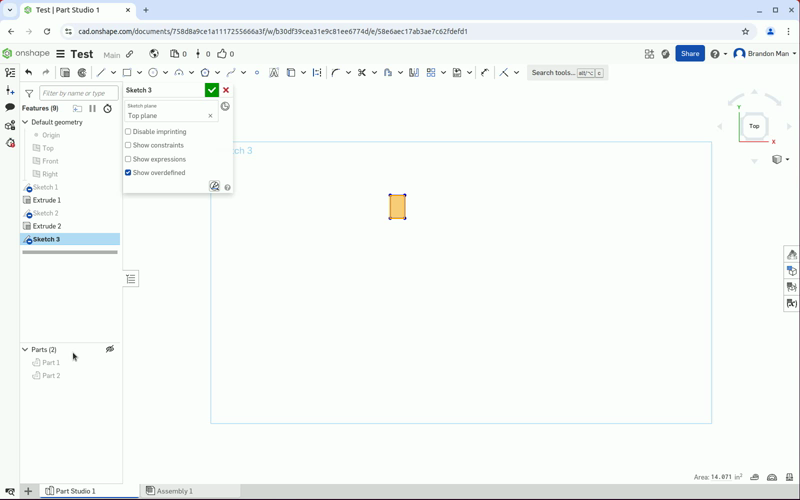
key(shift+e)
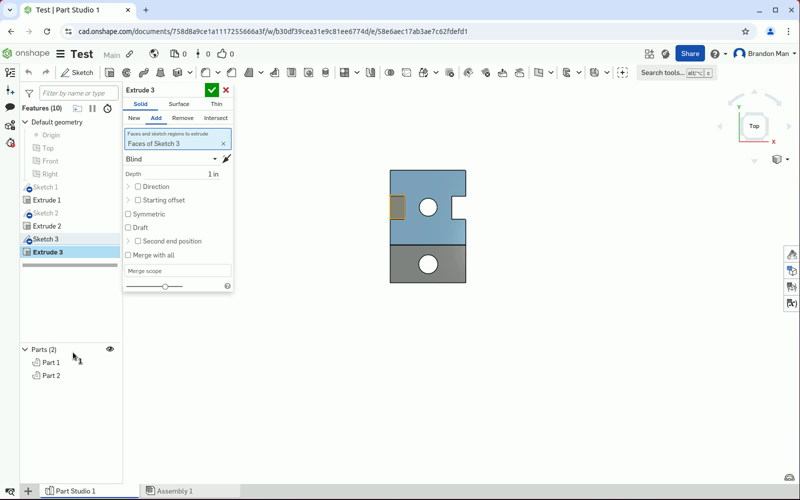
mouse_move(143, 106)
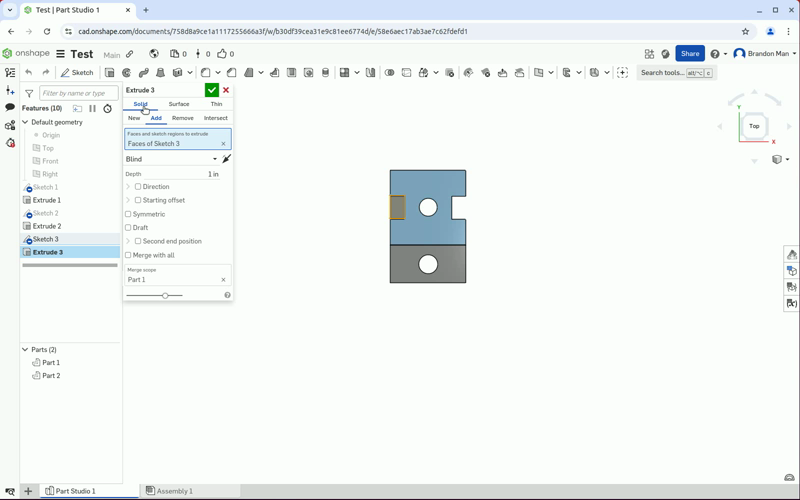
click(143, 106)
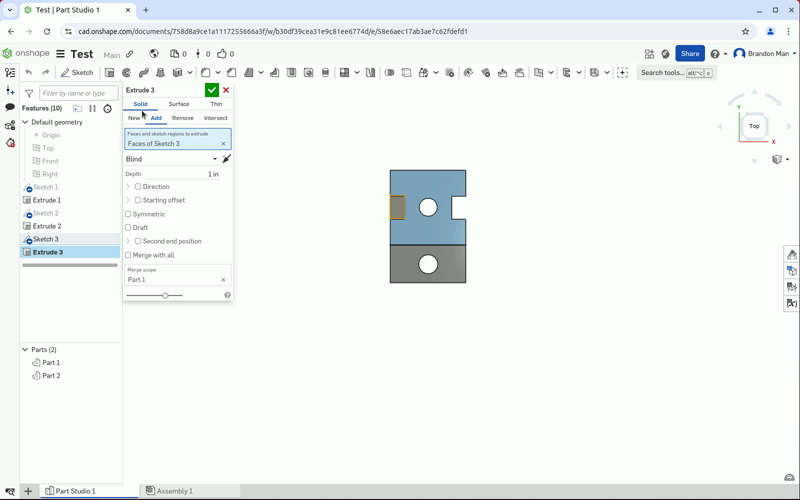
mouse_move(137, 120)
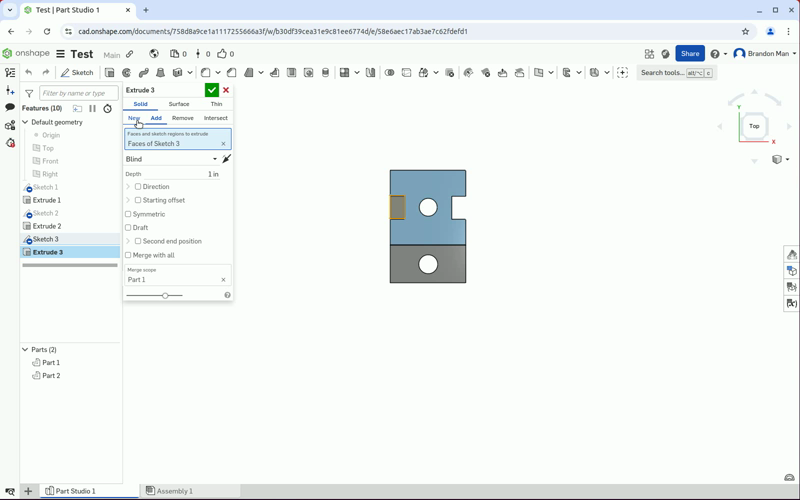
click(137, 120)
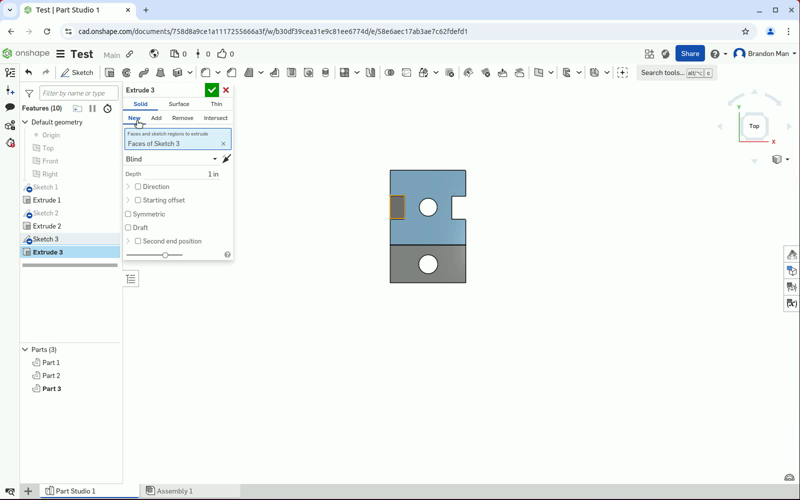
key(tab, 4)
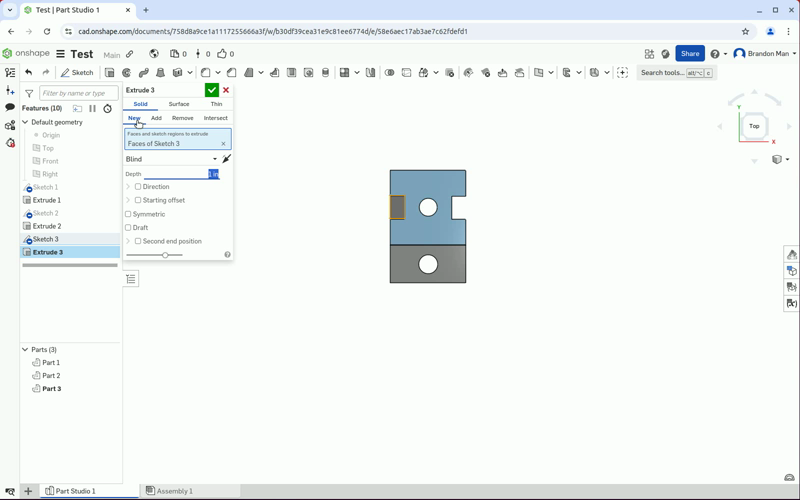
text(7.703)
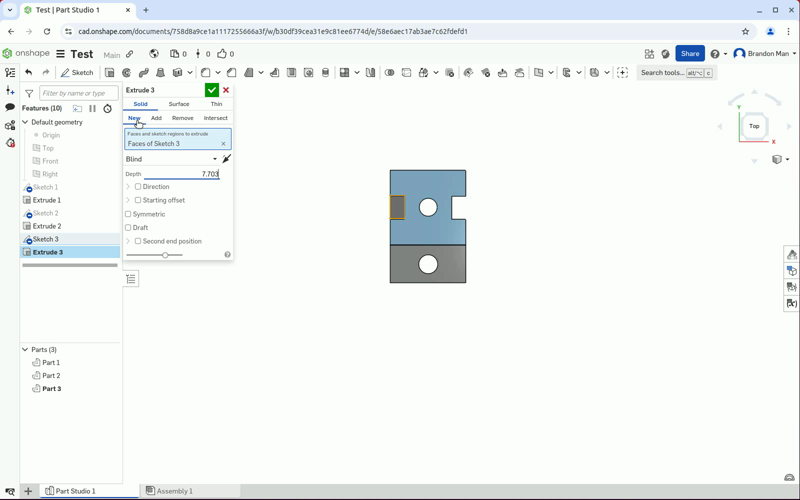
key(enter)
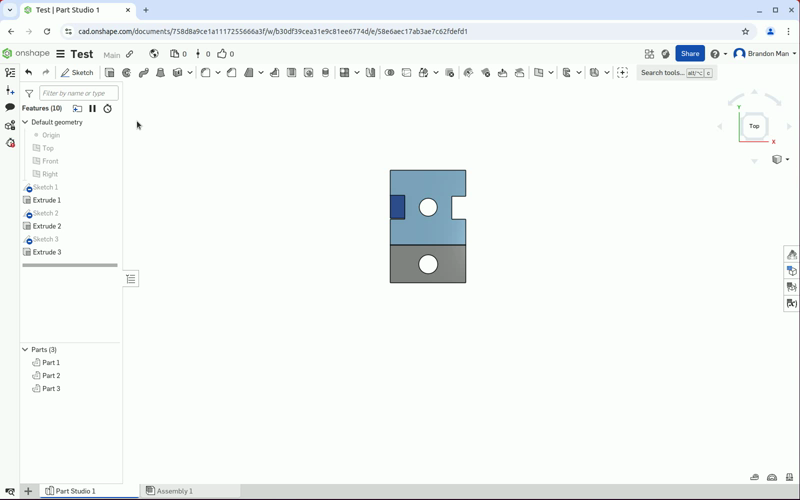
key(shift+h)
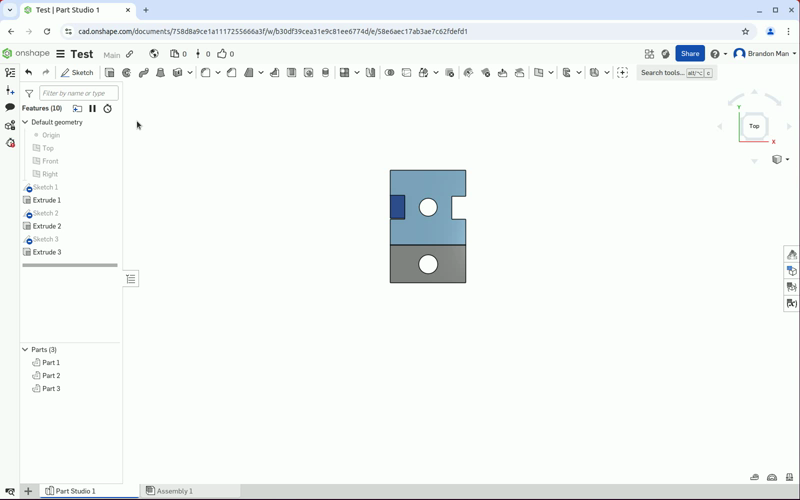
key(shift+h)
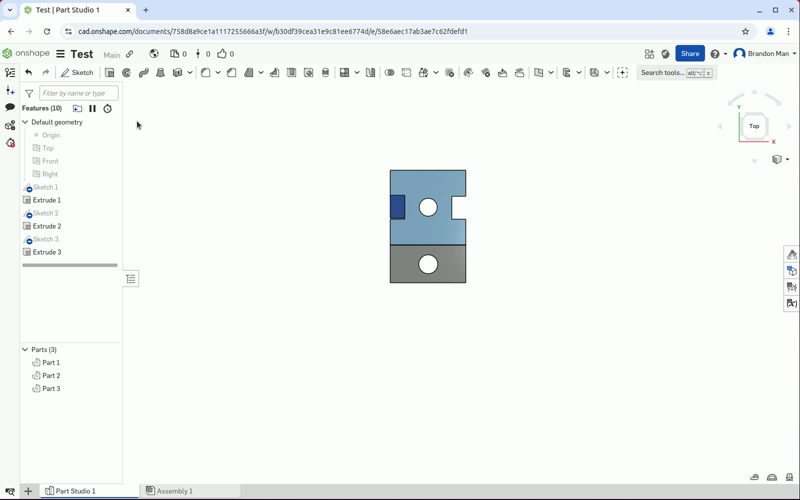
mouse_move(73, 189)
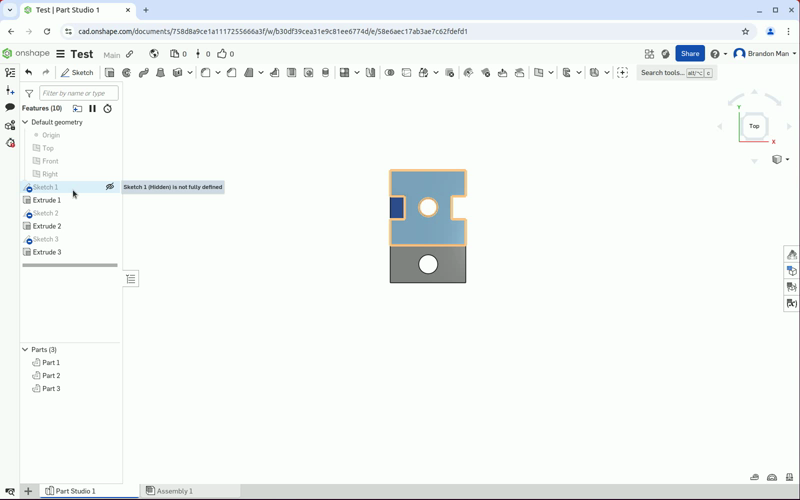
click(73, 189)
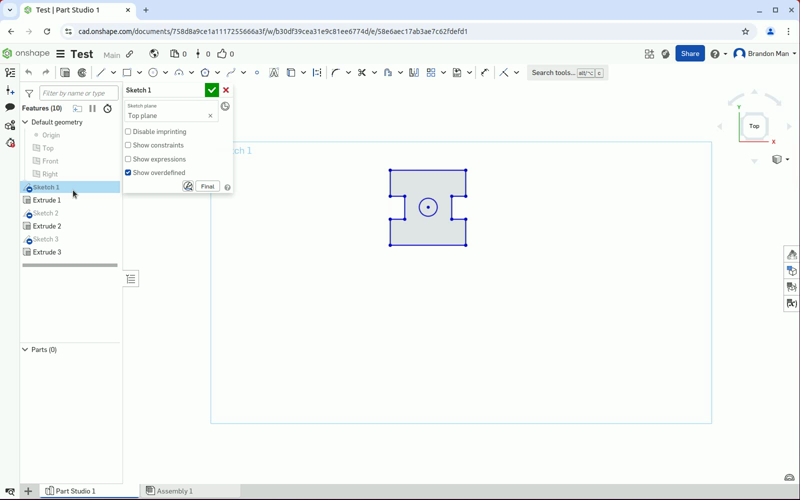
mouse_move(229, 92)
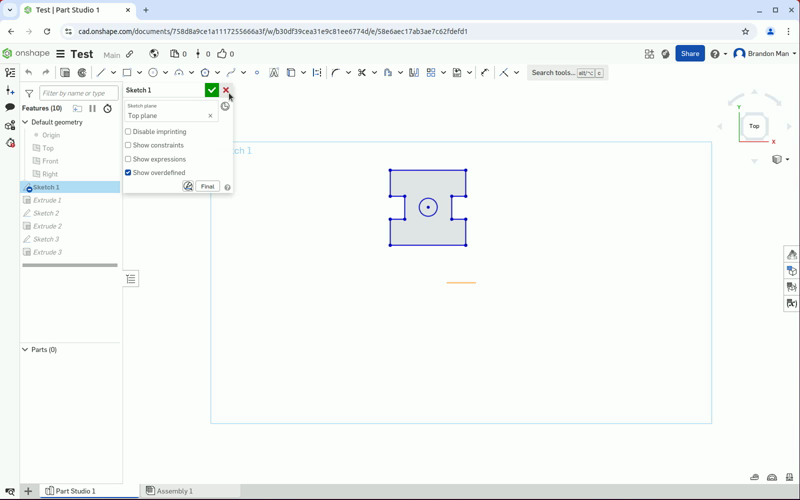
click(229, 92)
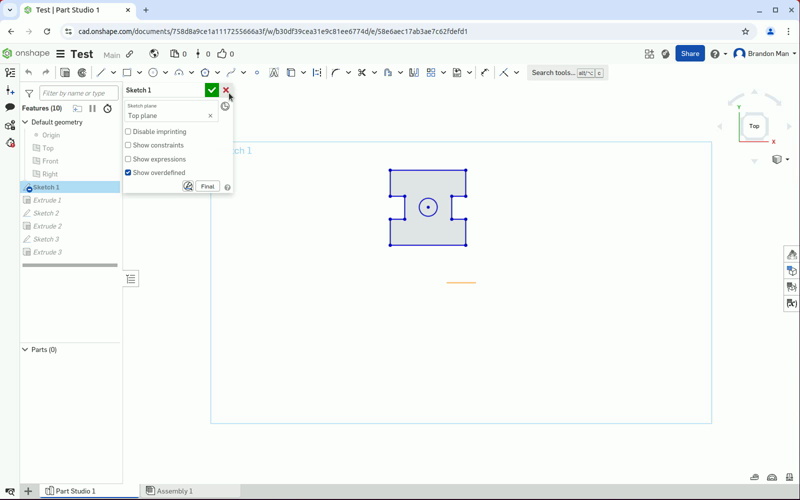
key(shift+s)
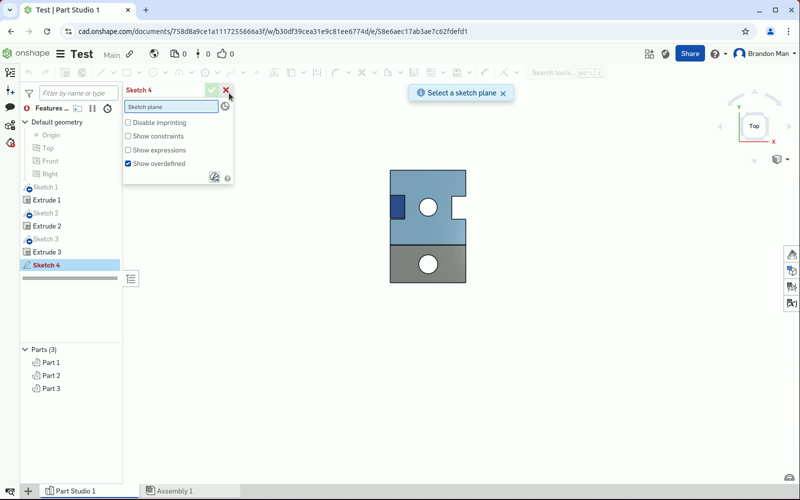
mouse_move(73, 150)
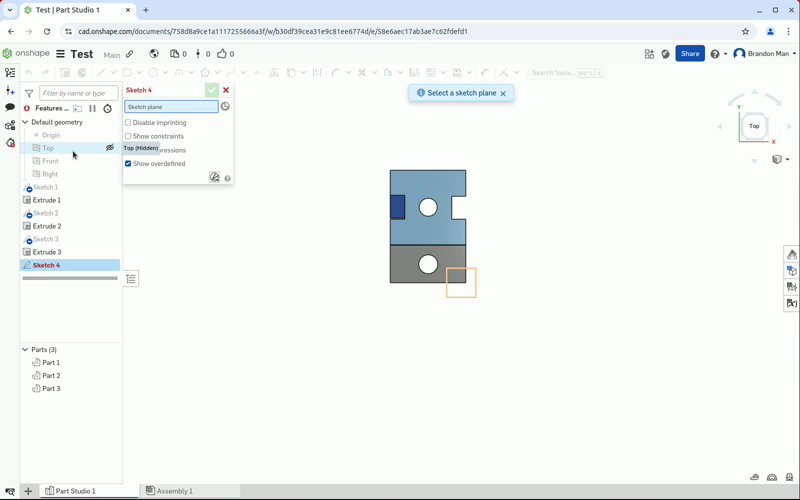
click(73, 150)
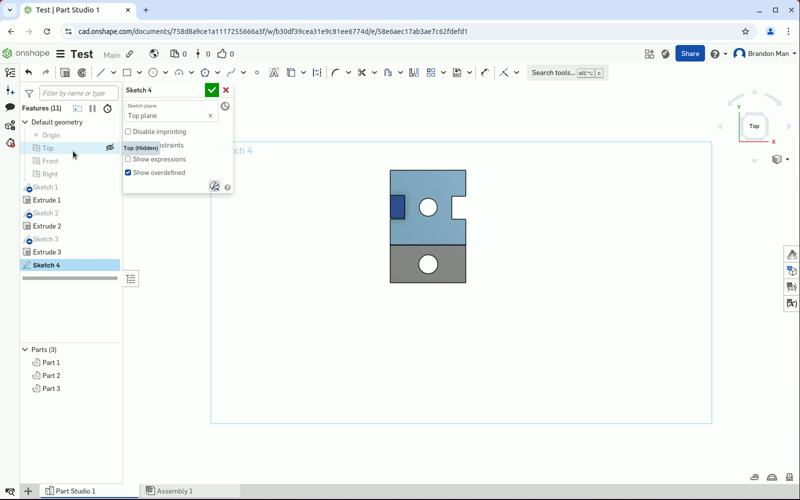
mouse_move(73, 352)
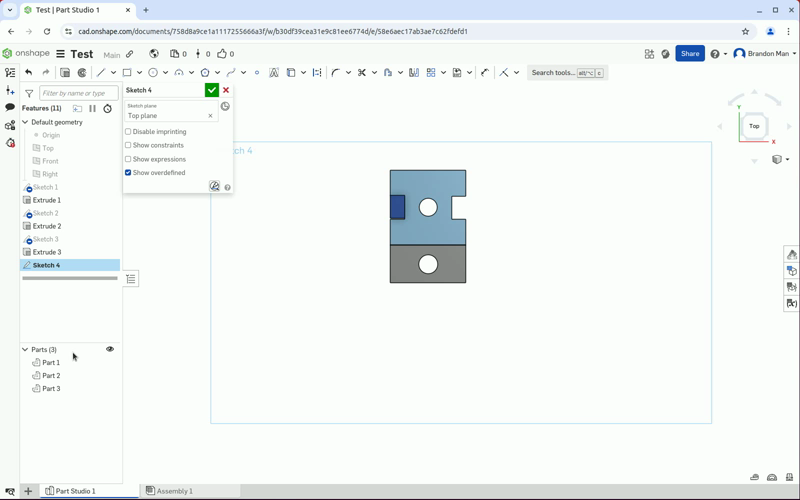
key(y)
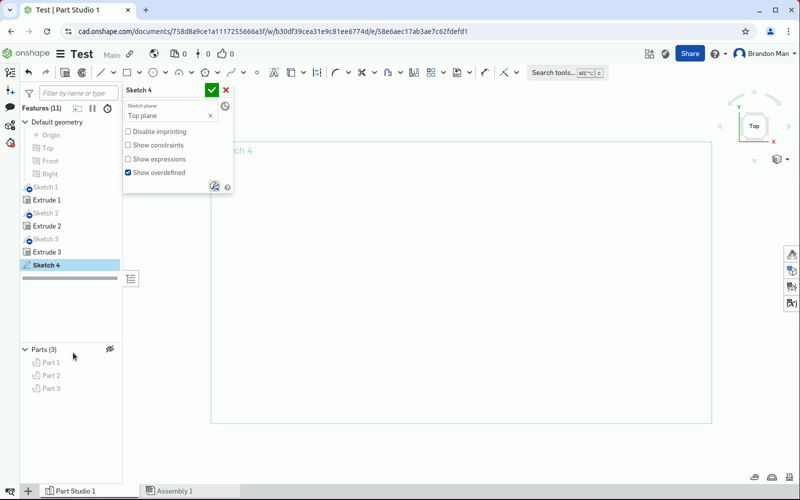
key(l)
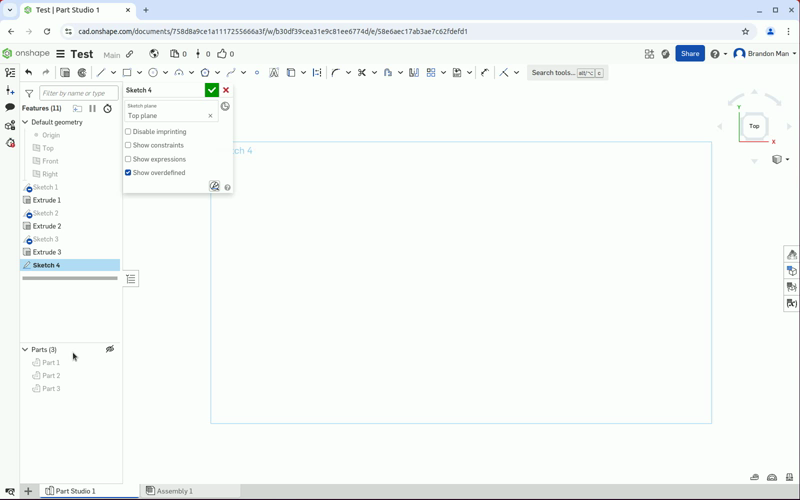
key_down(shift)
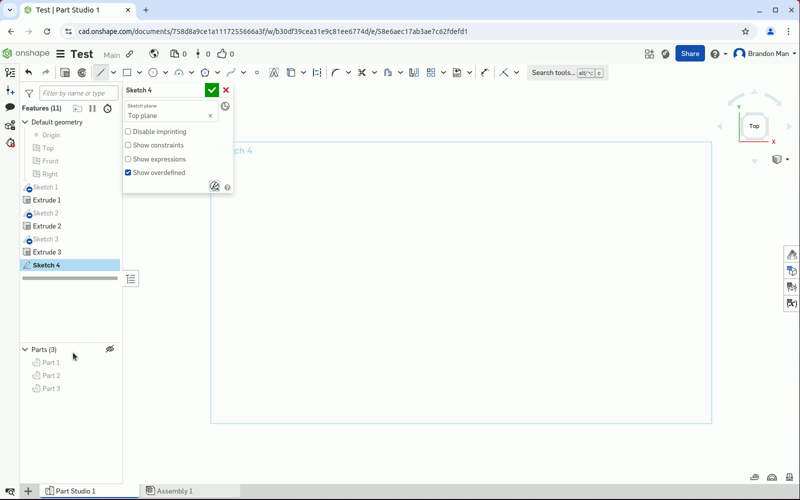
mouse_move(451, 218)
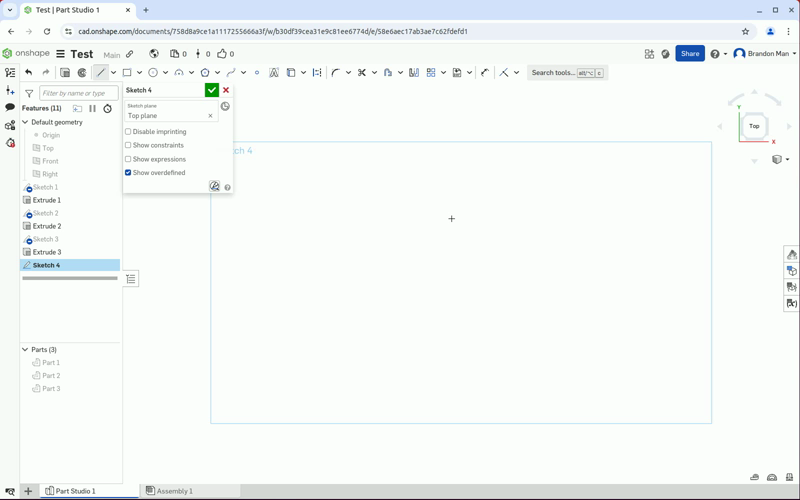
click(451, 218)
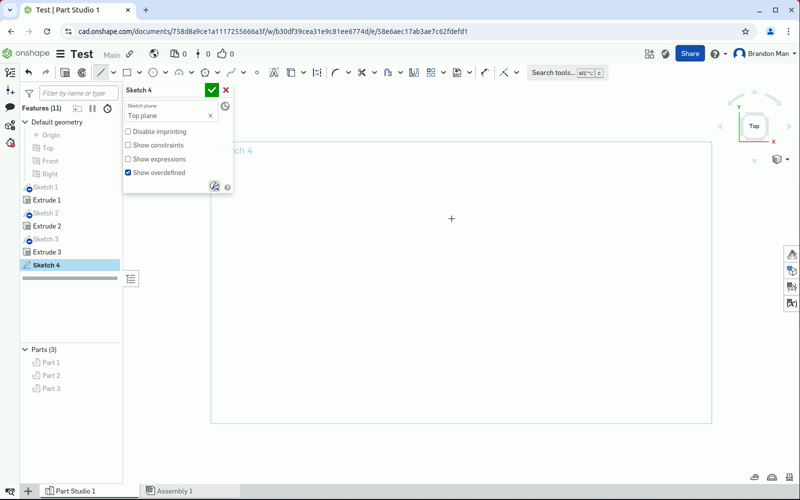
key_up(shift)
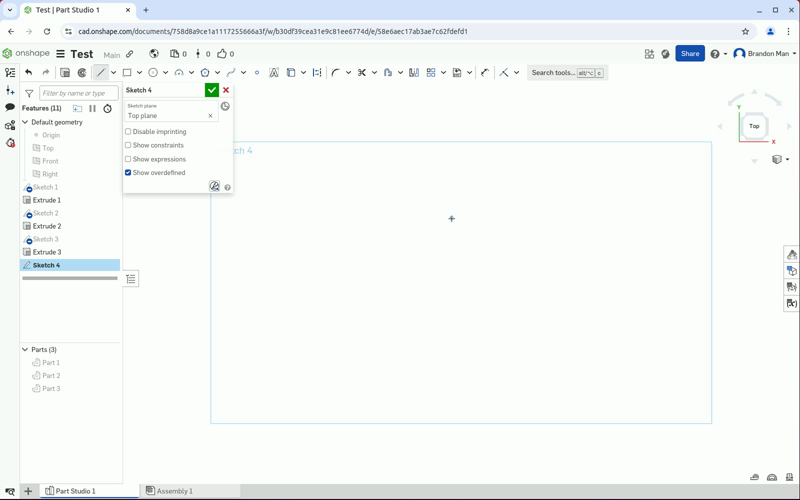
key_down(shift)
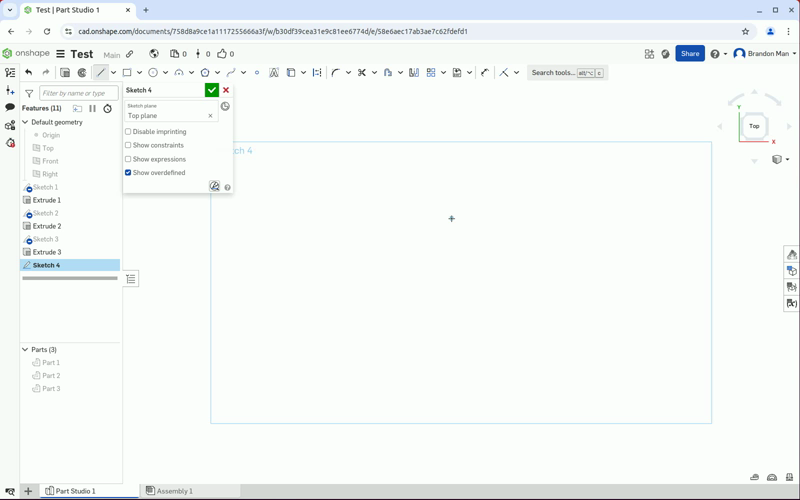
mouse_move(481, 218)
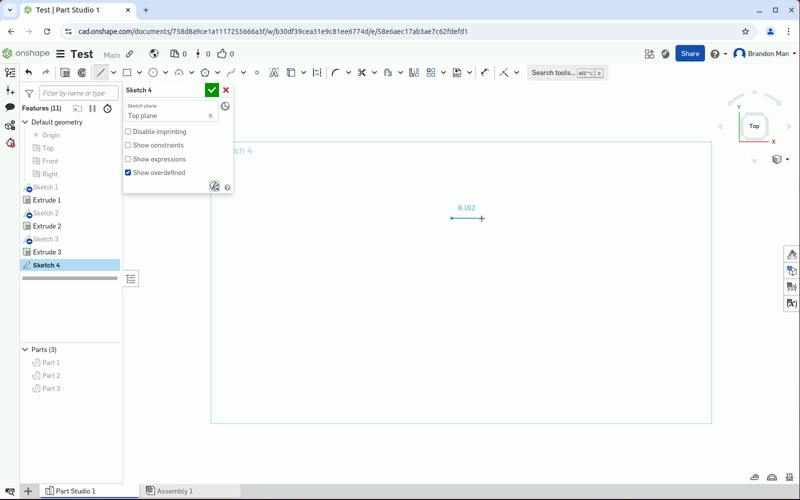
mouse_move(466, 218)
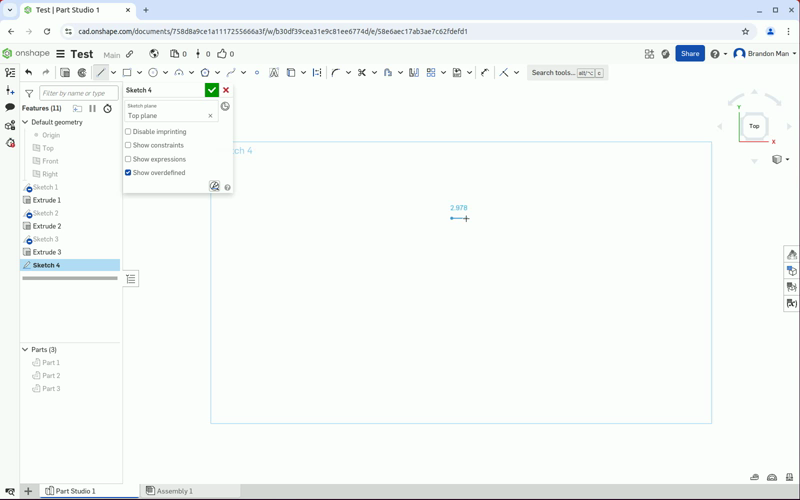
click(466, 218)
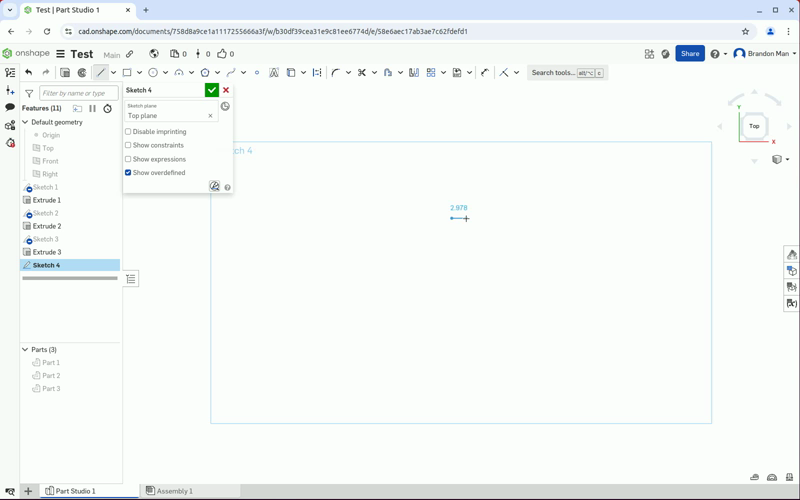
key_up(shift)
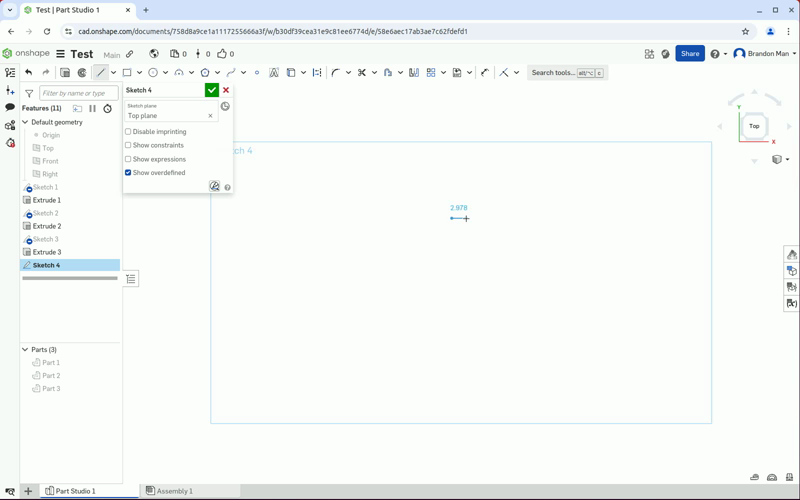
key_down(shift)
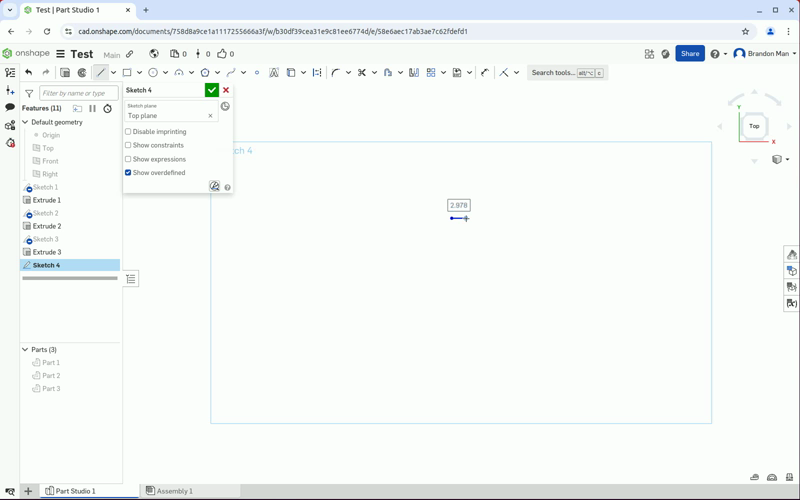
mouse_move(496, 218)
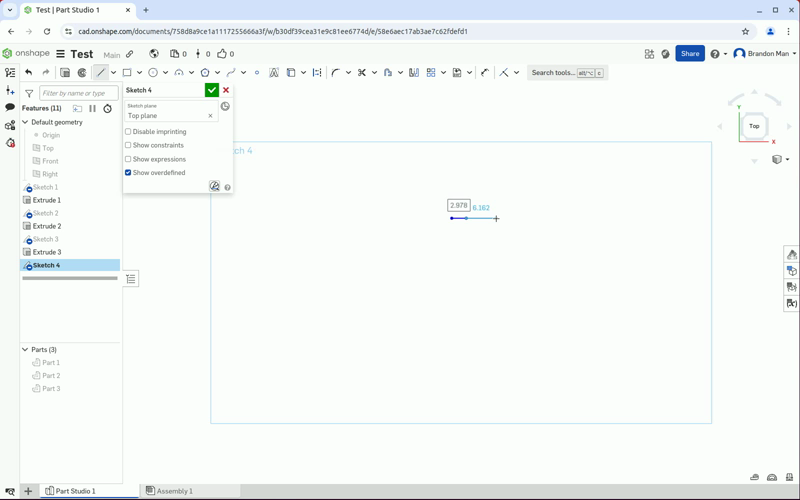
mouse_move(466, 195)
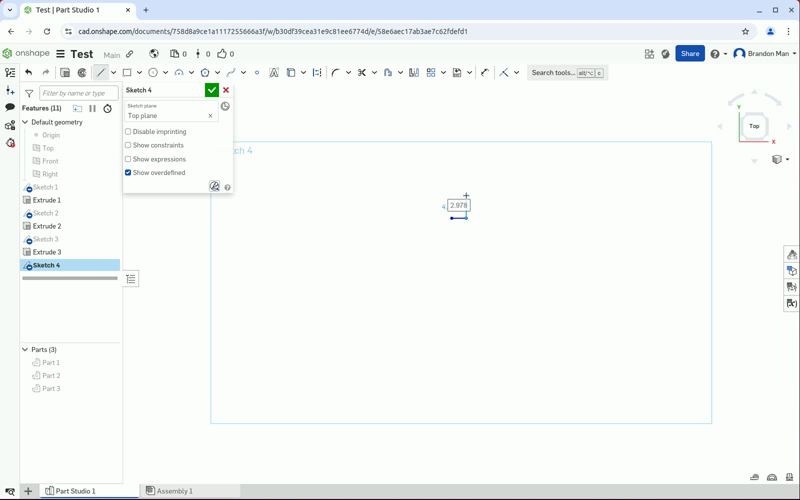
click(466, 195)
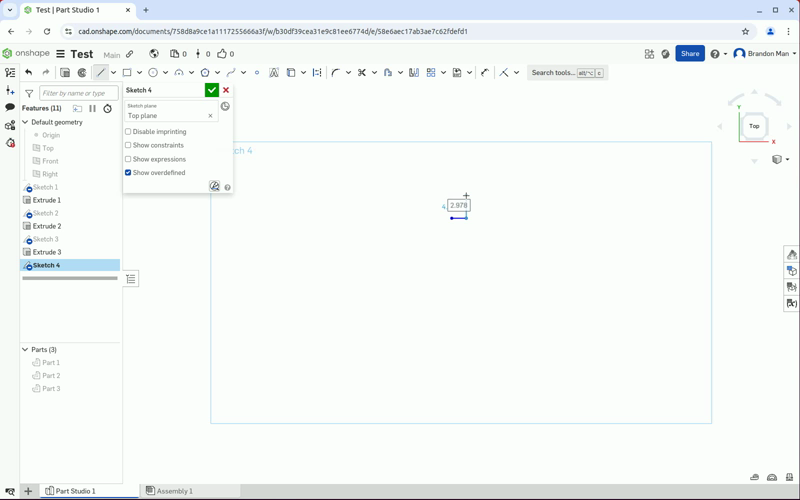
key_up(shift)
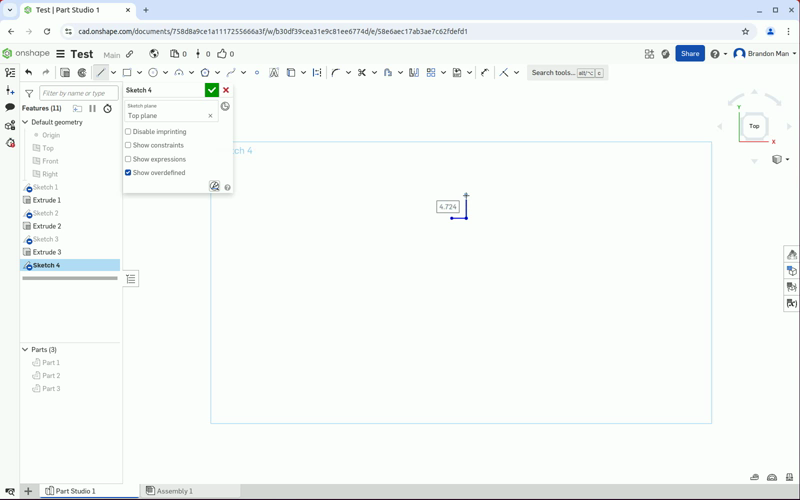
key_down(shift)
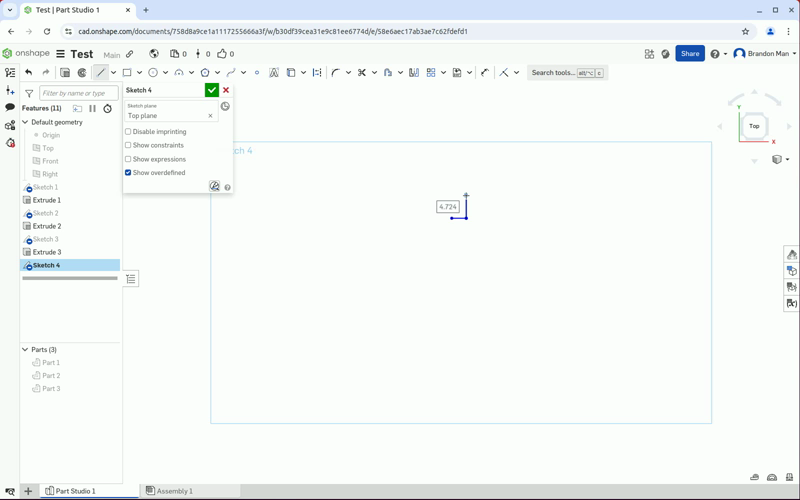
mouse_move(496, 195)
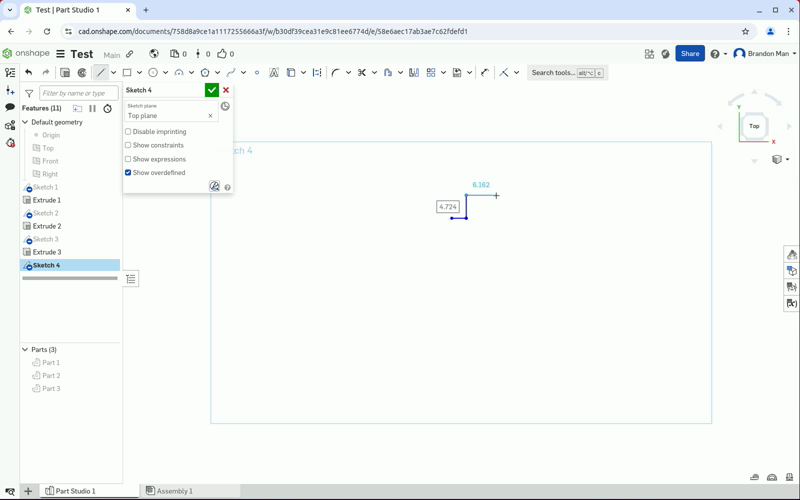
mouse_move(451, 195)
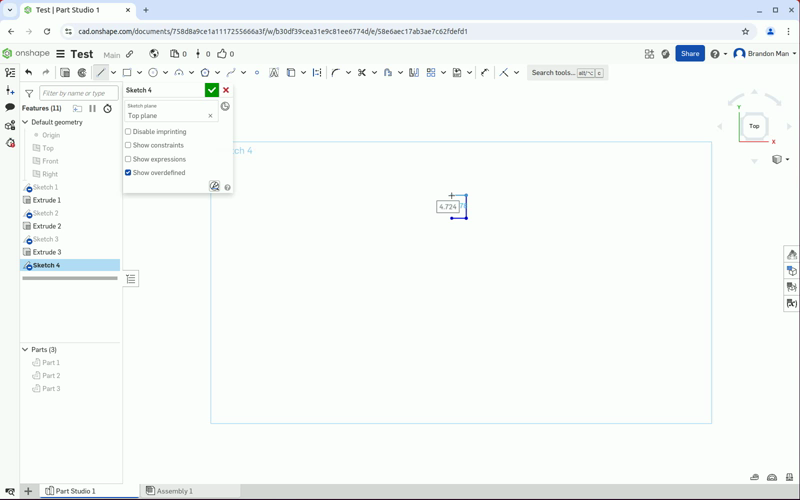
click(451, 195)
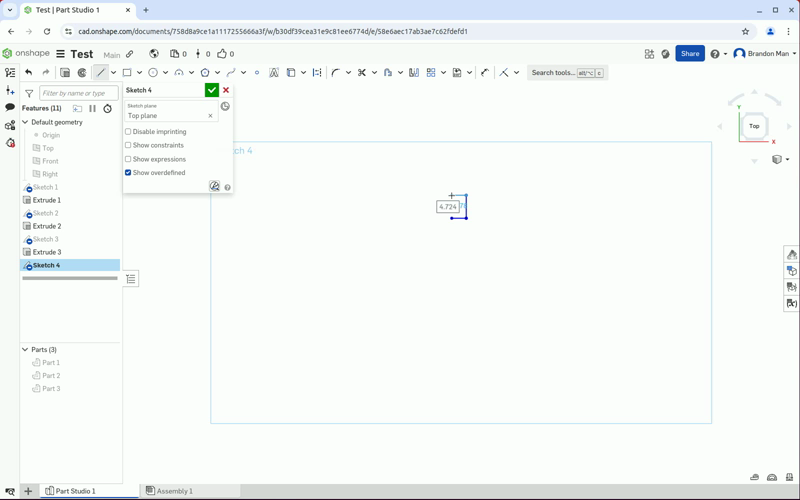
key_up(shift)
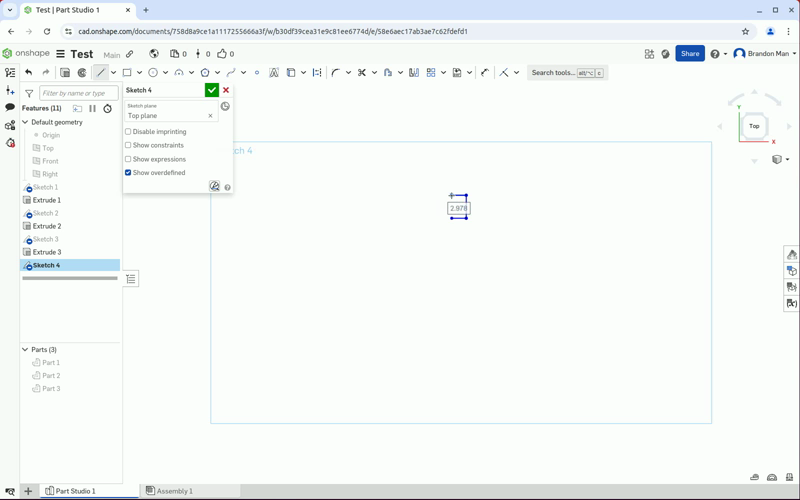
mouse_move(481, 195)
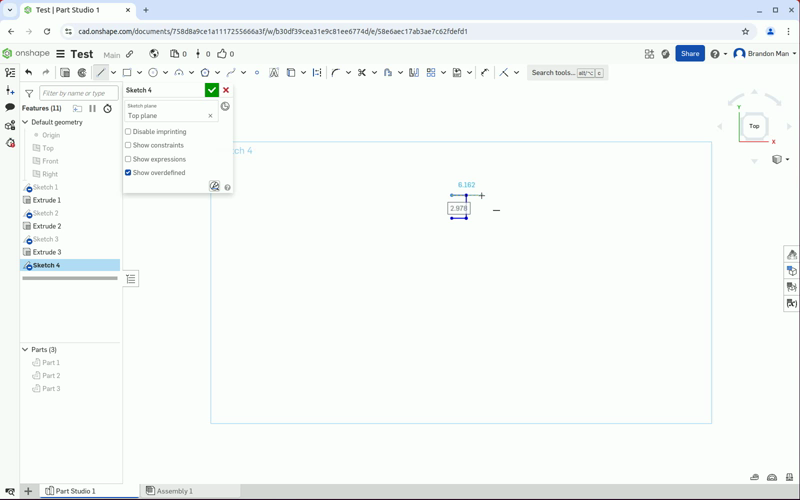
key_down(shift)
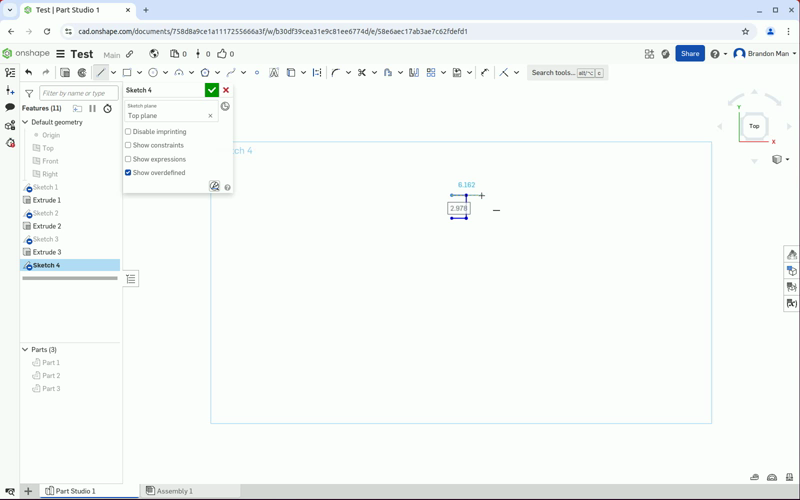
mouse_move(451, 218)
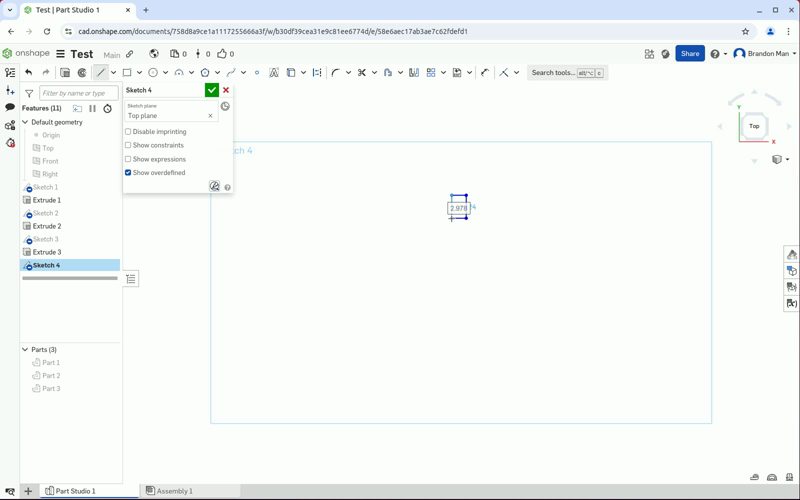
key_up(shift)
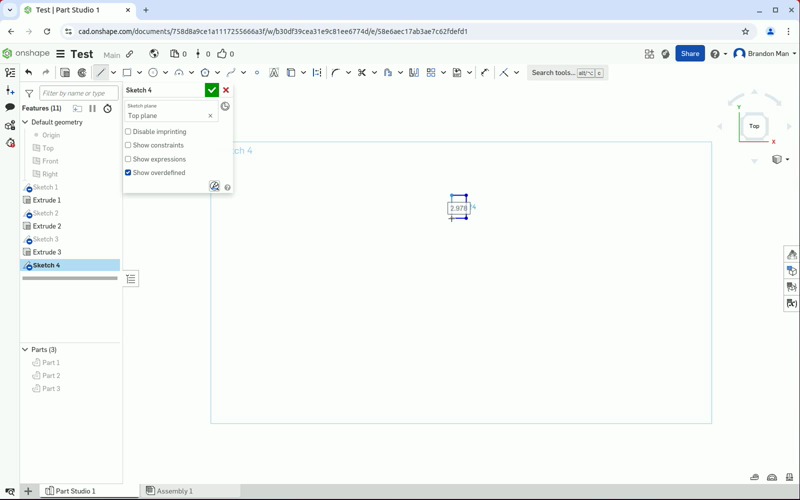
click(451, 218)
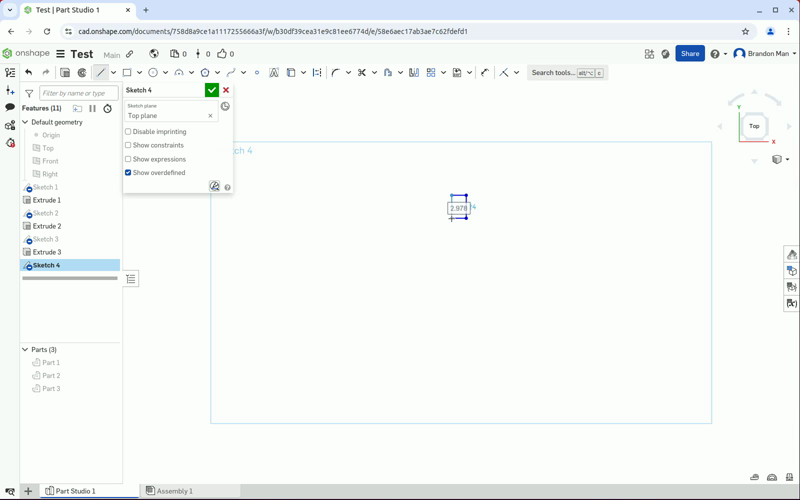
key(esc)
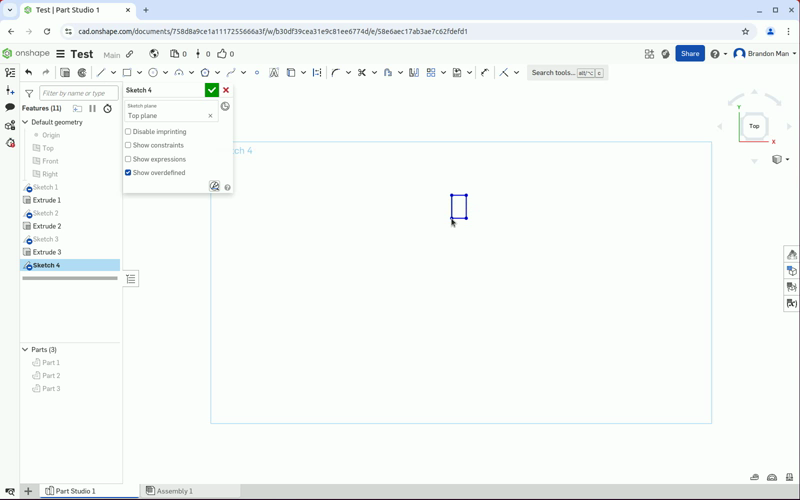
mouse_move(463, 216)
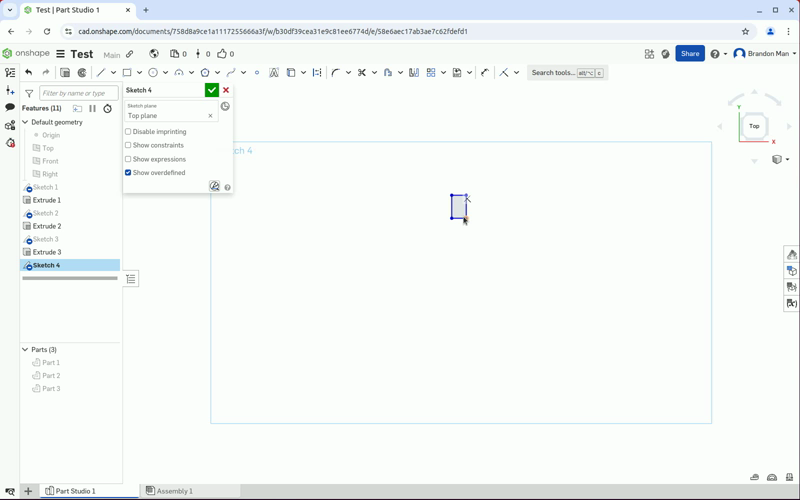
scroll(6)
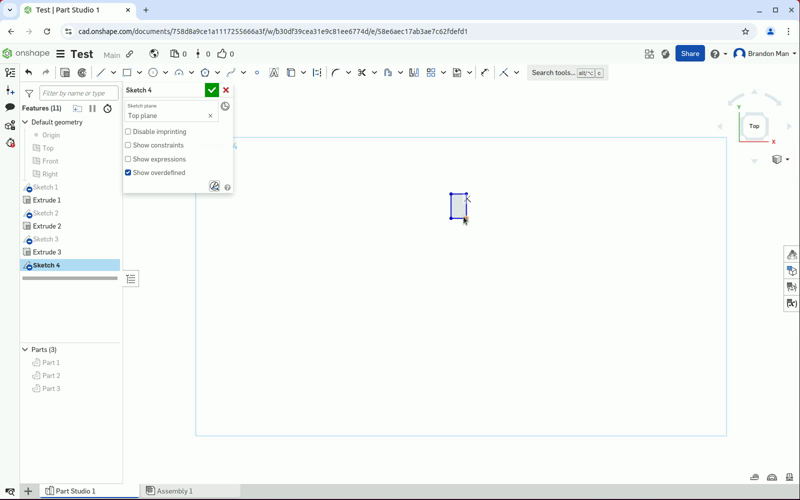
scroll(6)
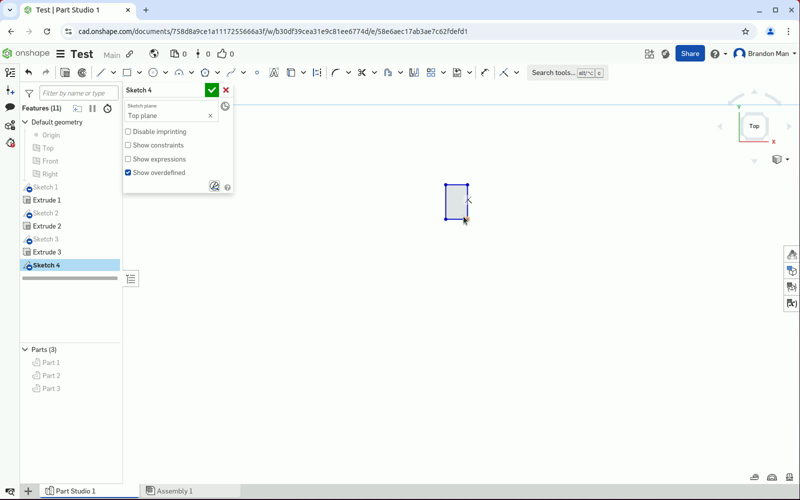
scroll(6)
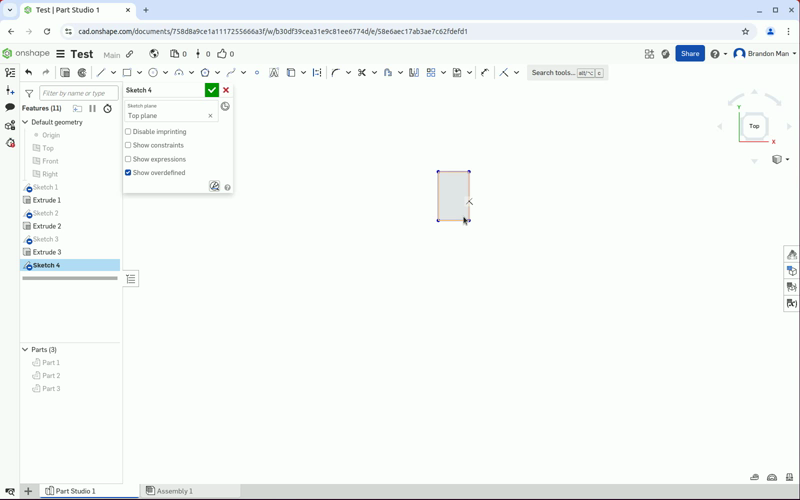
scroll(6)
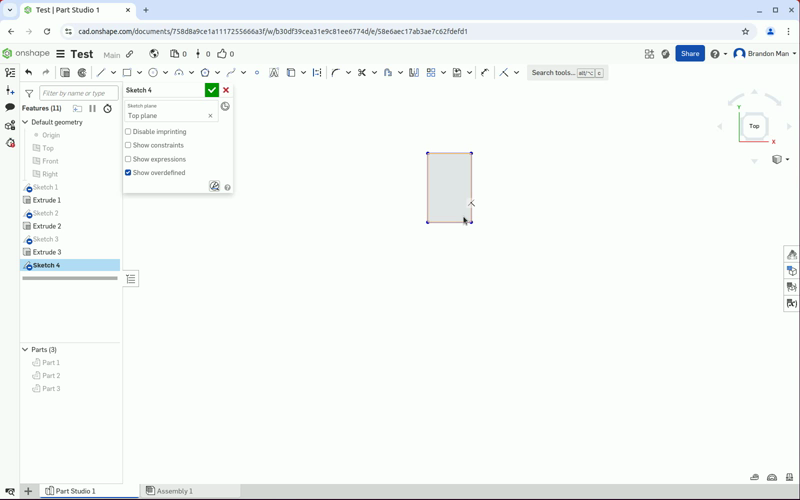
scroll(6)
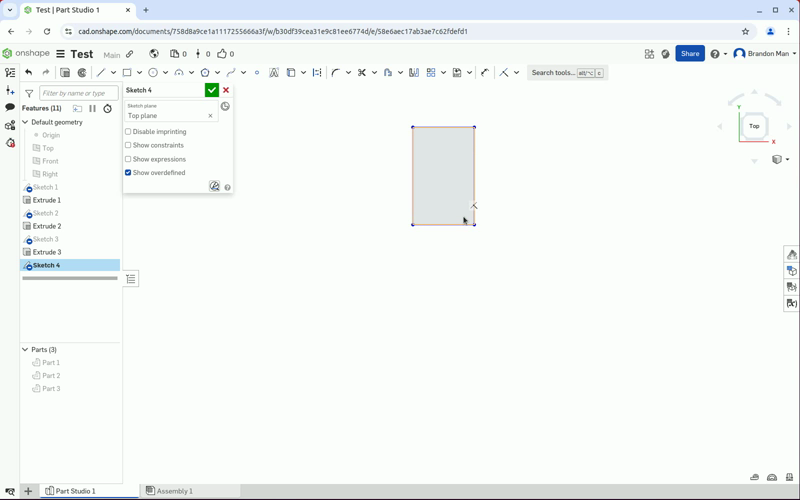
scroll(6)
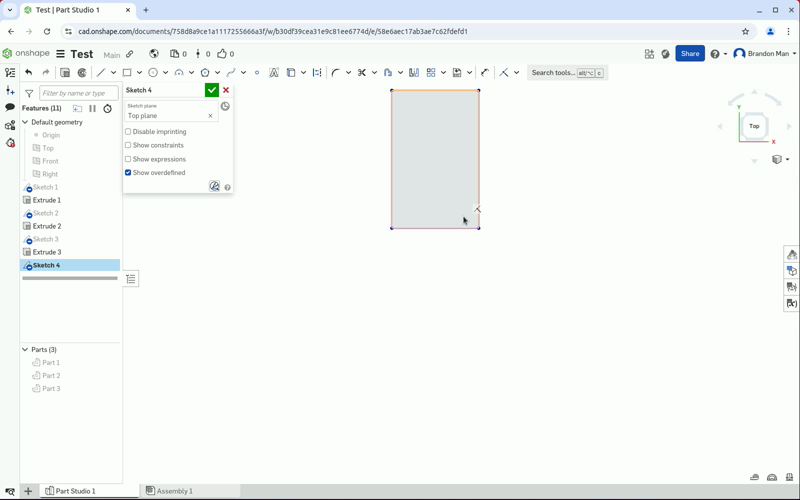
scroll(6)
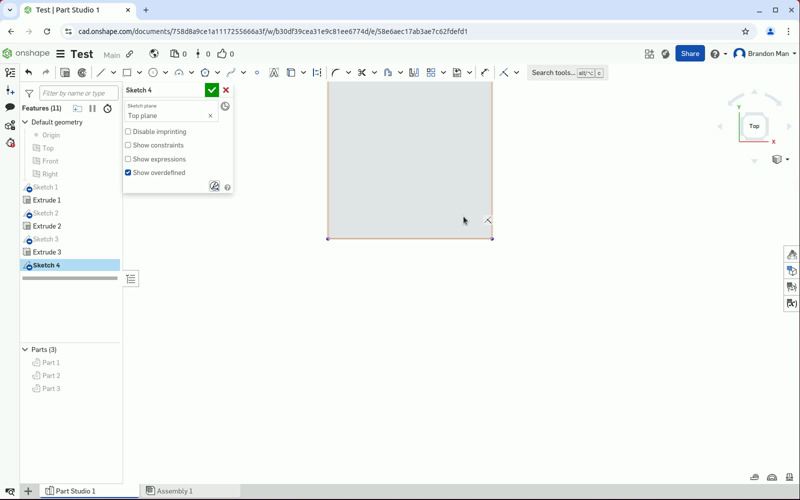
click(463, 216)
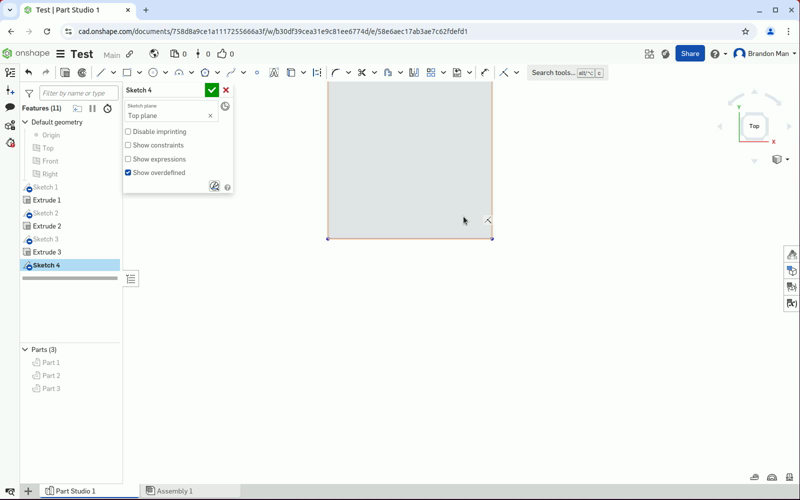
scroll(-6)
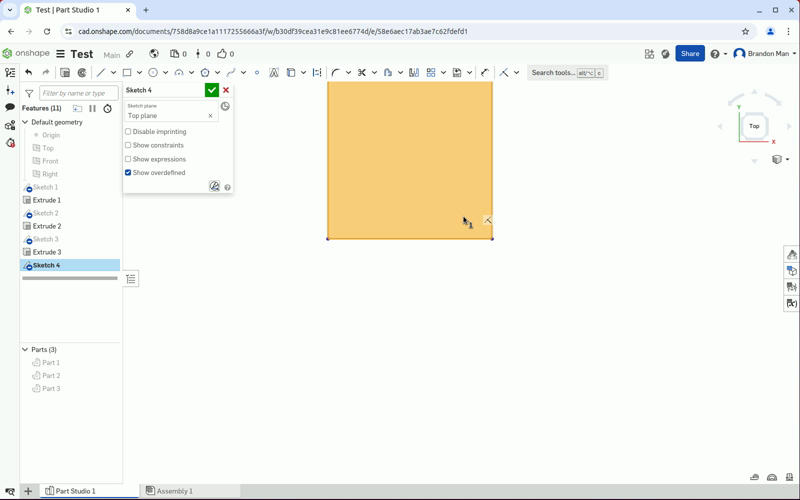
scroll(-6)
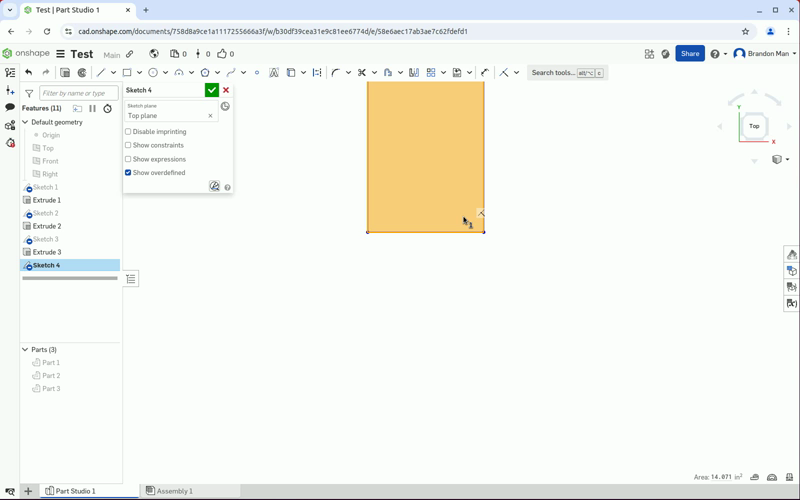
scroll(-6)
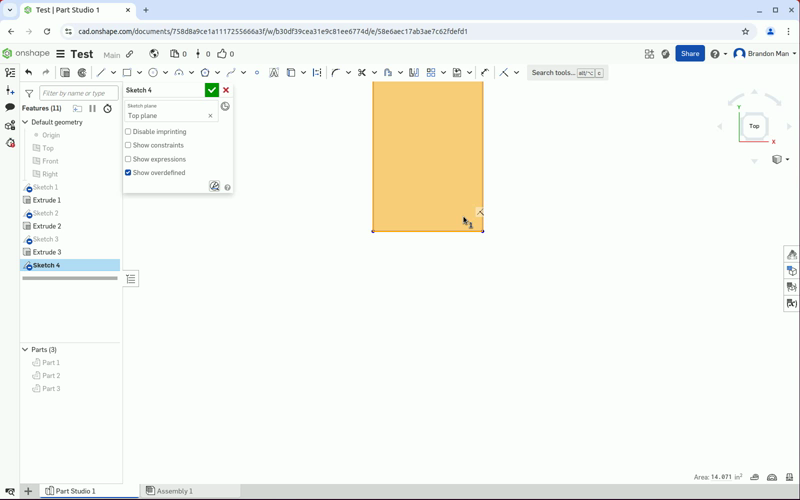
scroll(-6)
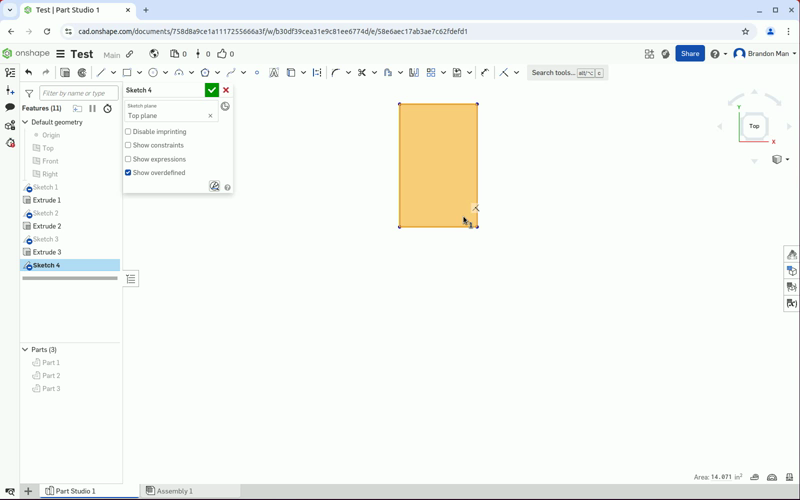
scroll(-6)
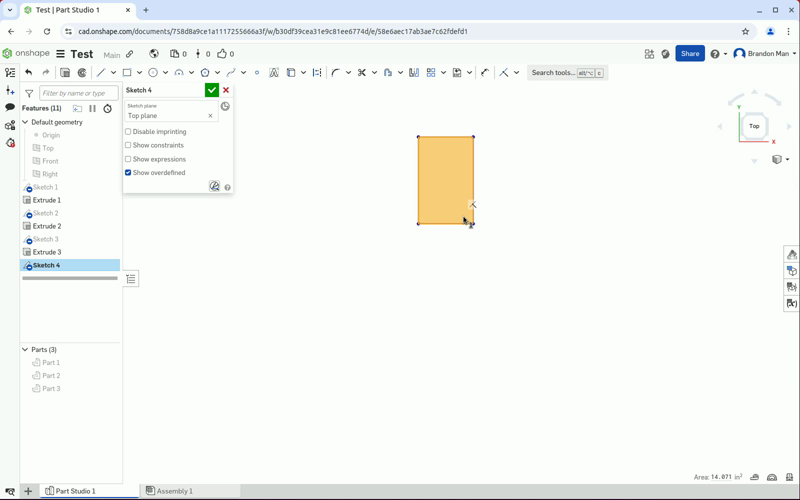
scroll(-6)
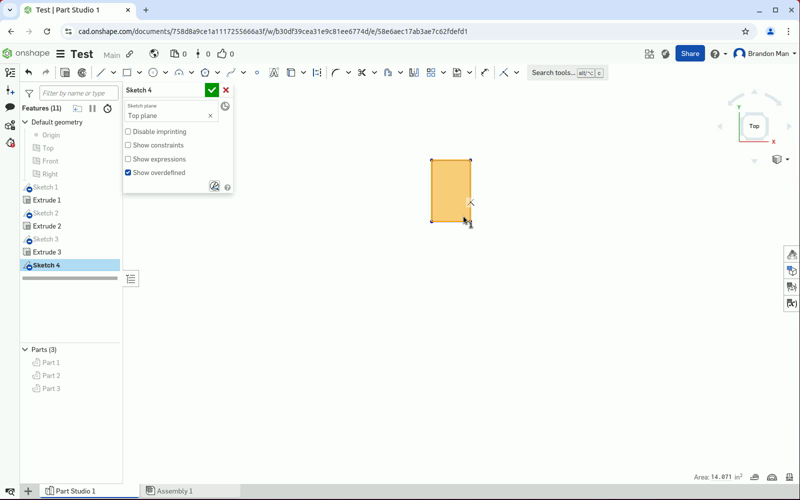
scroll(-6)
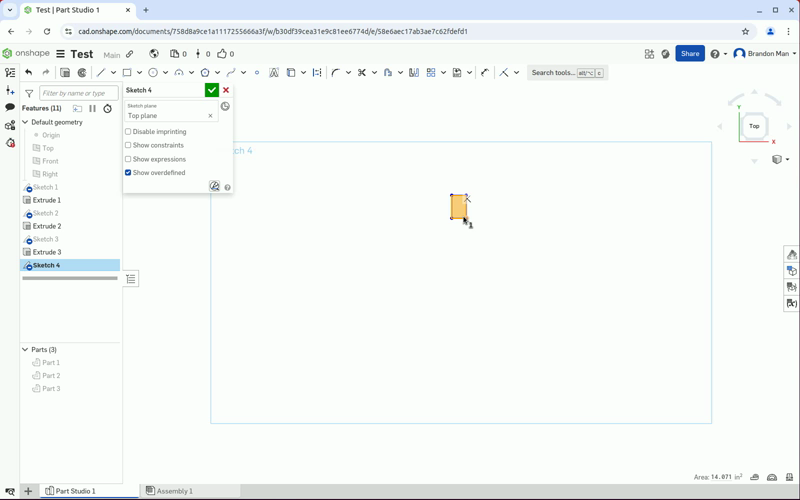
mouse_move(73, 352)
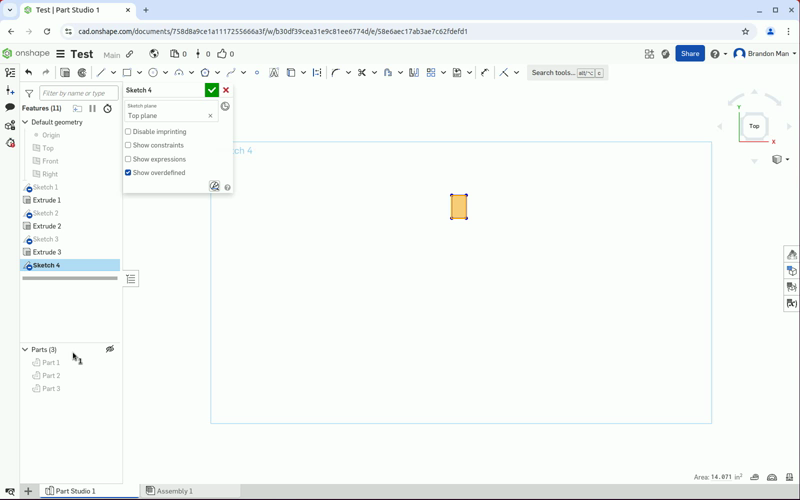
key(shift+y)
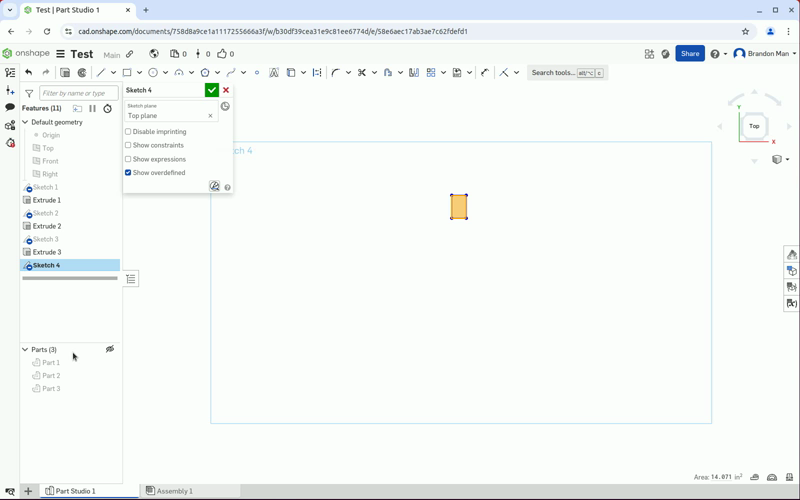
key(shift+e)
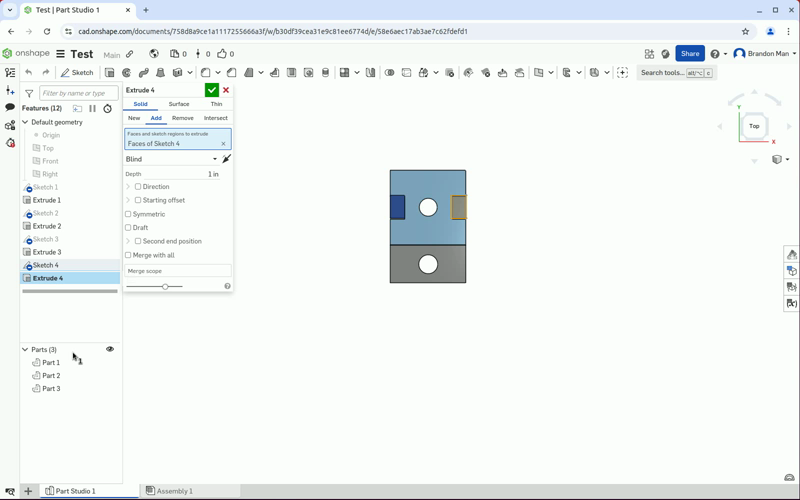
mouse_move(143, 106)
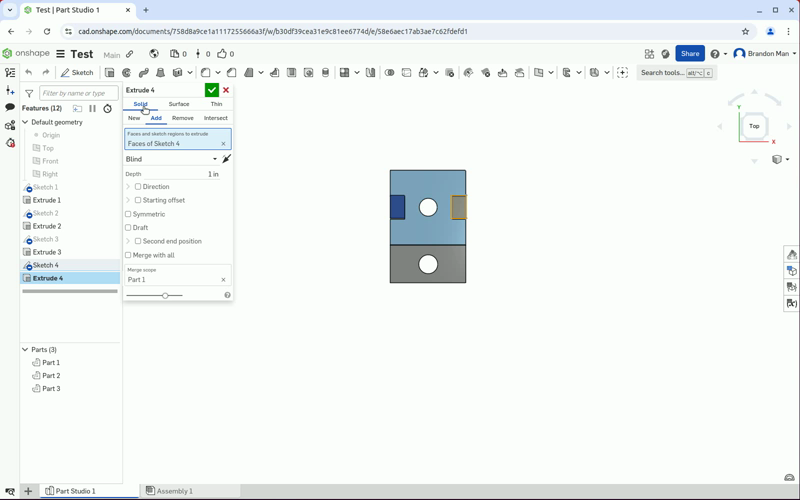
click(143, 106)
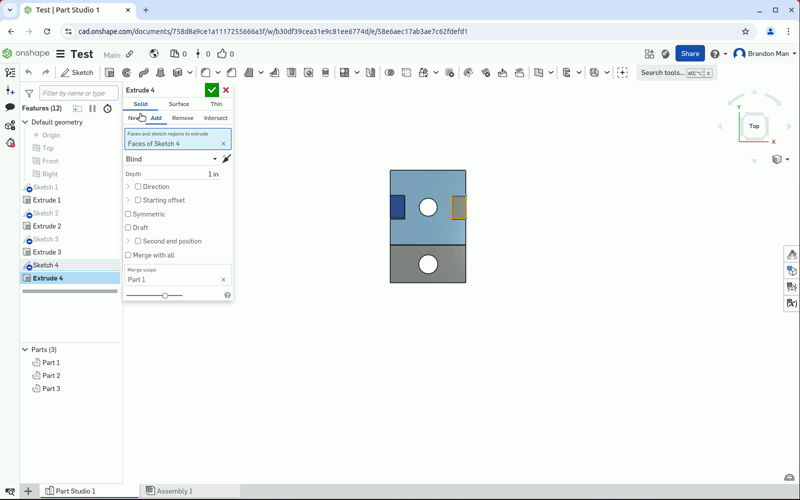
mouse_move(137, 120)
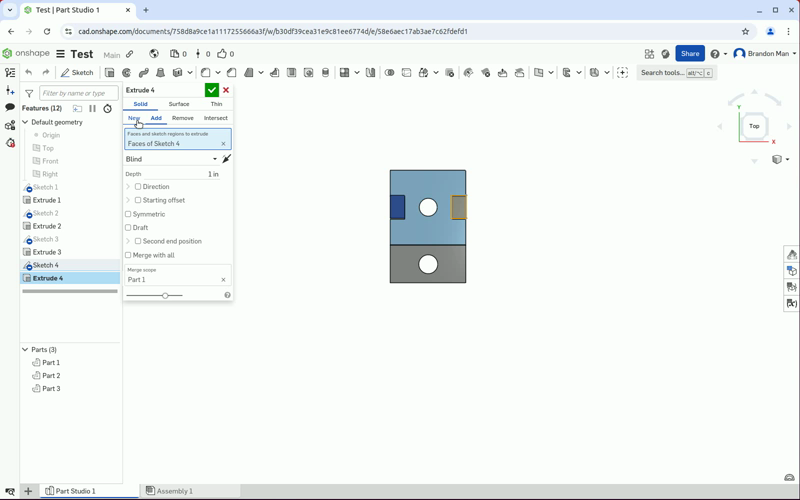
click(137, 120)
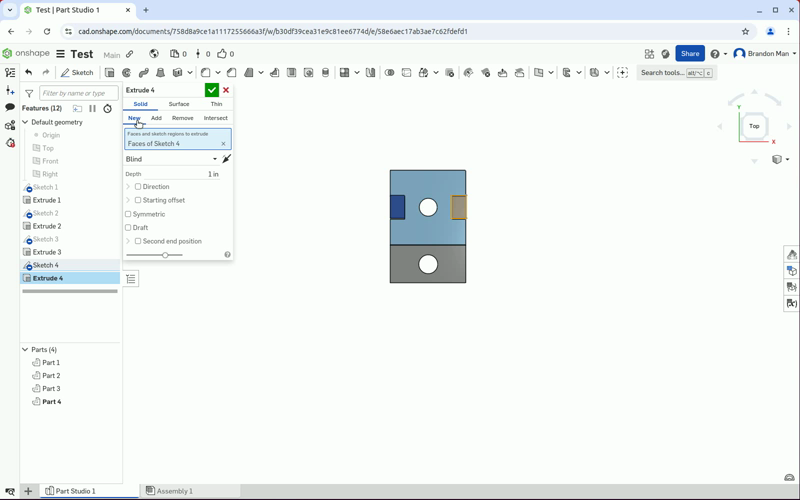
key(tab, 4)
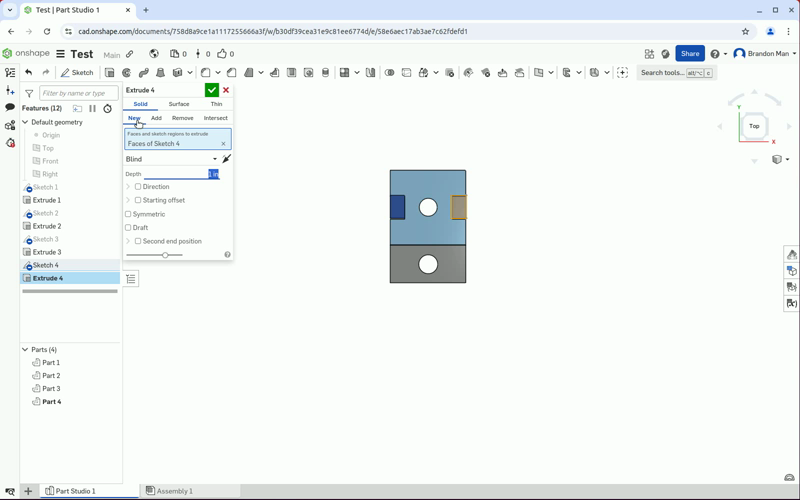
text(7.703)
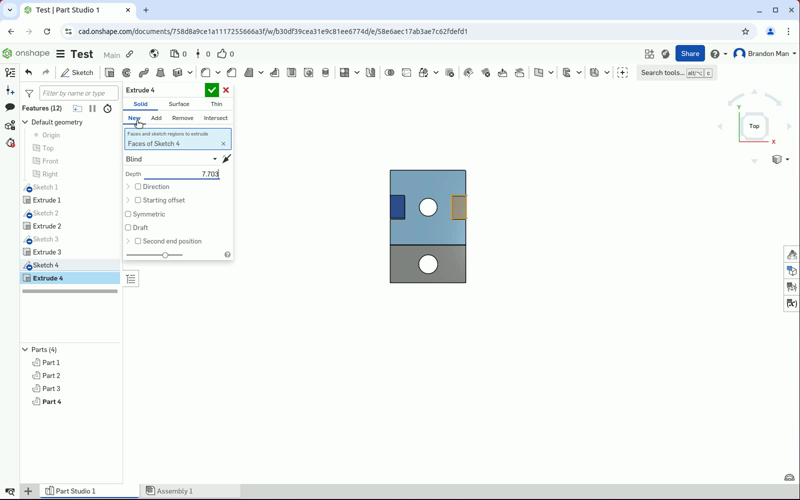
key(enter)
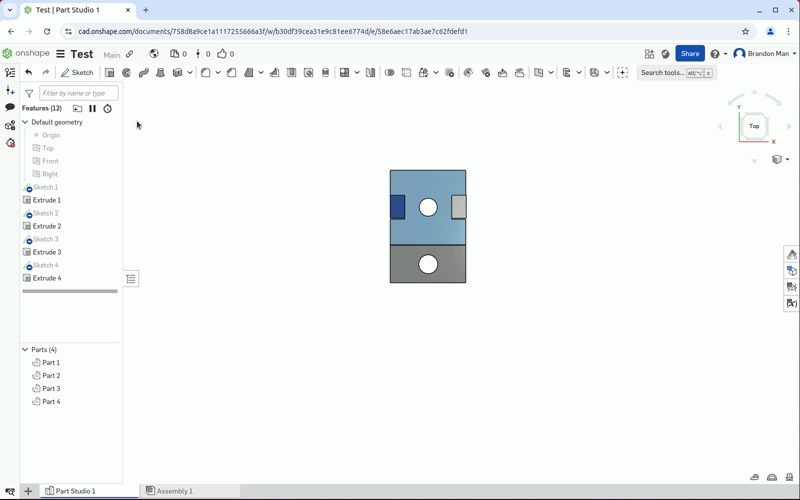
key(shift+h)
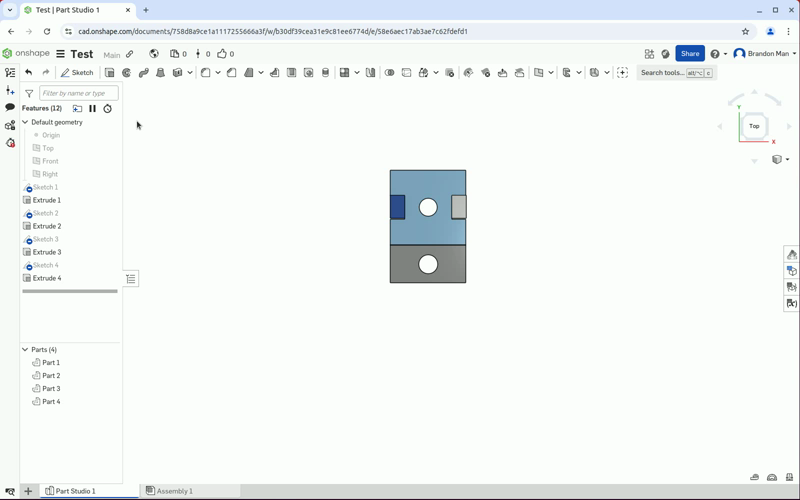
key(shift+h)
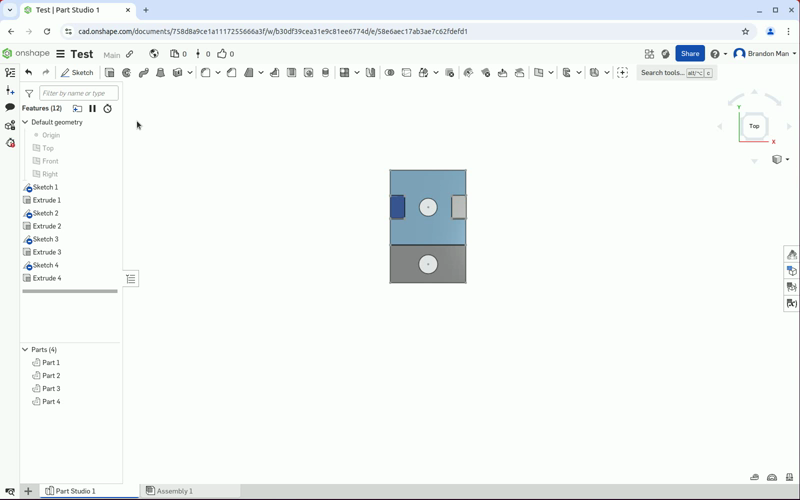
key(shift+7)
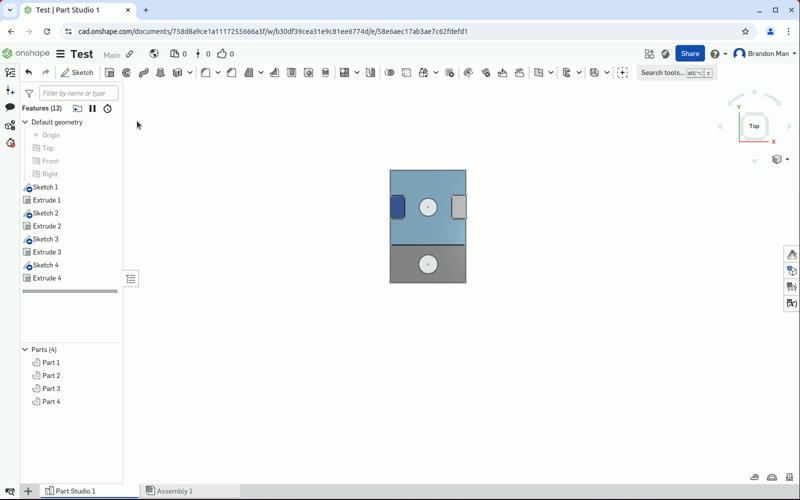
key(up, 3)
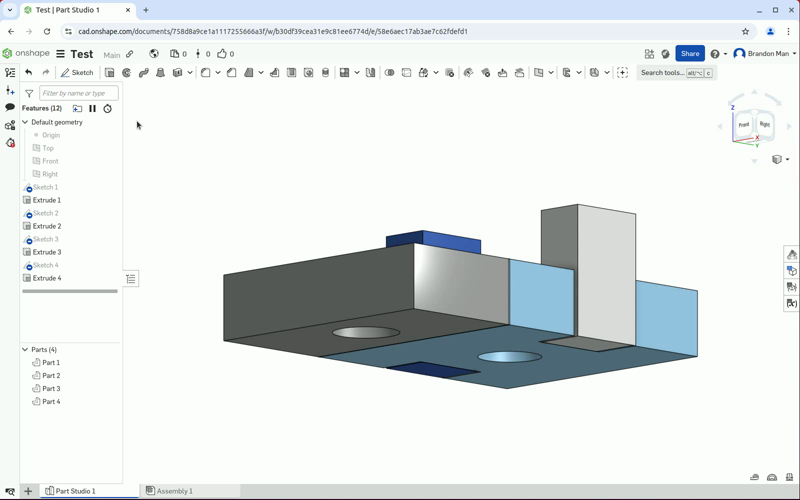
key(left, 3)
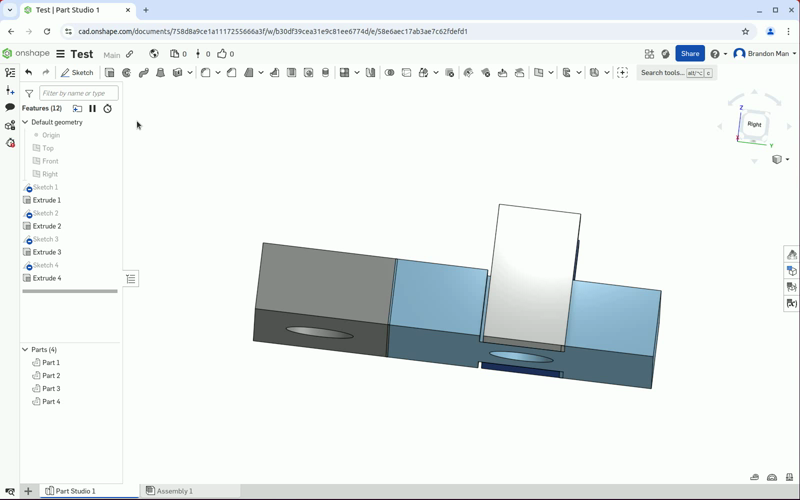
key(right, 3)
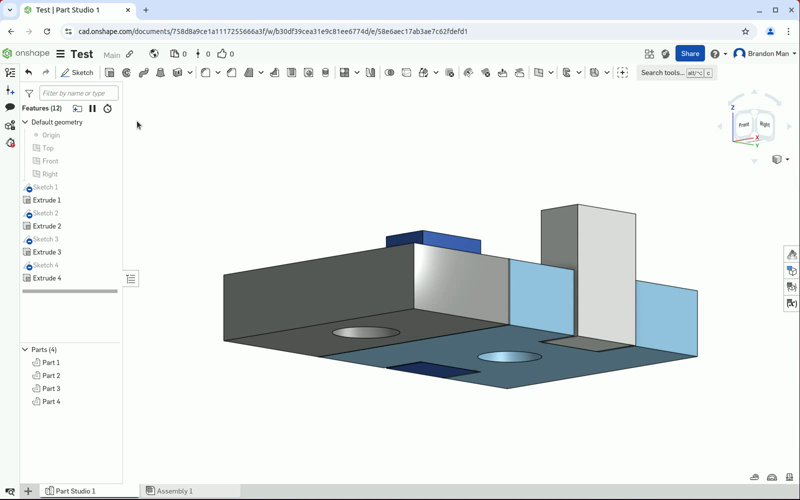
key(down, 3)
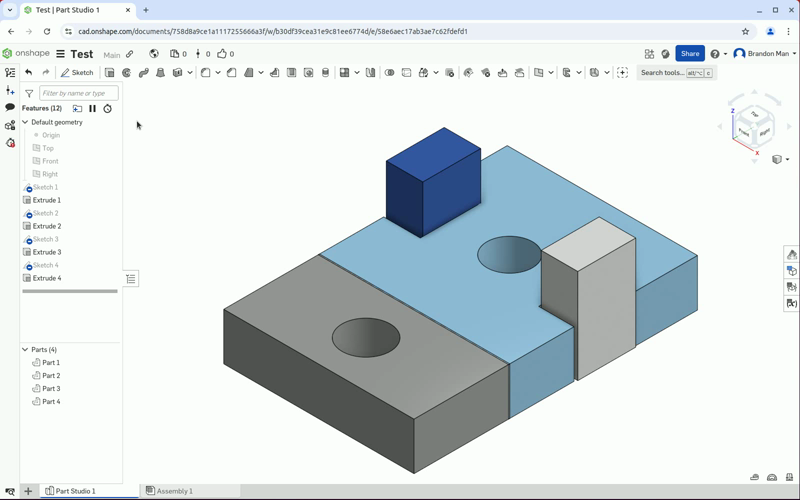
mouse_move(73, 189)
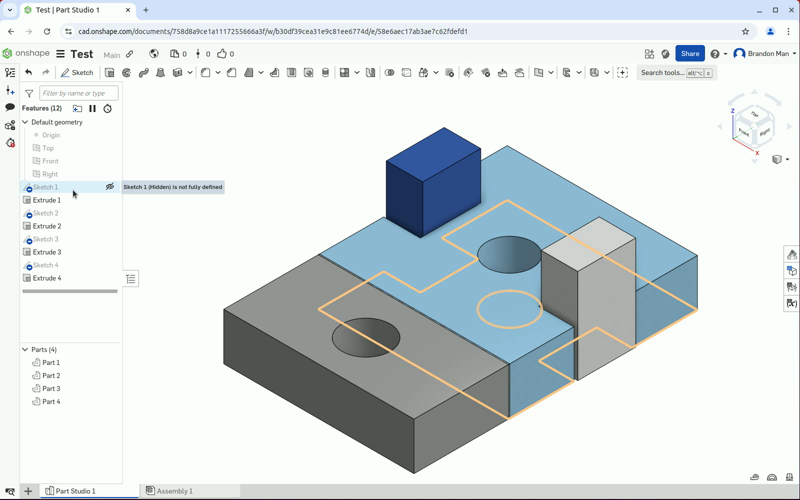
click(73, 189)